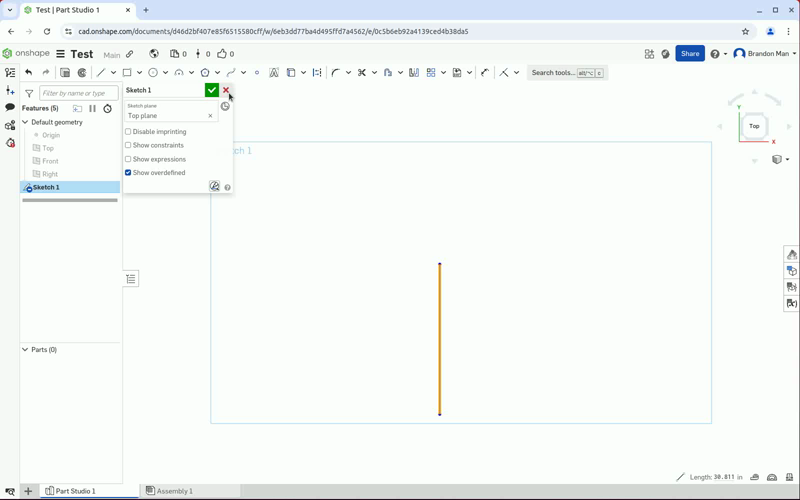
key(shift+h)
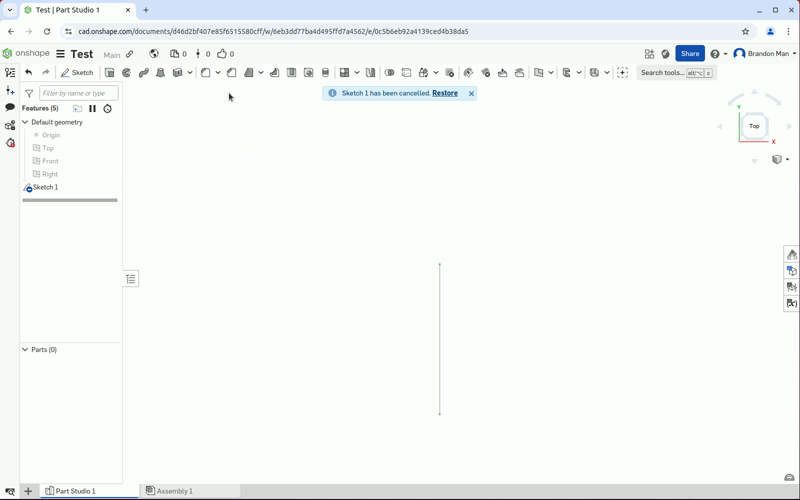
key(shift+s)
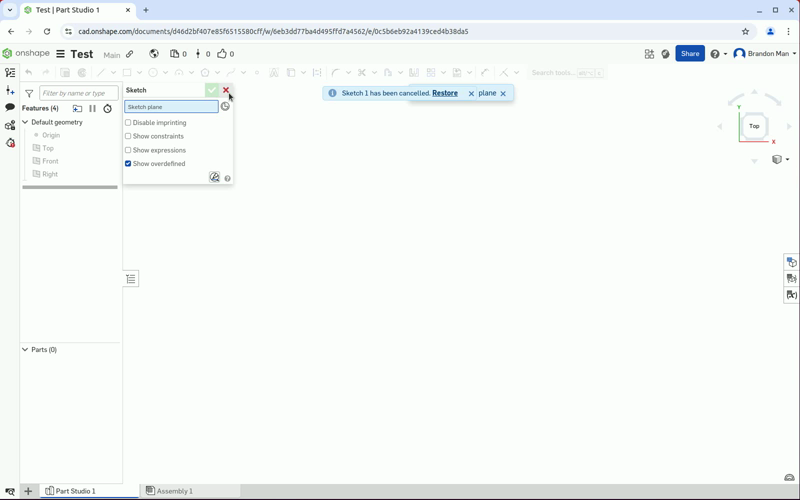
mouse_move(73, 150)
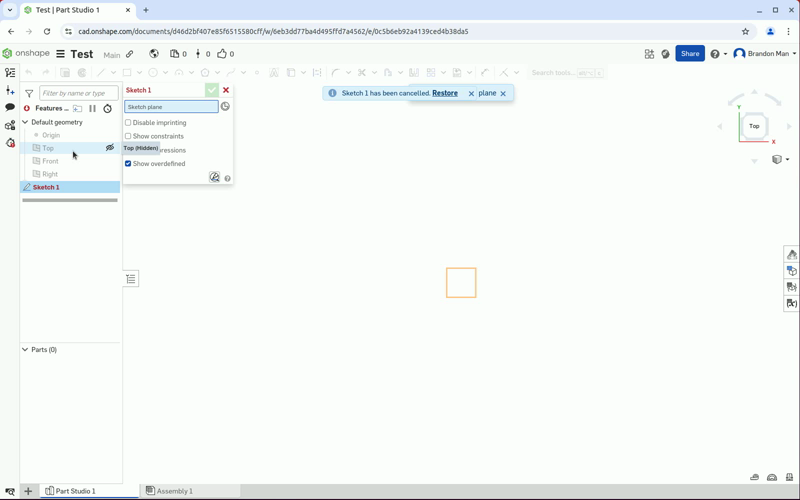
click(73, 150)
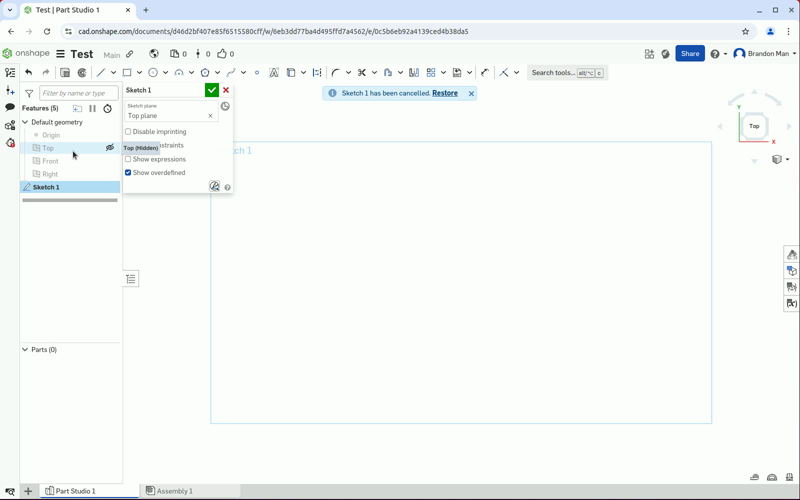
mouse_move(73, 352)
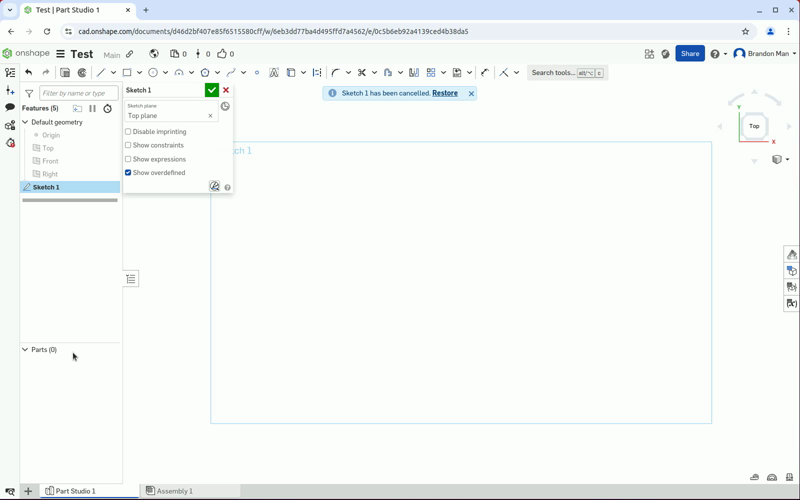
key(y)
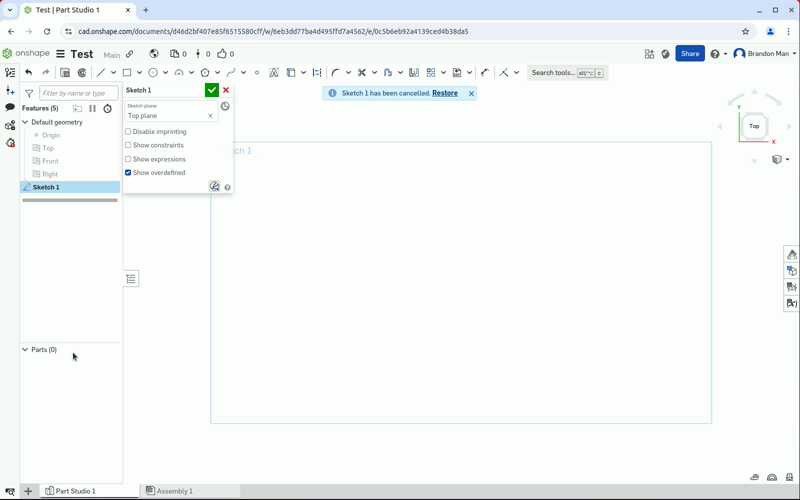
key(l)
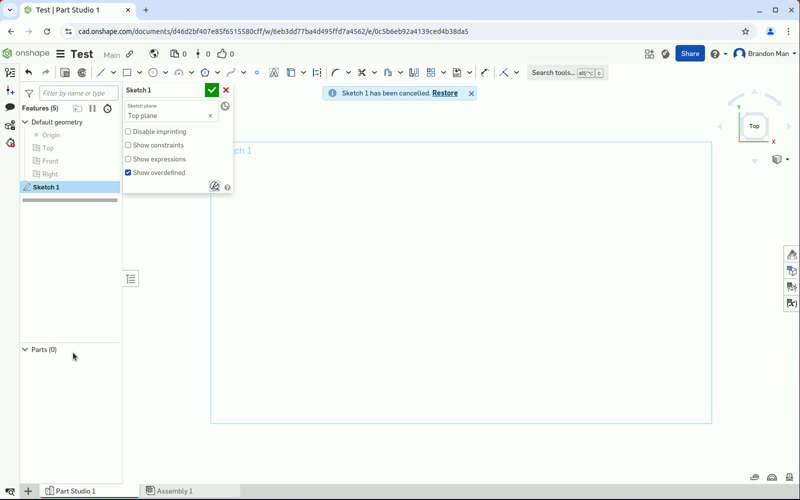
key_down(shift)
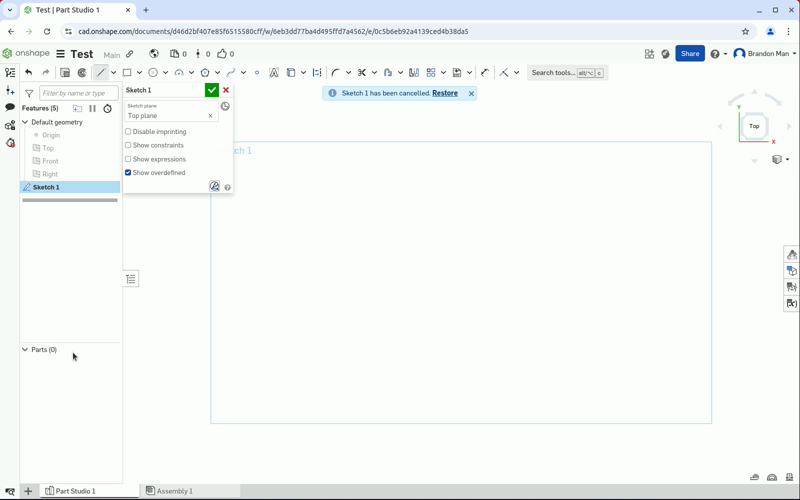
mouse_move(432, 395)
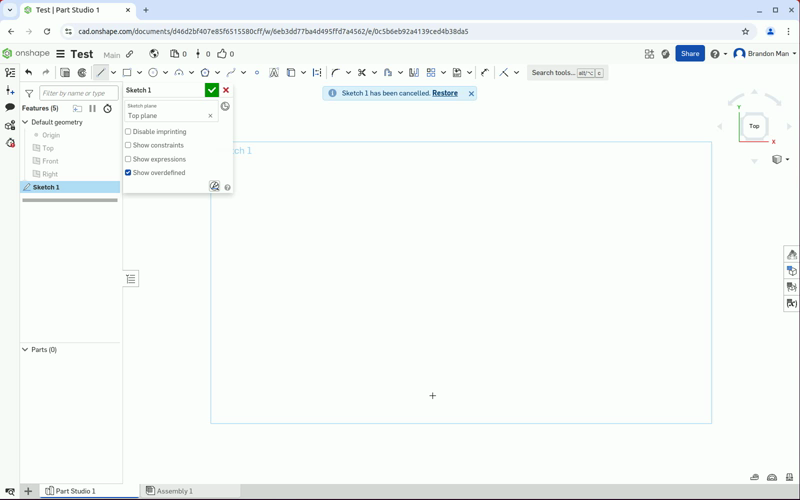
click(432, 395)
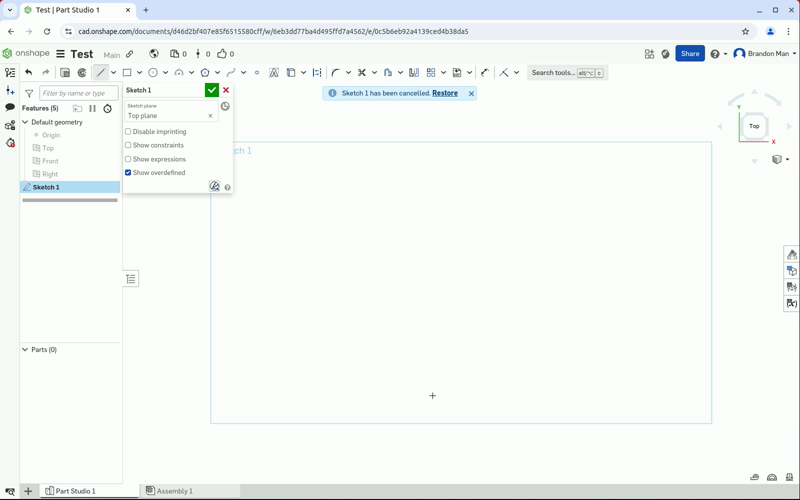
key_up(shift)
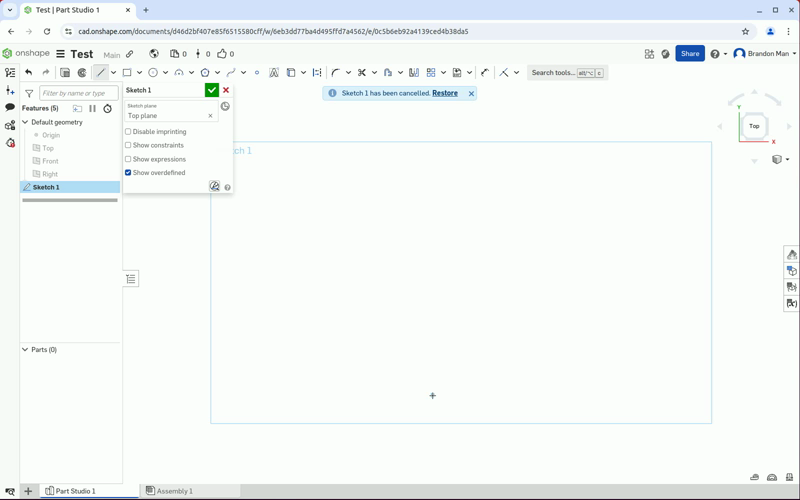
key_down(shift)
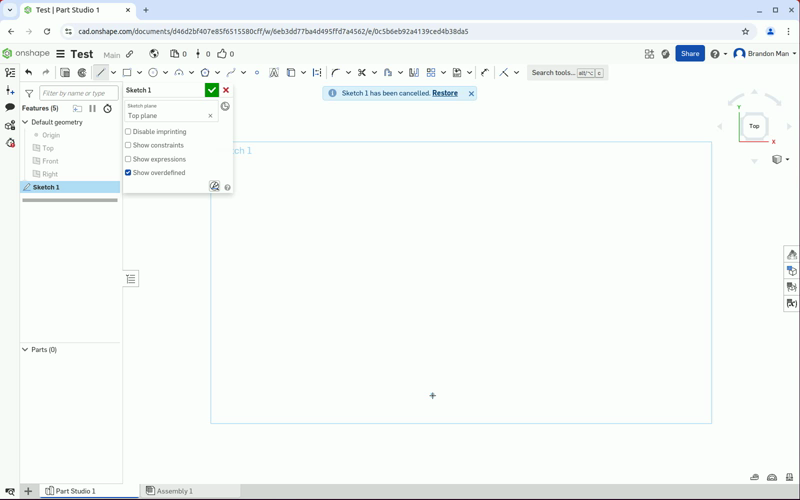
mouse_move(462, 395)
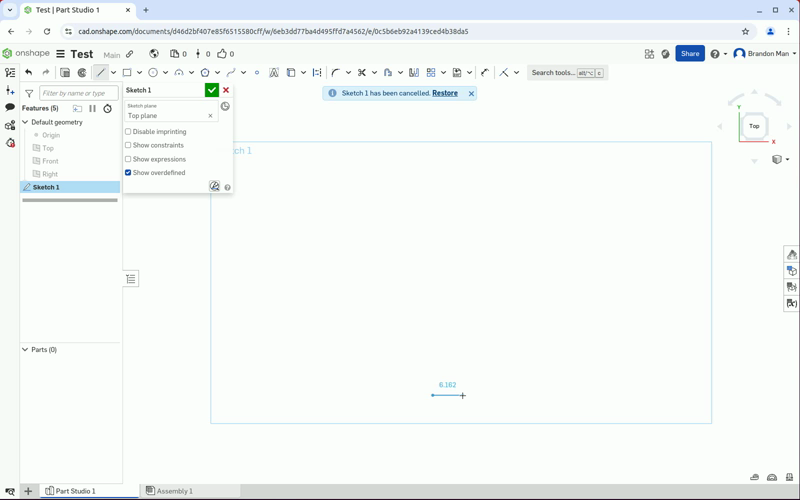
mouse_move(489, 395)
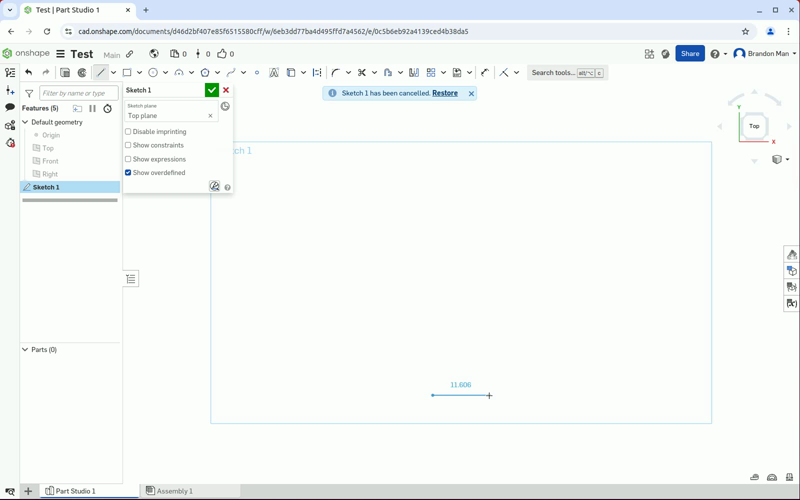
click(489, 395)
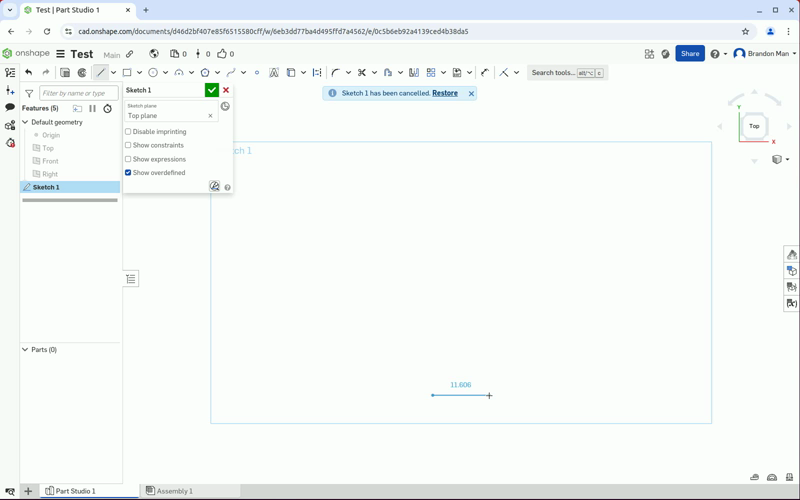
key_up(shift)
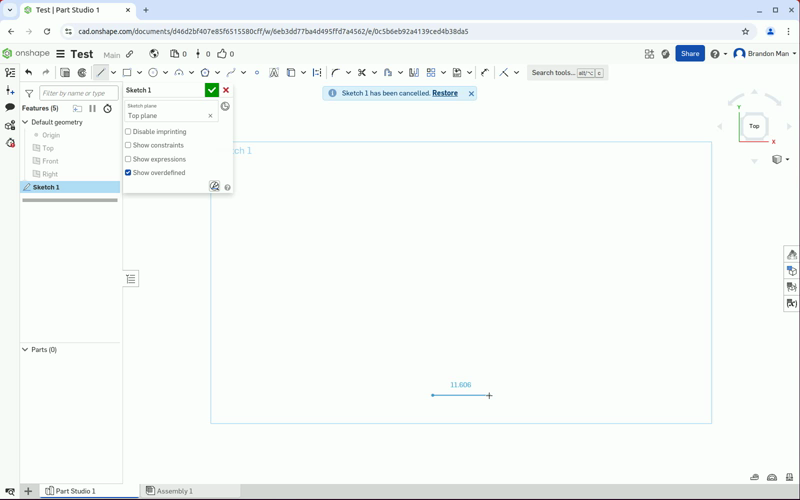
key_down(shift)
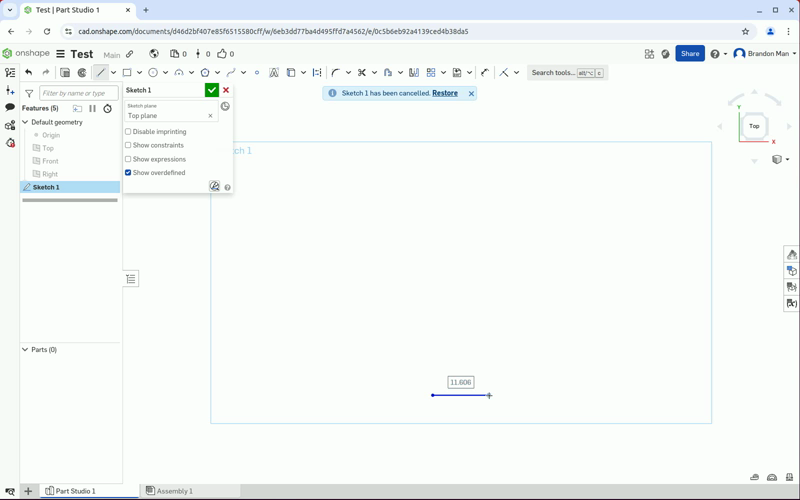
mouse_move(489, 282)
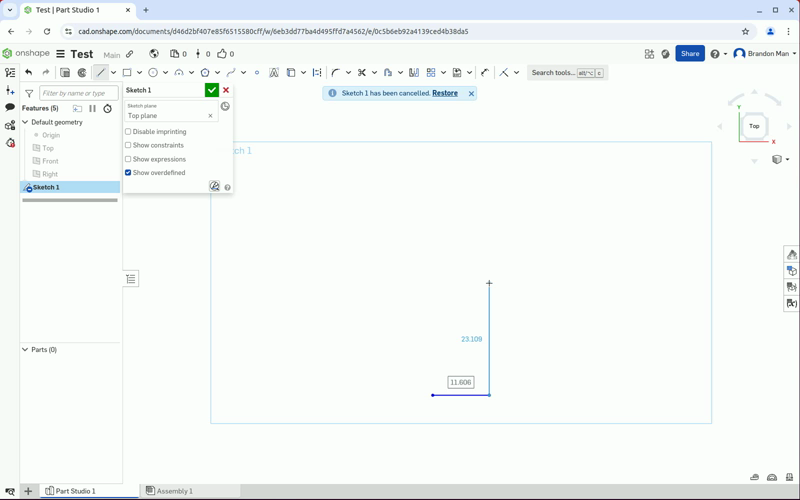
click(489, 282)
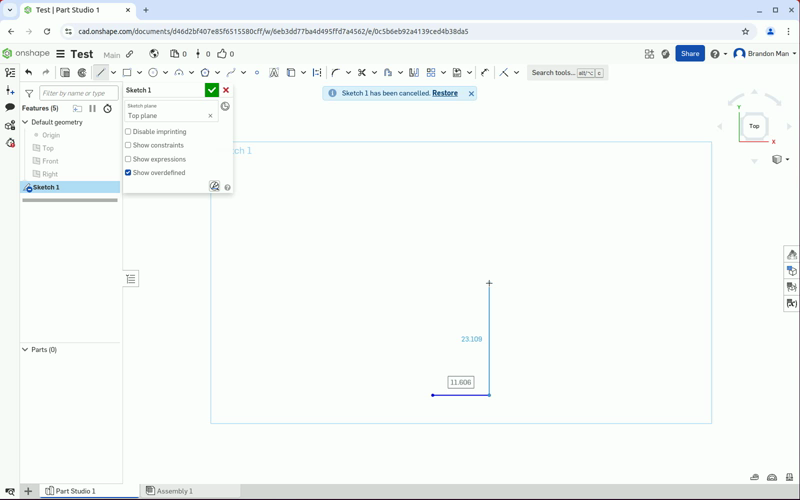
key_up(shift)
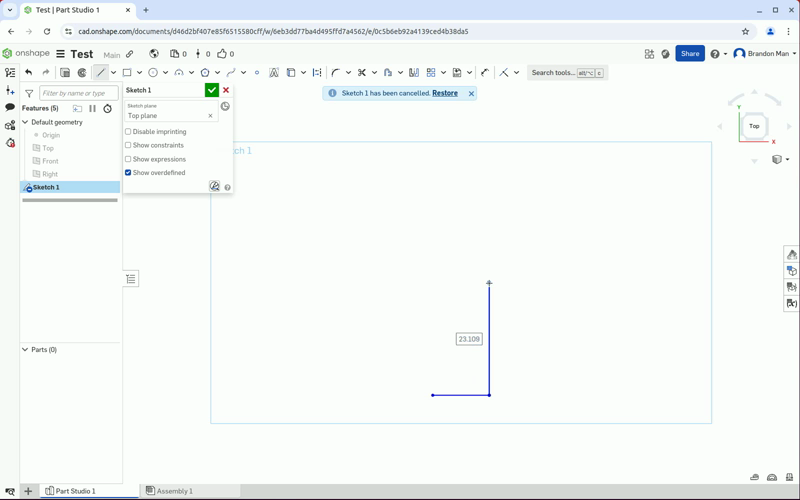
key_down(shift)
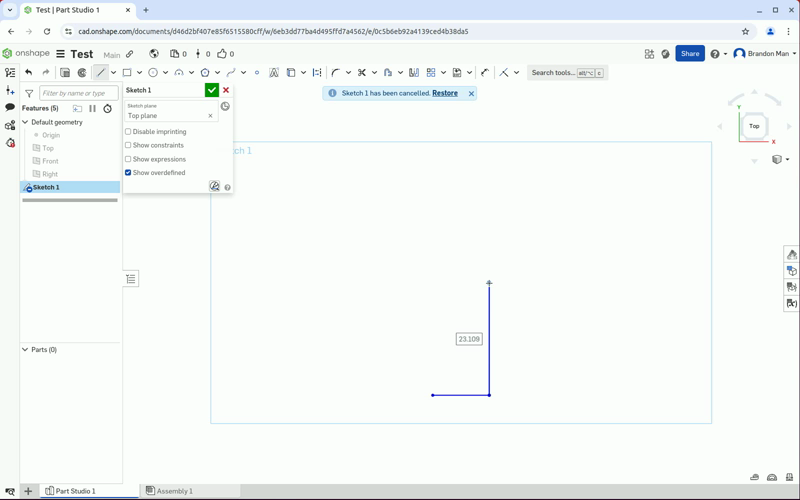
mouse_move(519, 282)
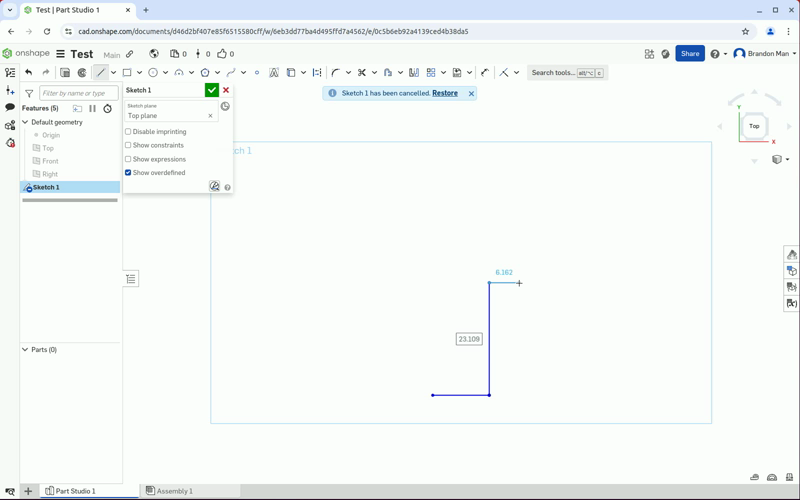
mouse_move(432, 282)
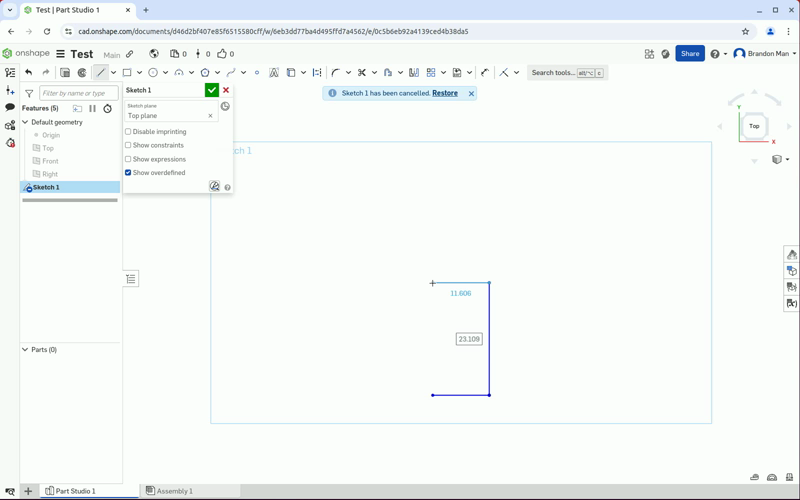
click(432, 282)
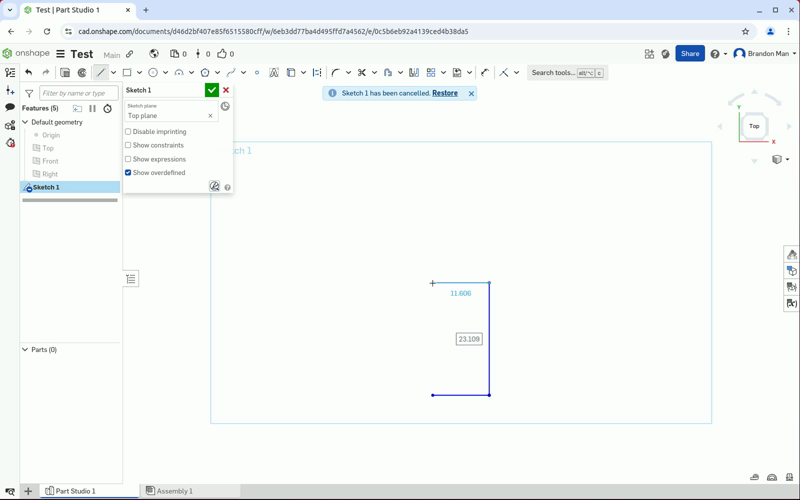
key_up(shift)
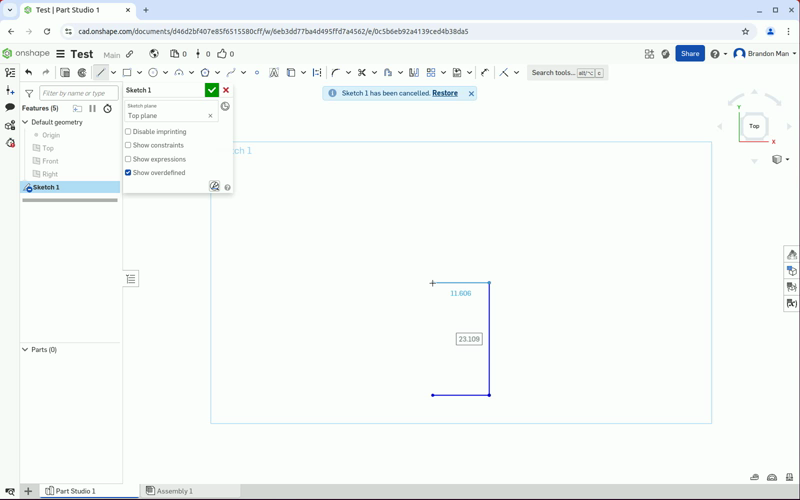
key_down(shift)
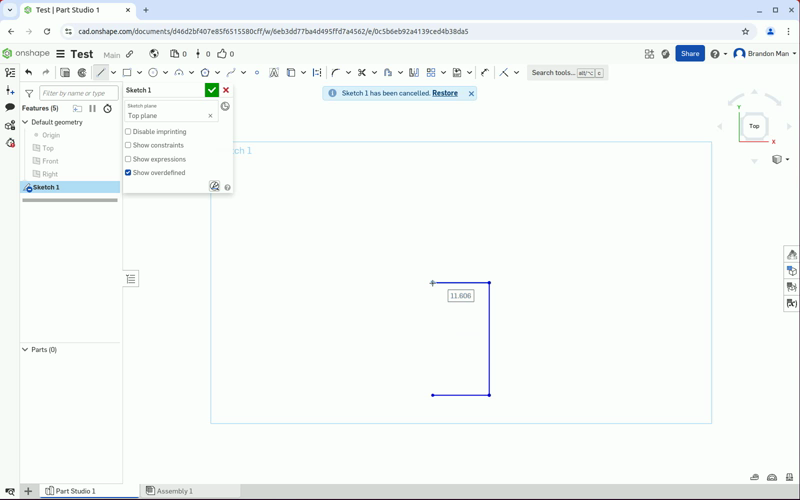
mouse_move(432, 395)
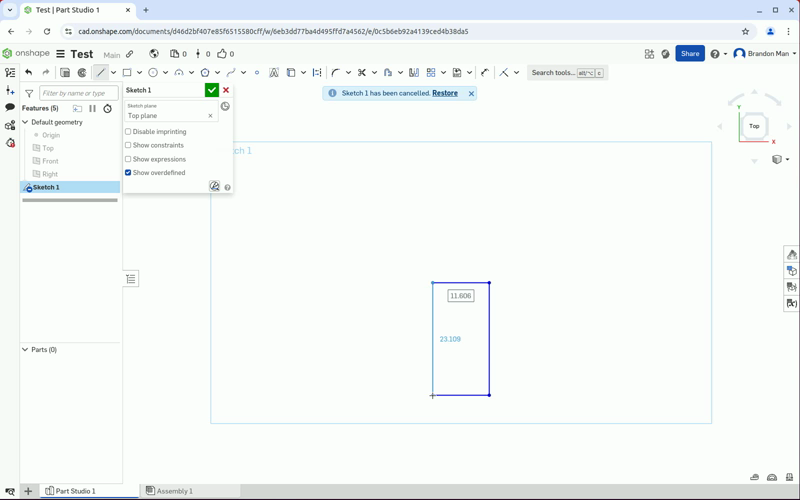
key_up(shift)
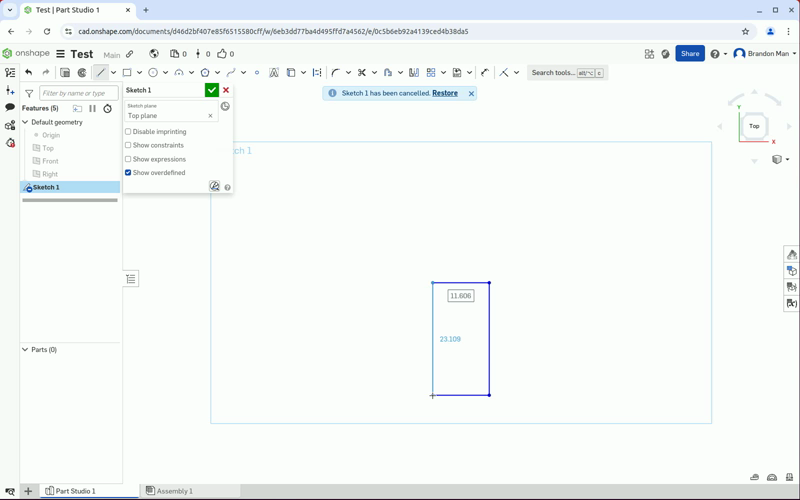
click(432, 395)
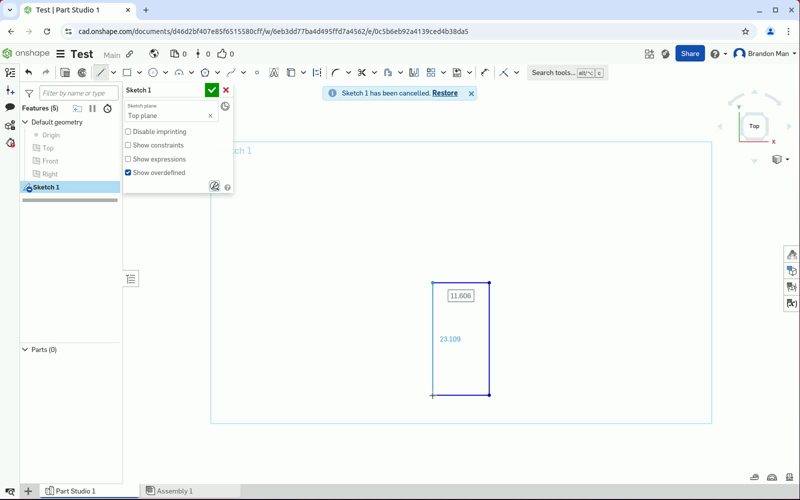
key(esc)
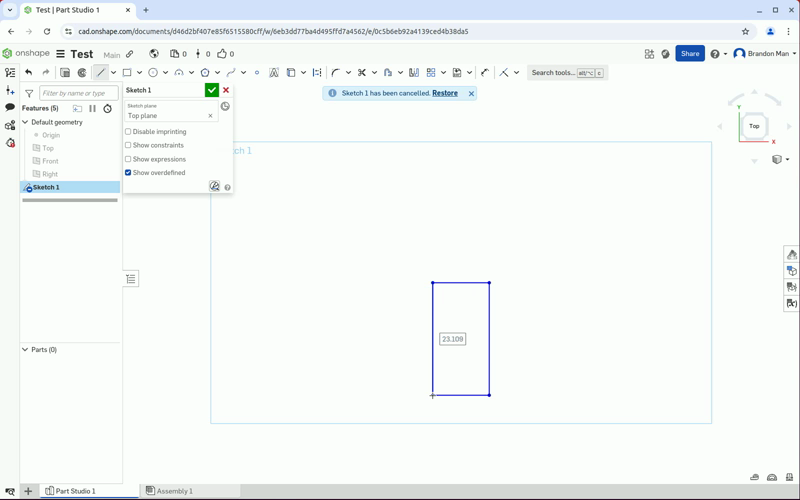
mouse_move(466, 390)
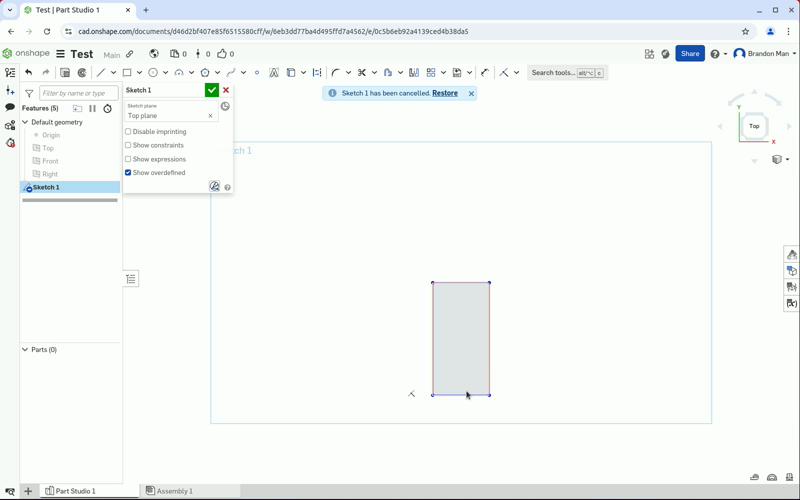
click(466, 390)
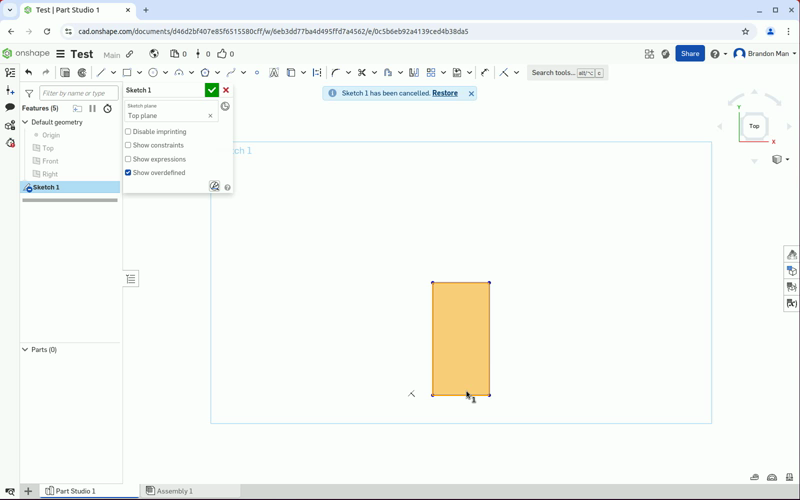
mouse_move(73, 352)
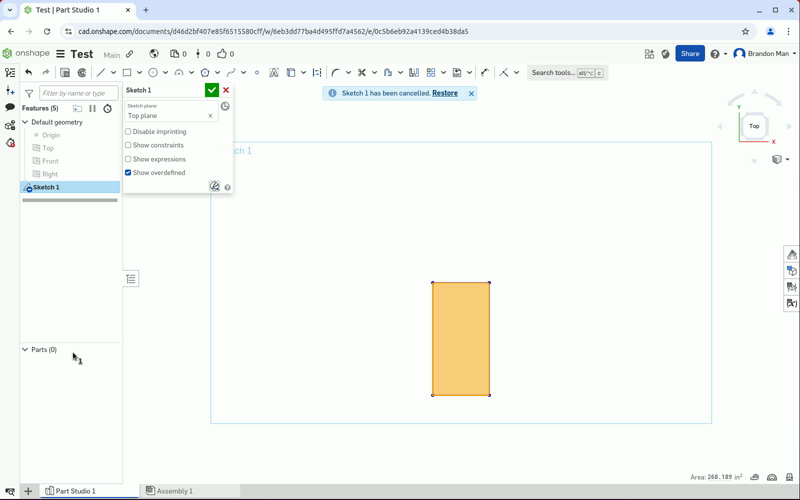
key(shift+y)
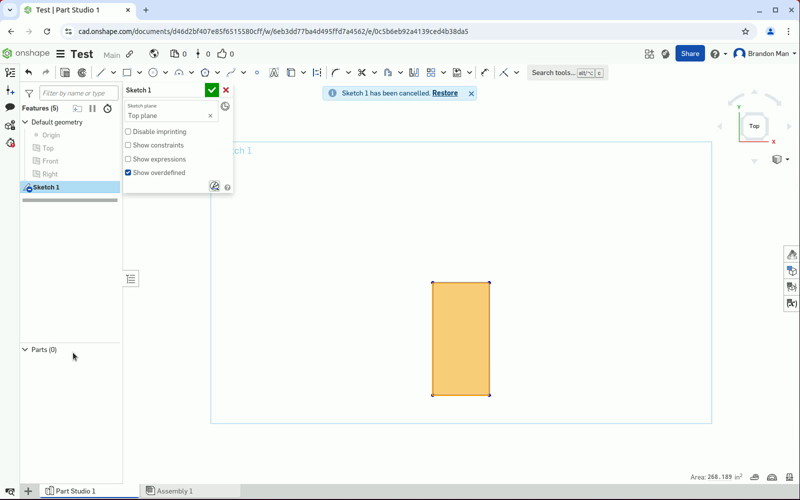
key(shift+e)
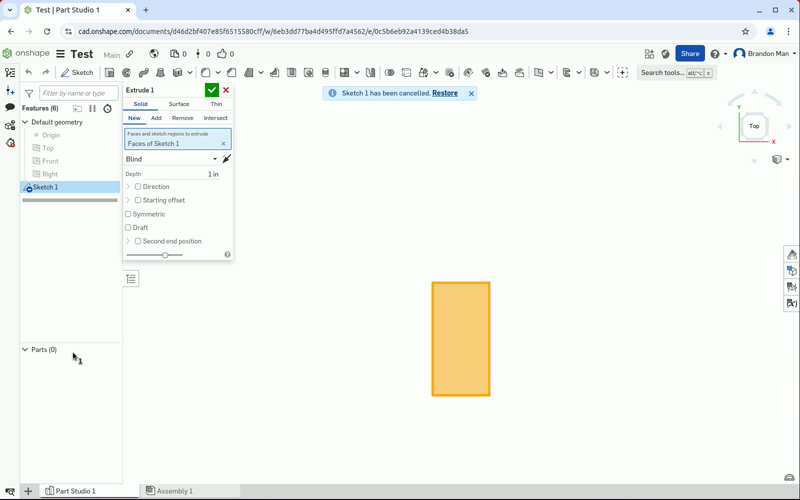
mouse_move(143, 106)
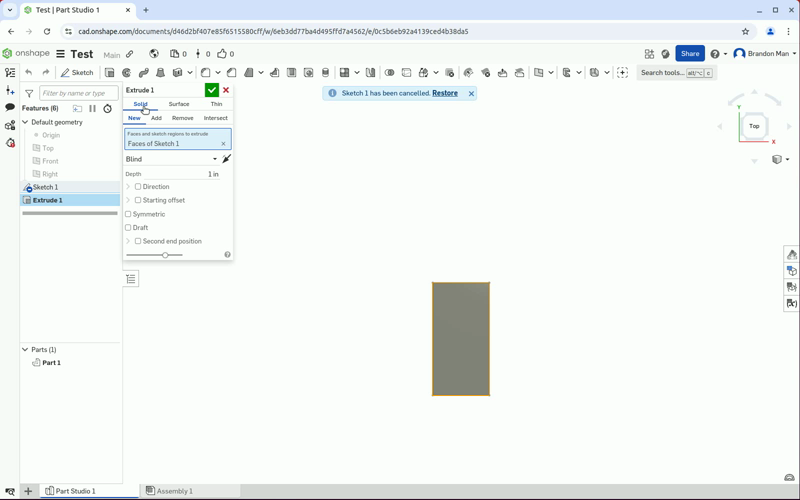
click(143, 106)
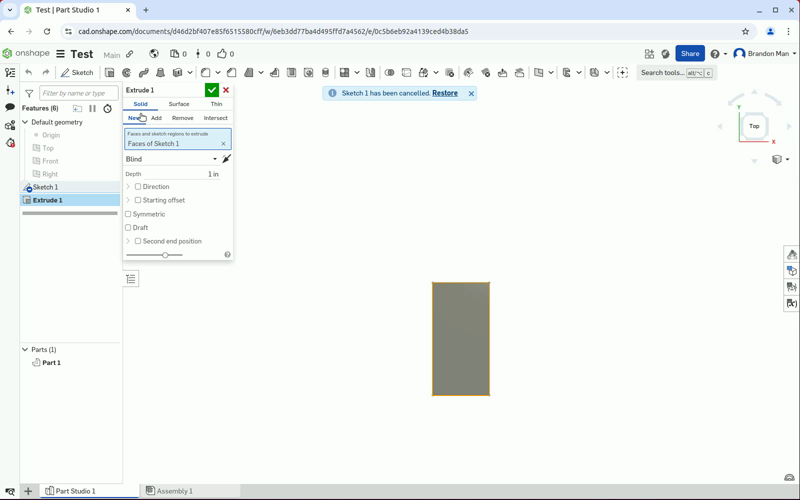
mouse_move(137, 120)
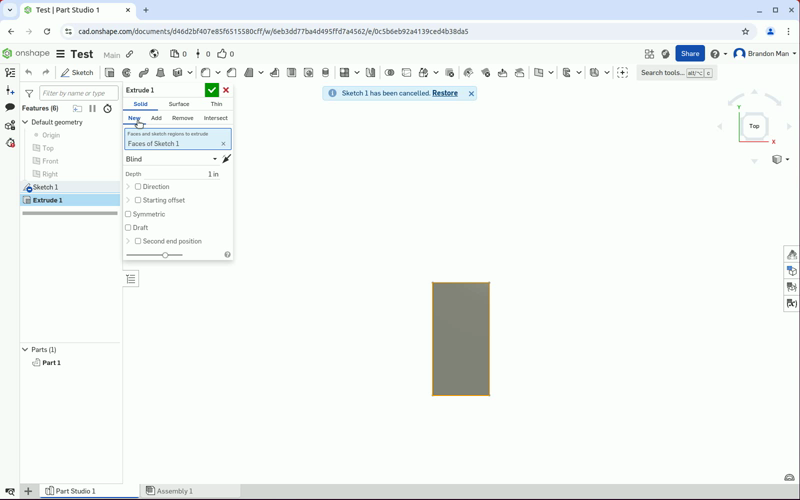
click(137, 120)
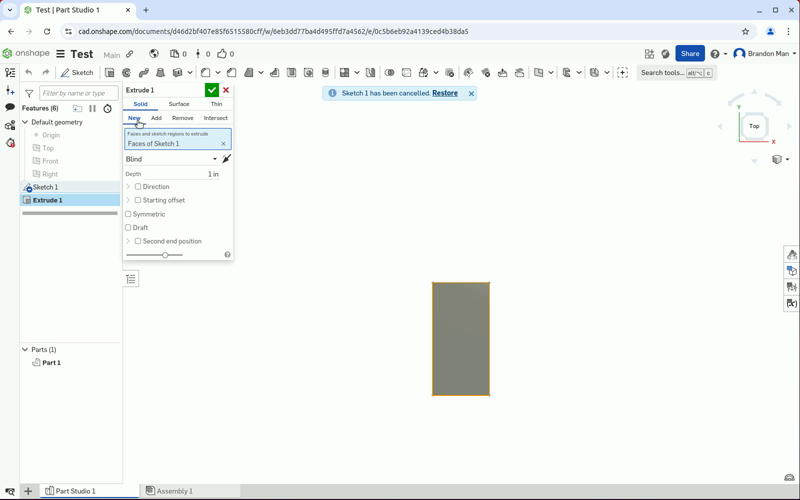
key(tab, 4)
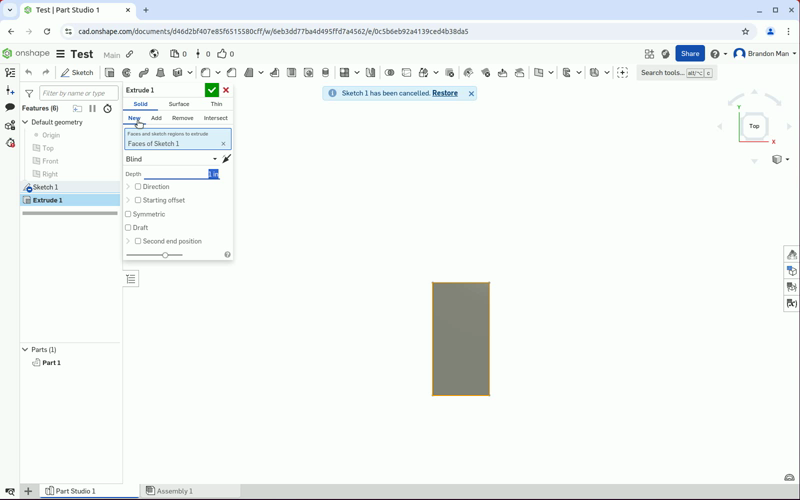
text(1.685)
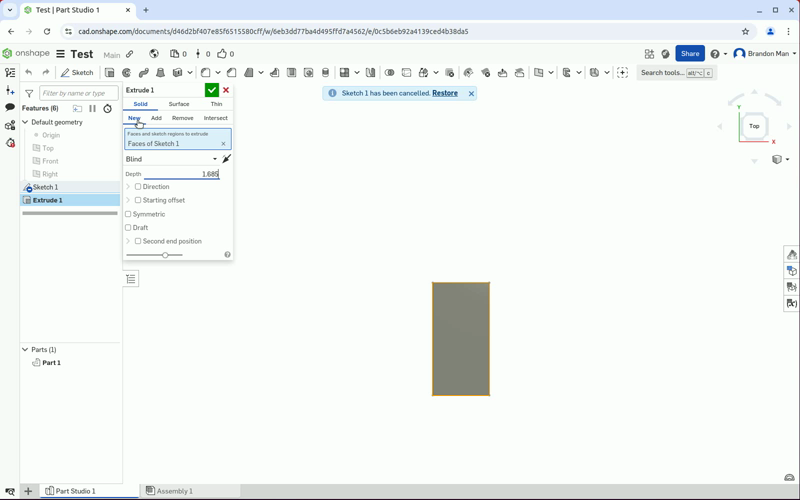
key(enter)
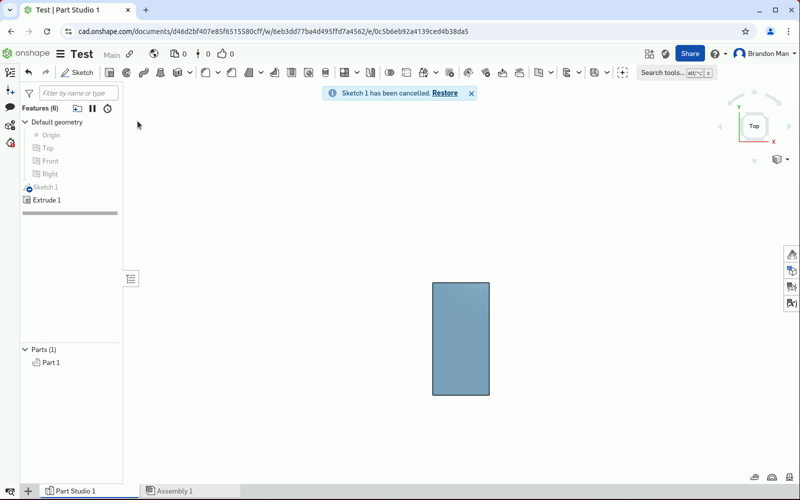
key(shift+h)
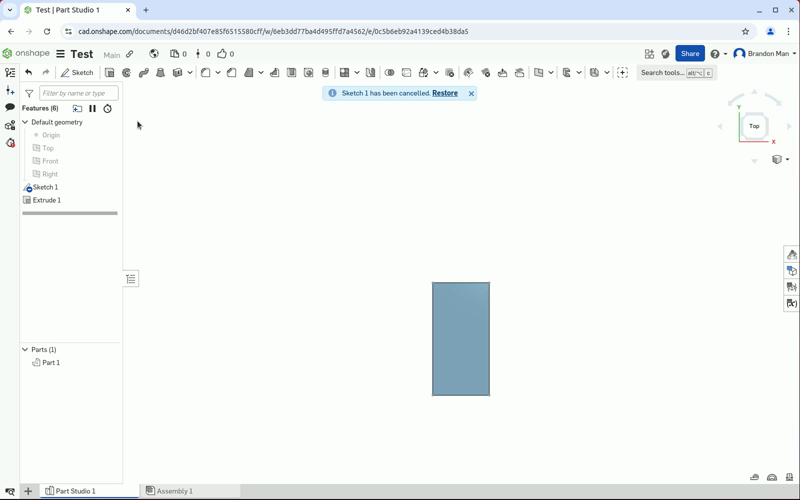
key(shift+h)
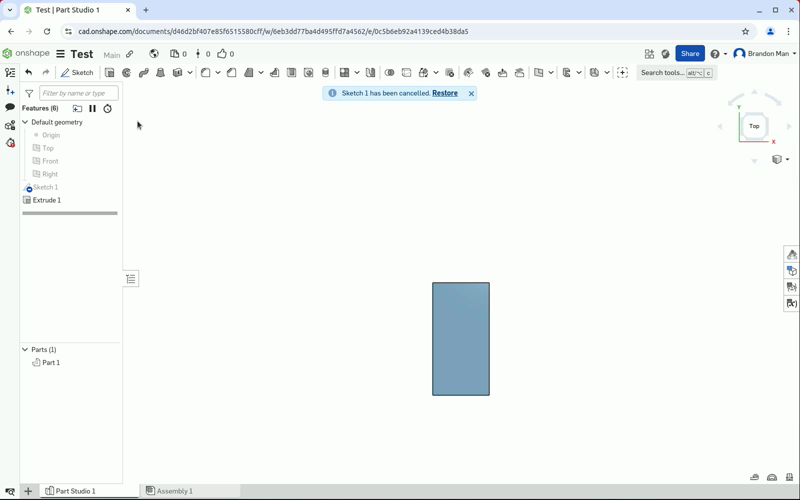
mouse_move(73, 189)
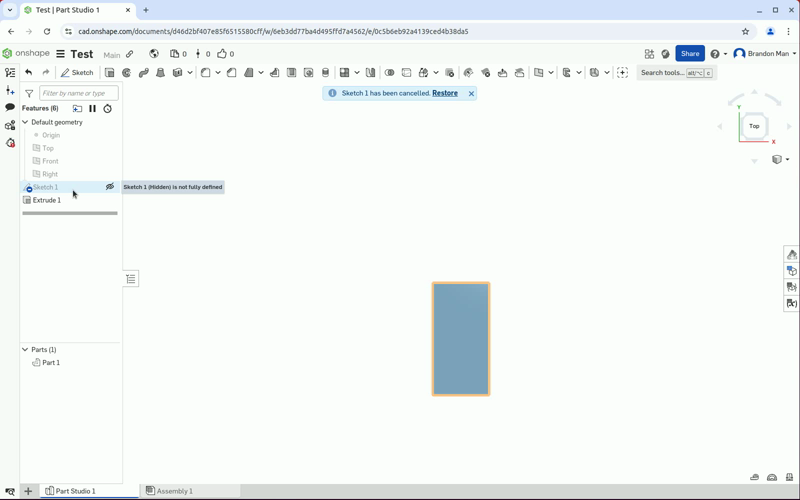
click(73, 189)
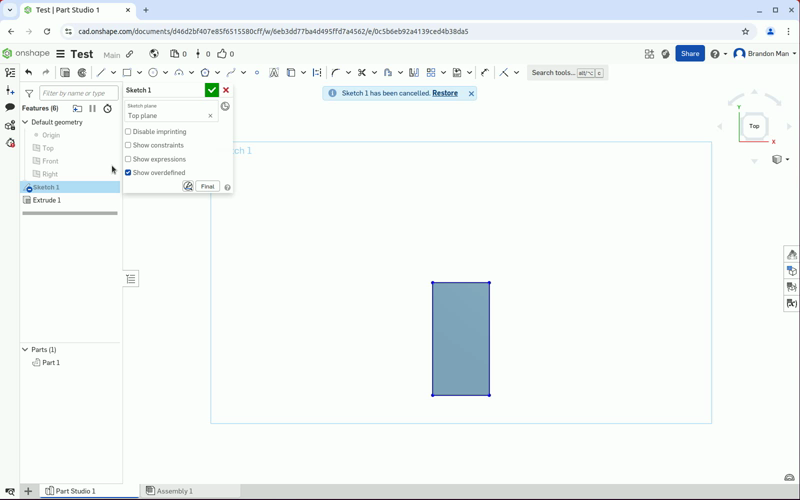
mouse_move(229, 92)
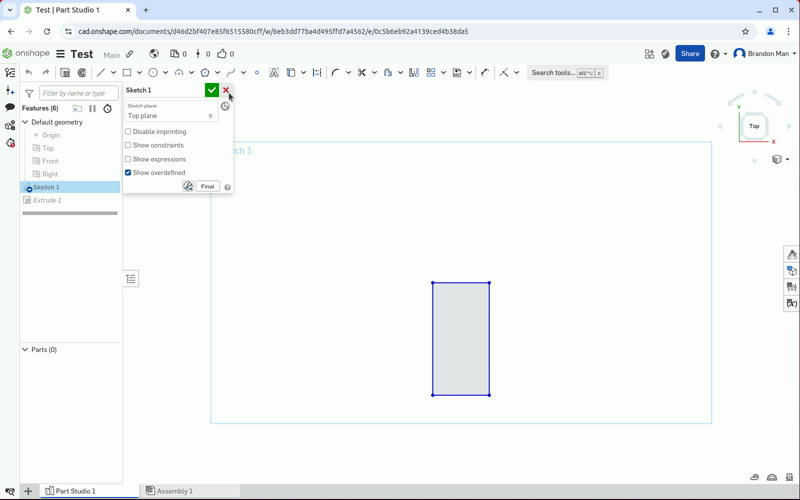
click(229, 92)
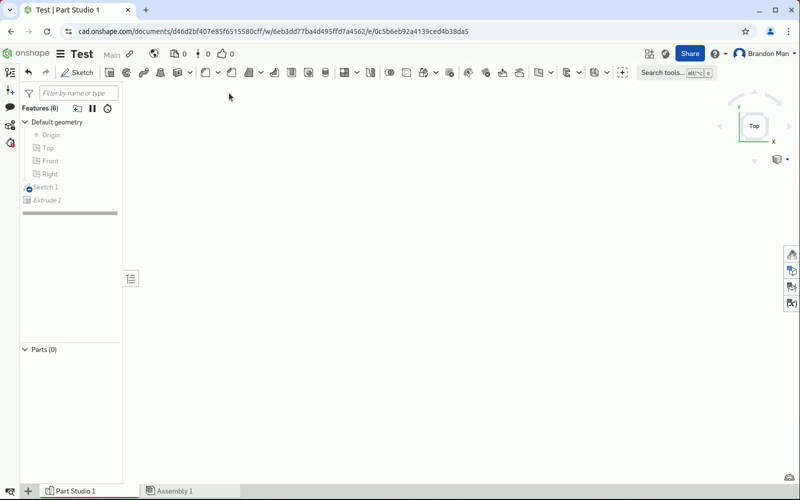
mouse_move(73, 352)
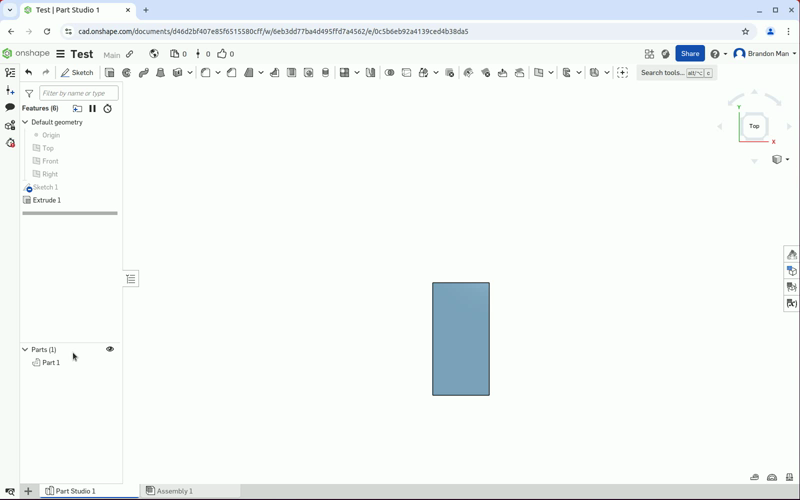
key(y)
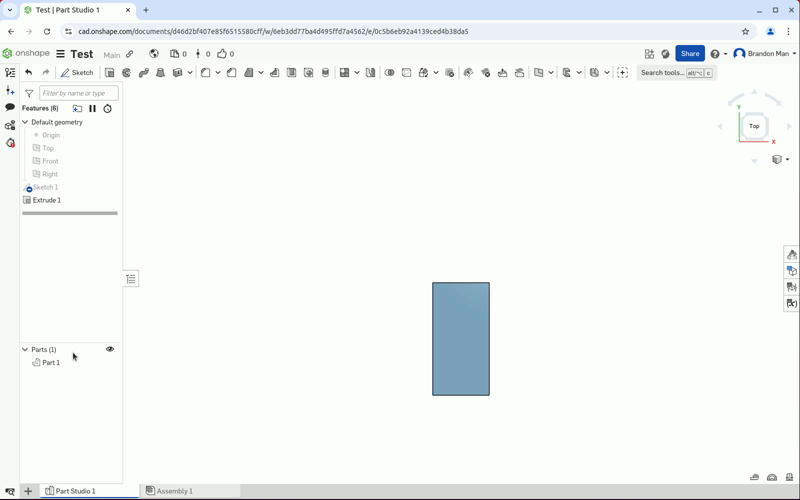
key(shift+p)
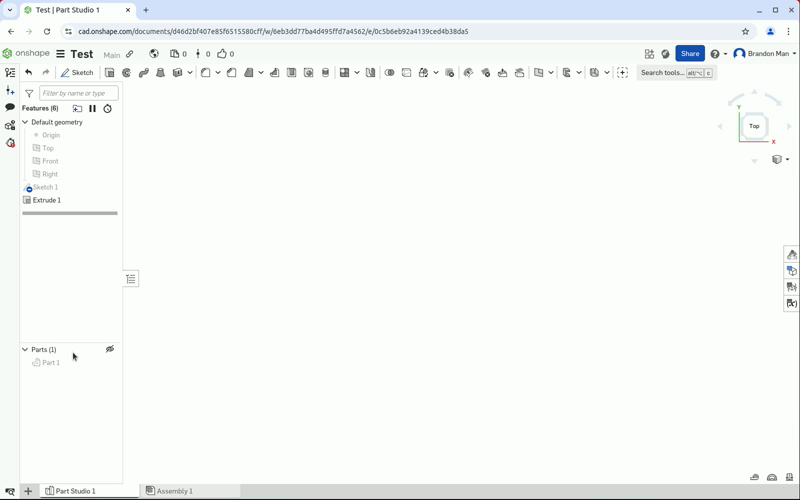
key(space)
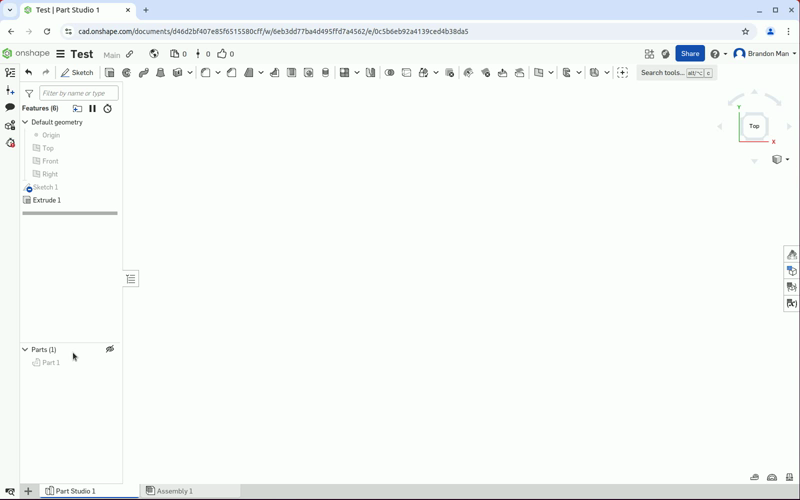
key_down(shift)
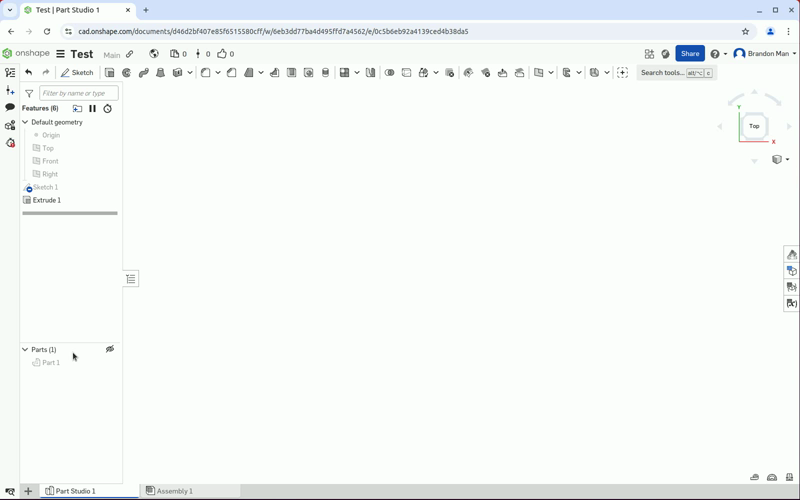
key(up)
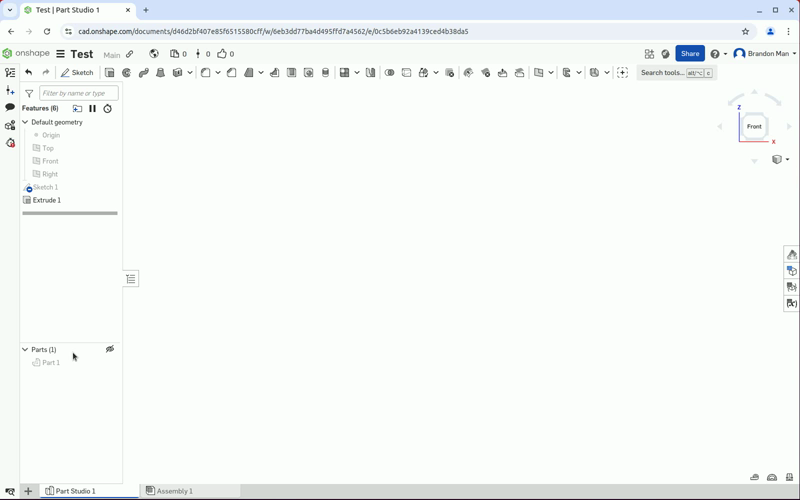
key_up(shift)
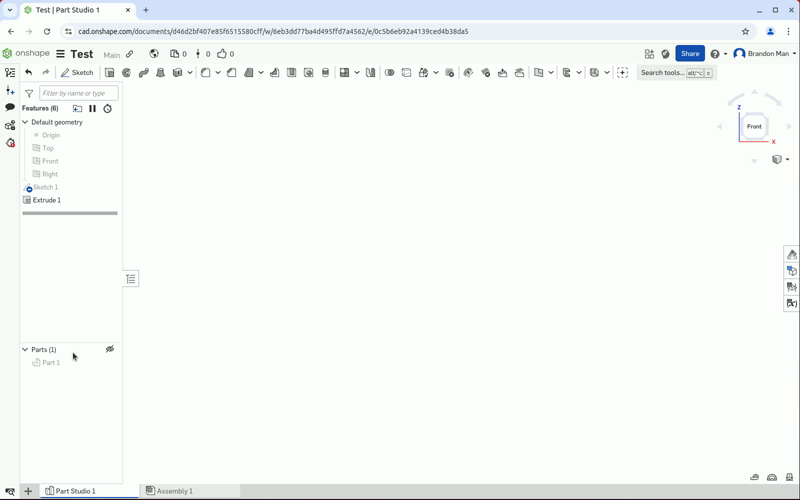
mouse_move(73, 352)
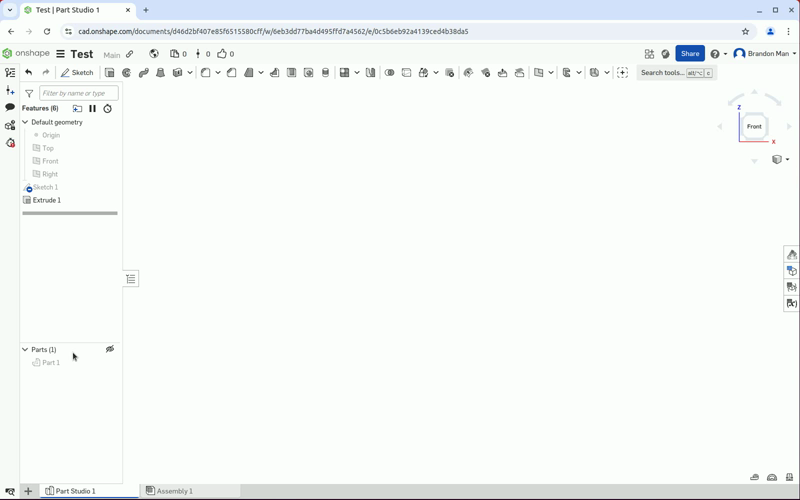
key(shift+y)
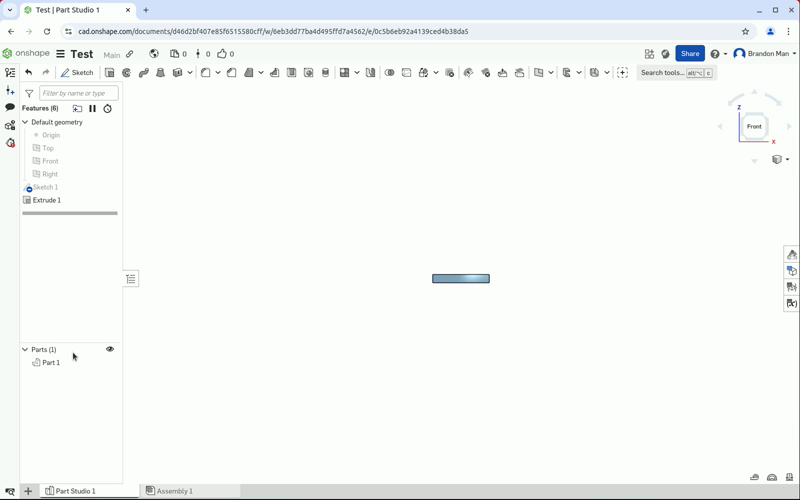
mouse_move(541, 75)
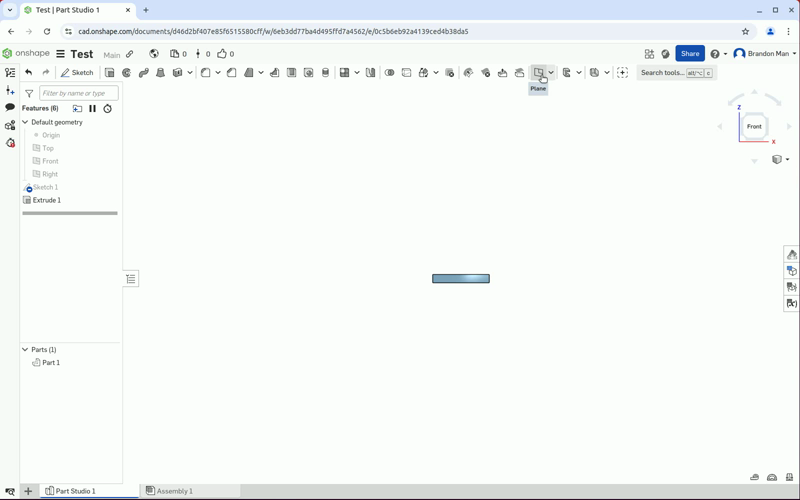
click(541, 75)
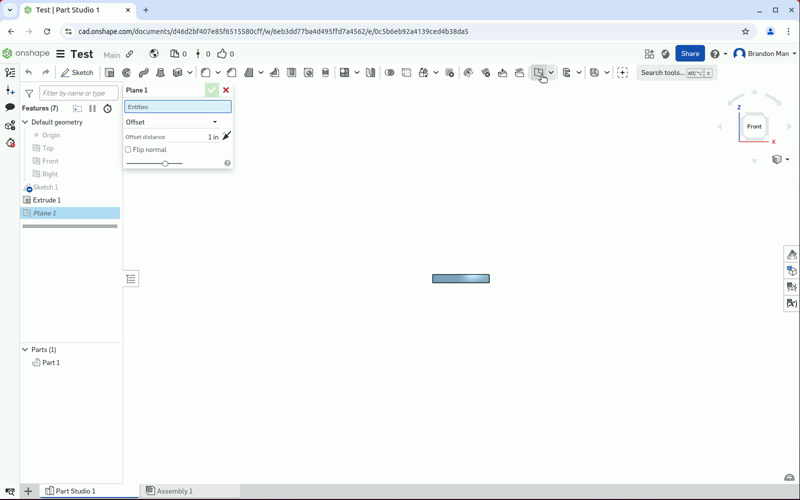
mouse_move(73, 163)
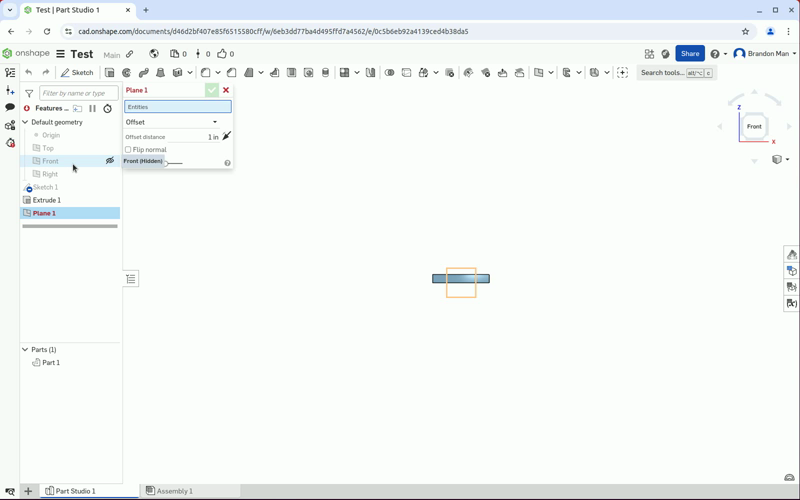
click(73, 163)
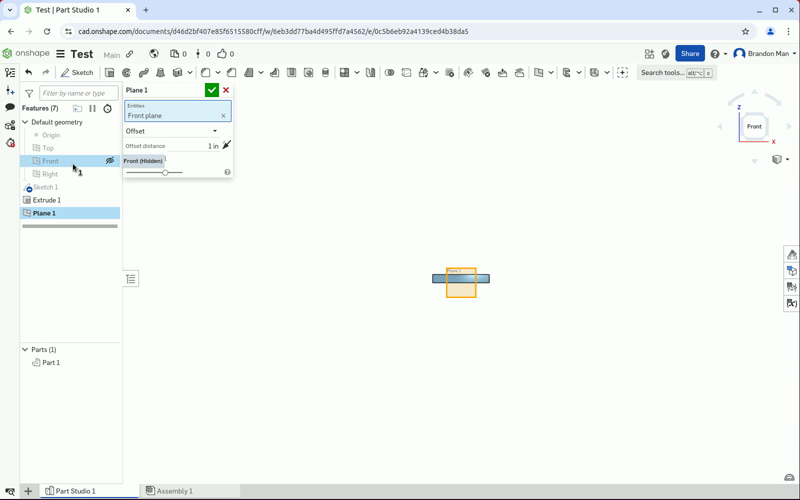
key(tab, 2)
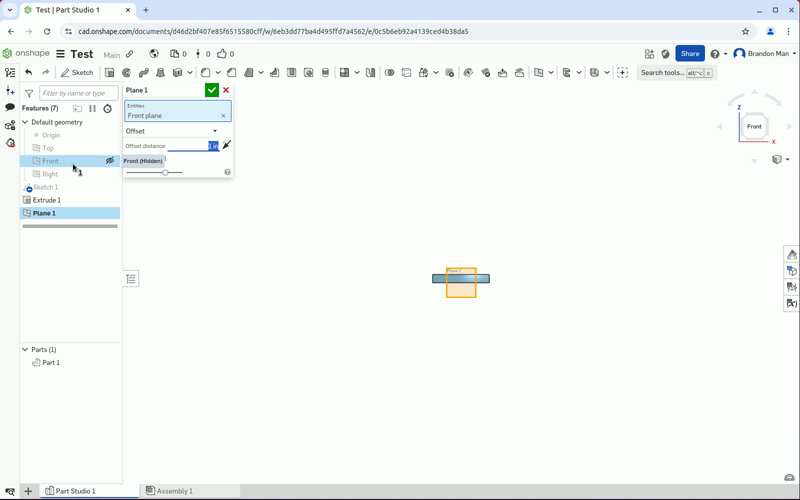
text(23.108)
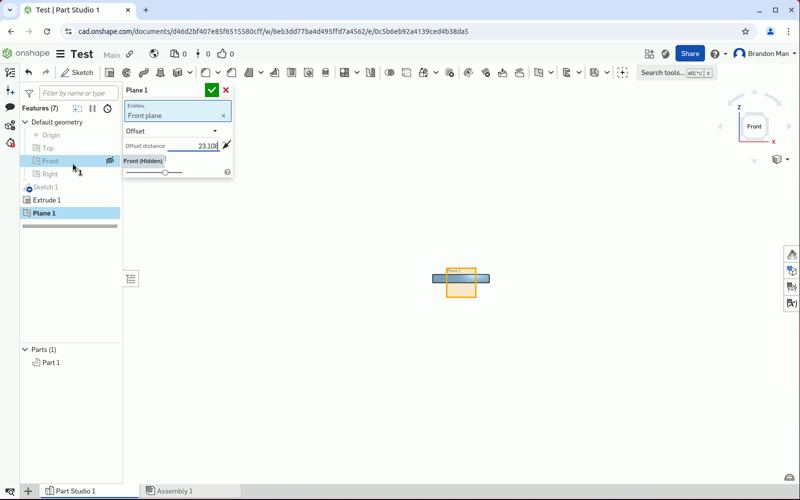
key(enter, 2)
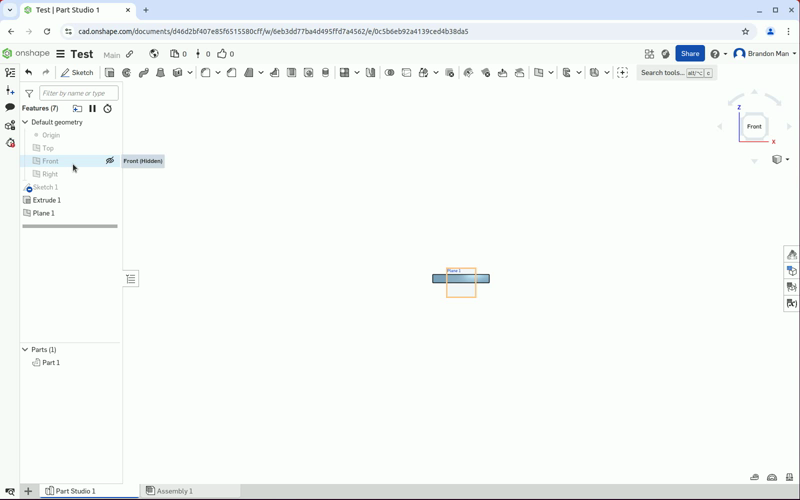
key(shift+s)
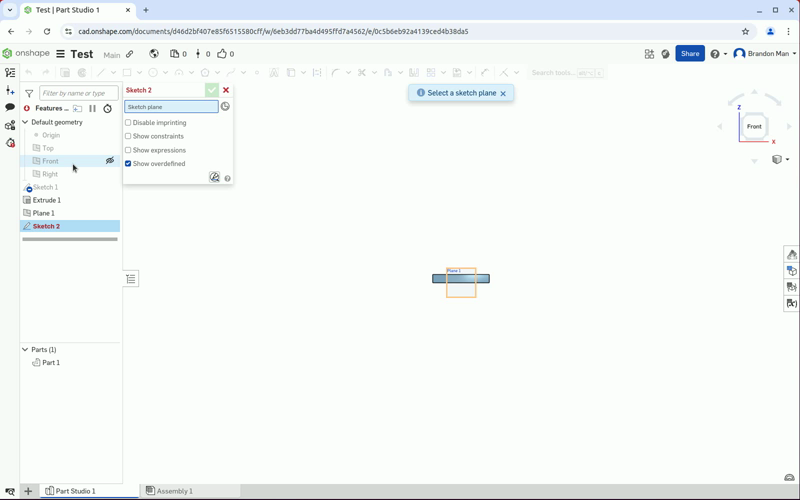
mouse_move(73, 215)
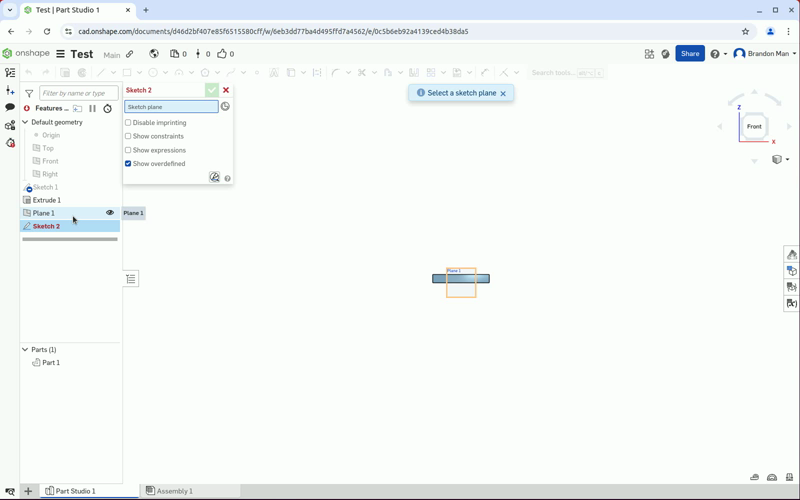
click(73, 215)
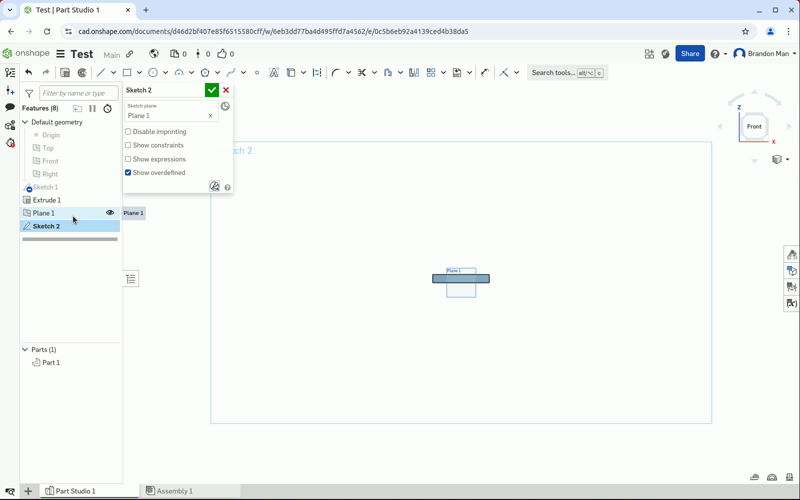
mouse_move(73, 352)
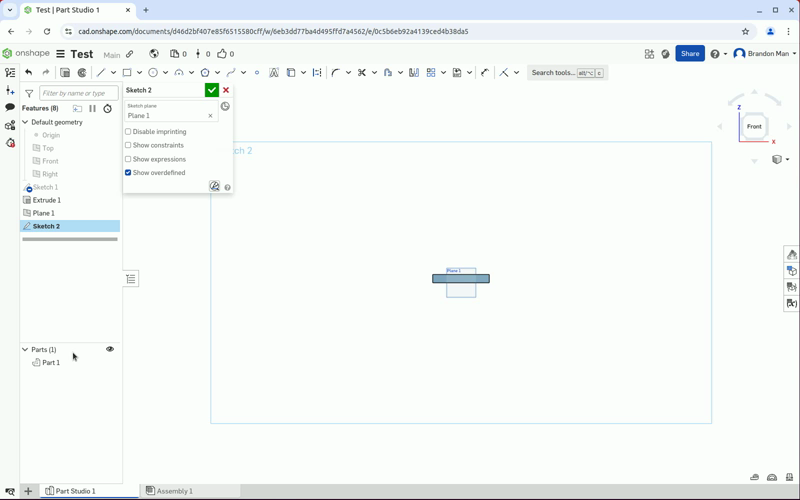
key(y)
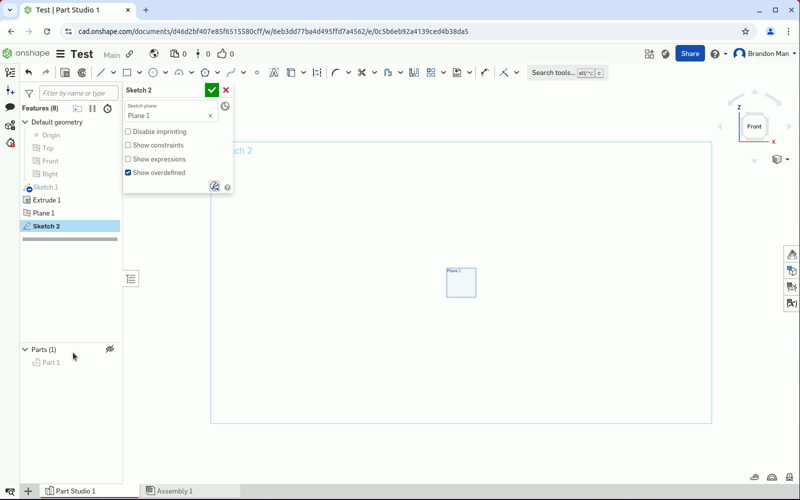
key(l)
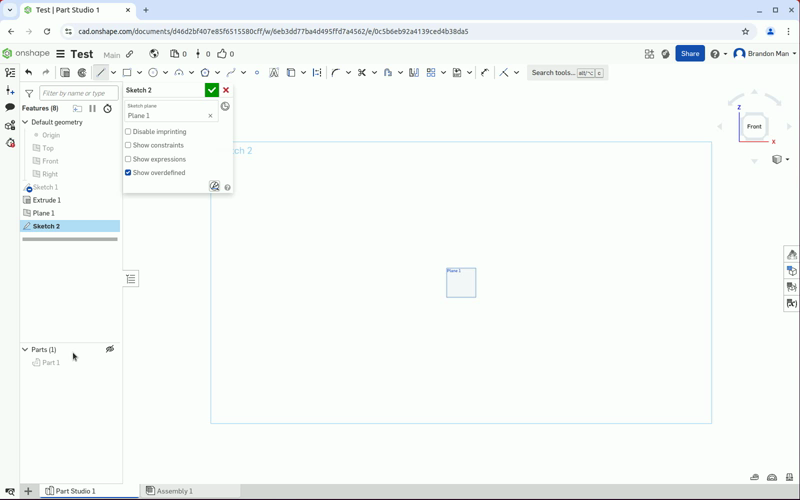
key_down(shift)
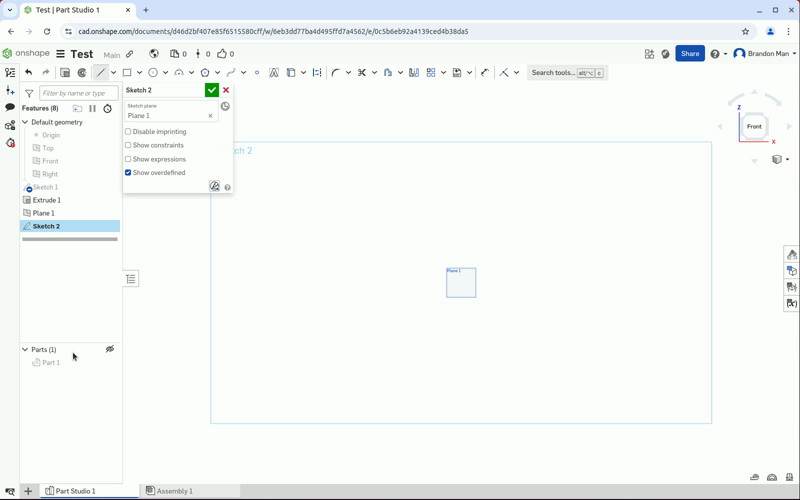
mouse_move(444, 282)
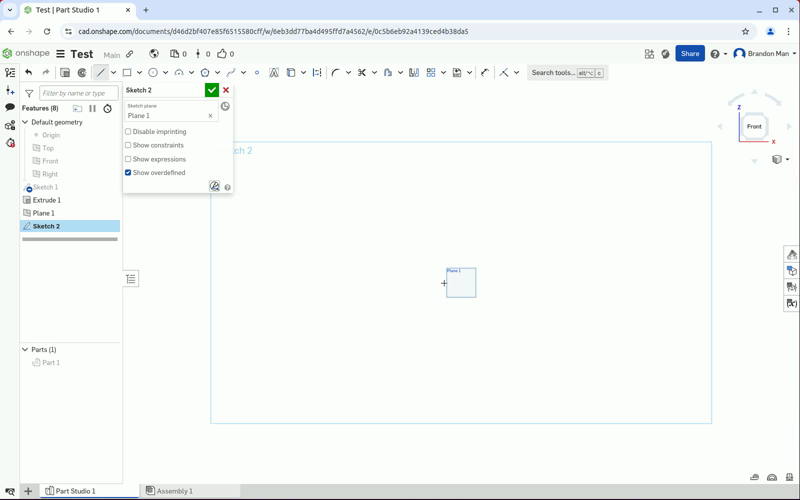
click(444, 282)
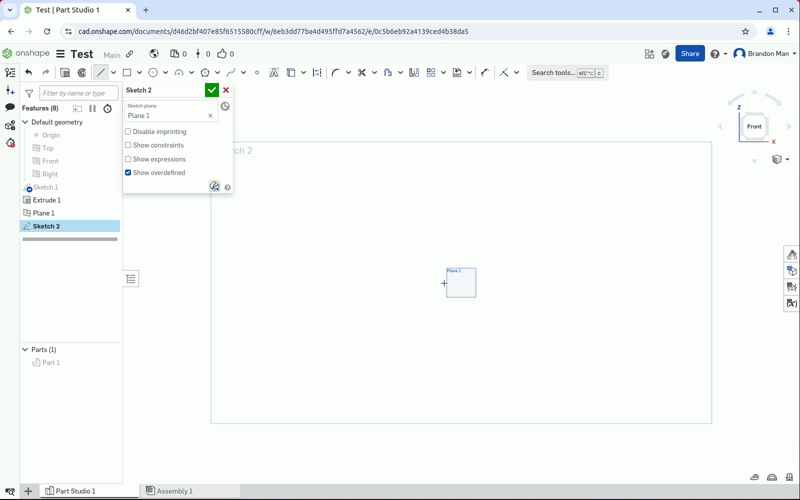
key_up(shift)
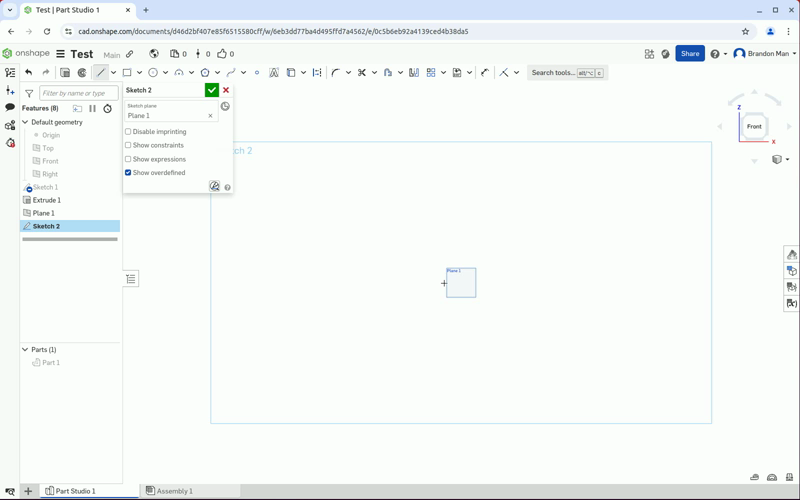
key_down(shift)
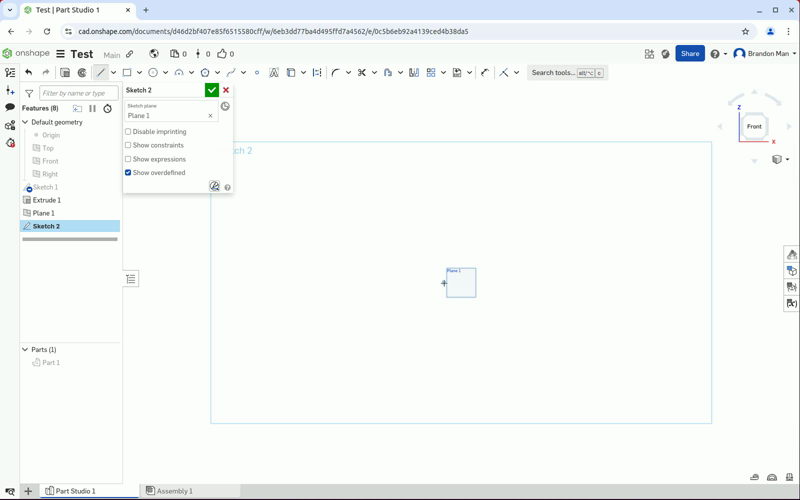
mouse_move(474, 282)
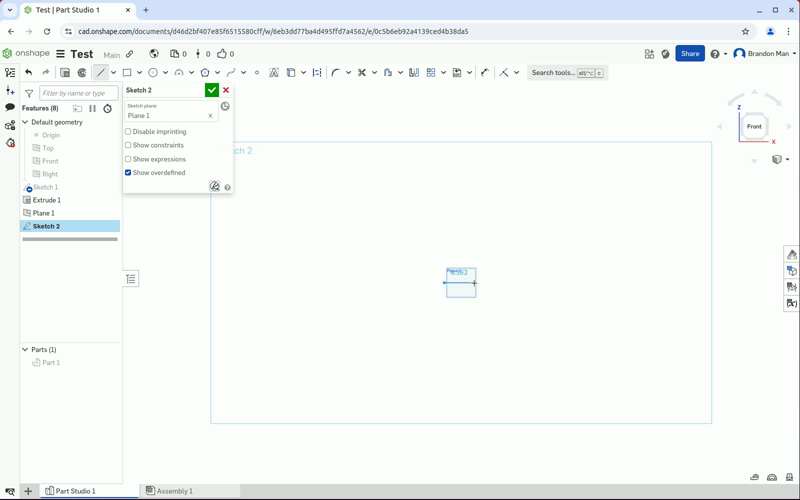
mouse_move(479, 282)
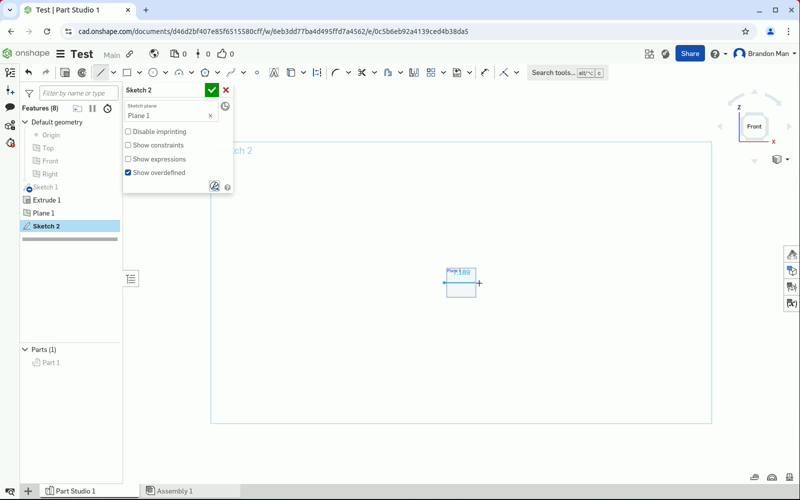
click(479, 282)
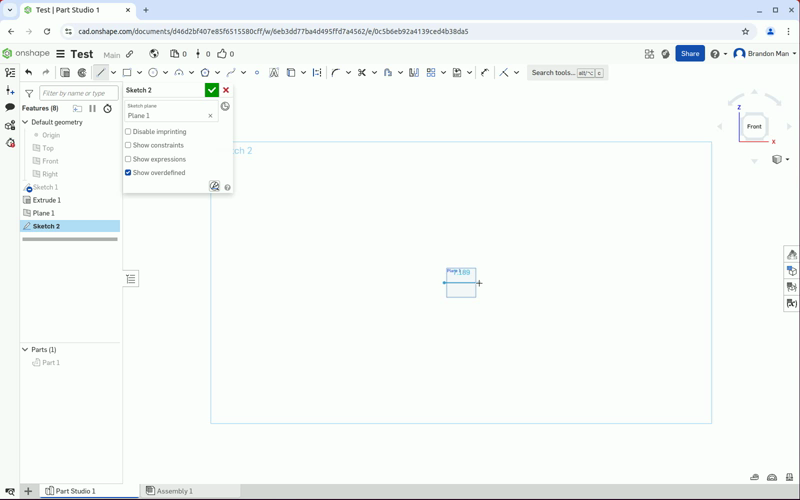
key_up(shift)
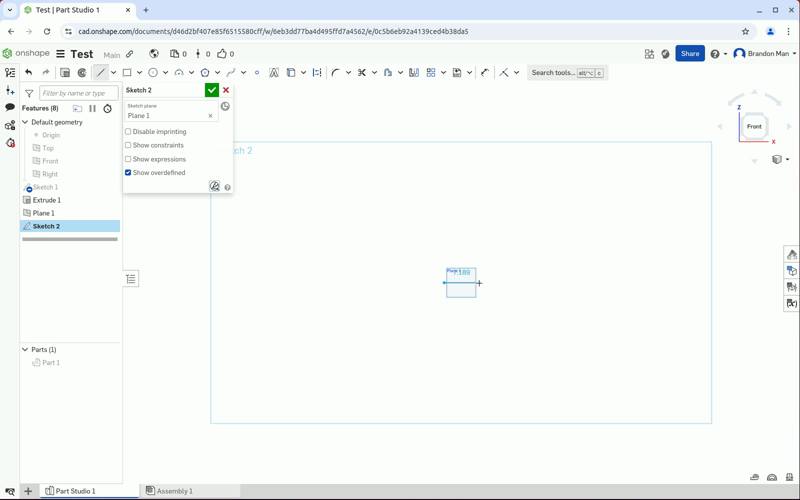
key_down(shift)
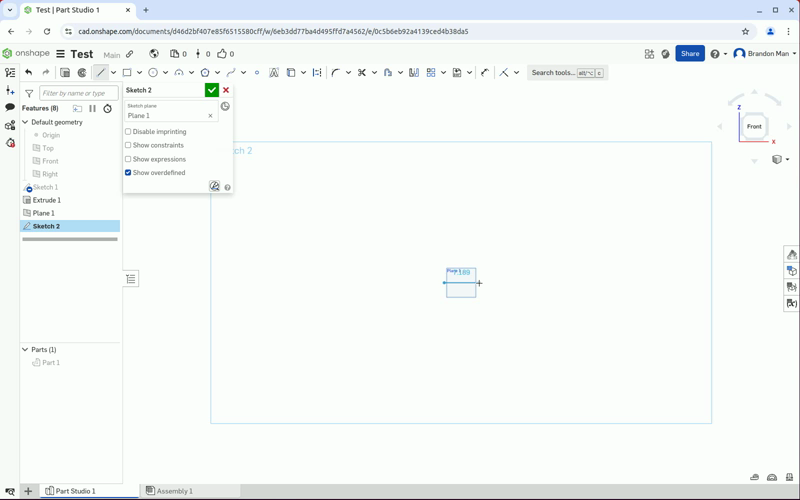
mouse_move(509, 282)
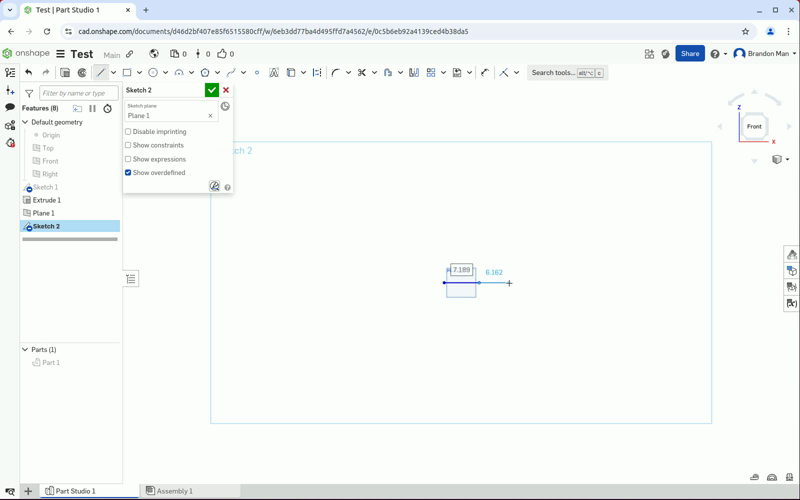
mouse_move(479, 274)
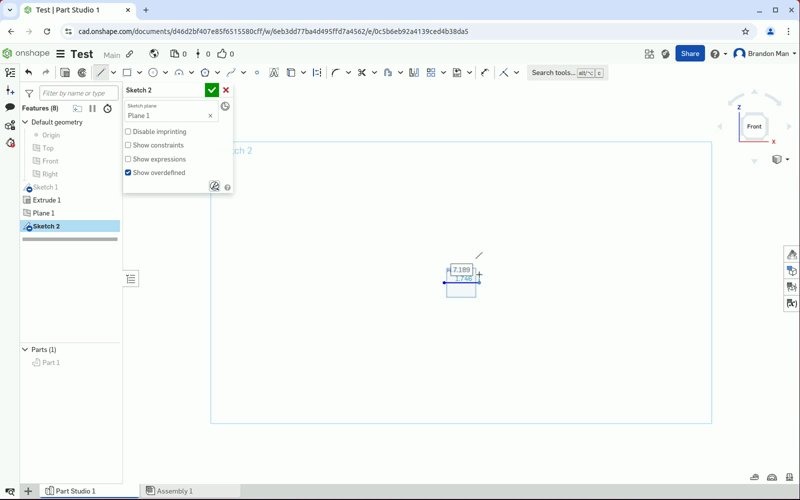
click(479, 274)
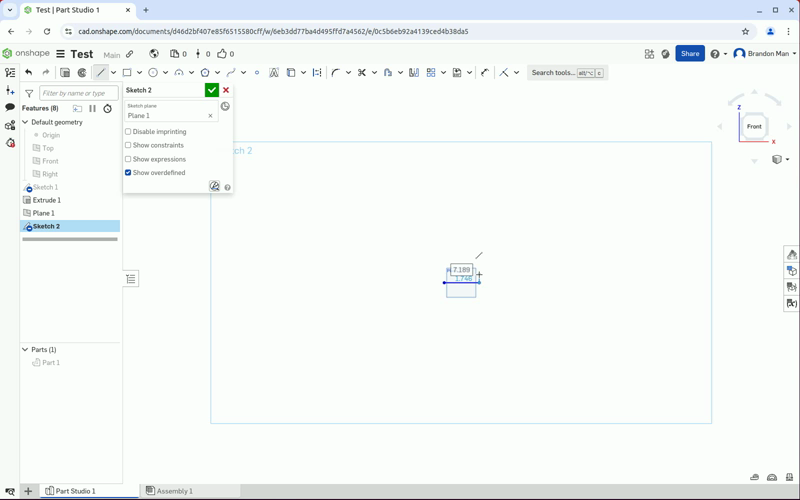
key_up(shift)
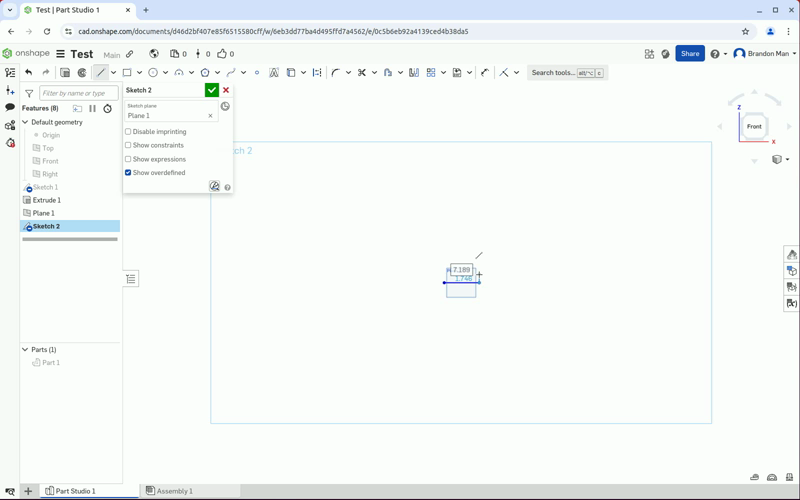
key_down(shift)
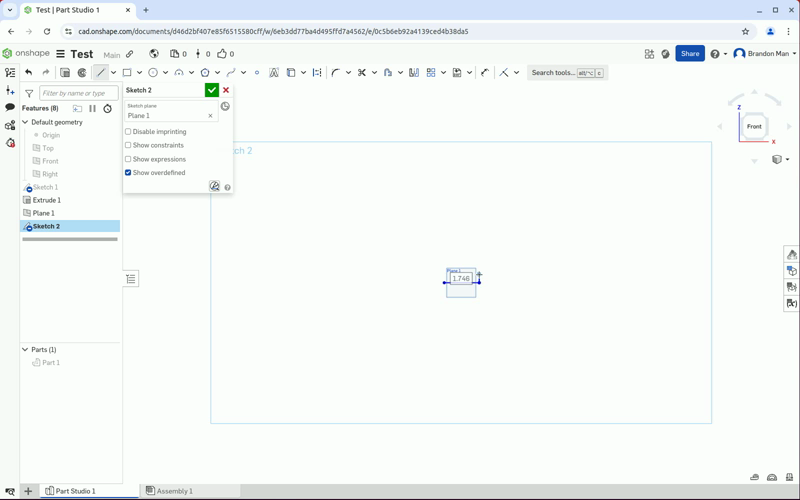
mouse_move(509, 274)
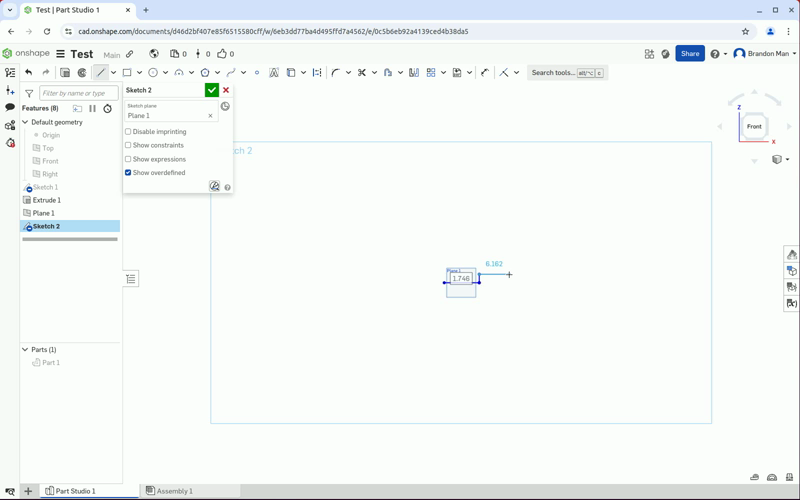
mouse_move(444, 274)
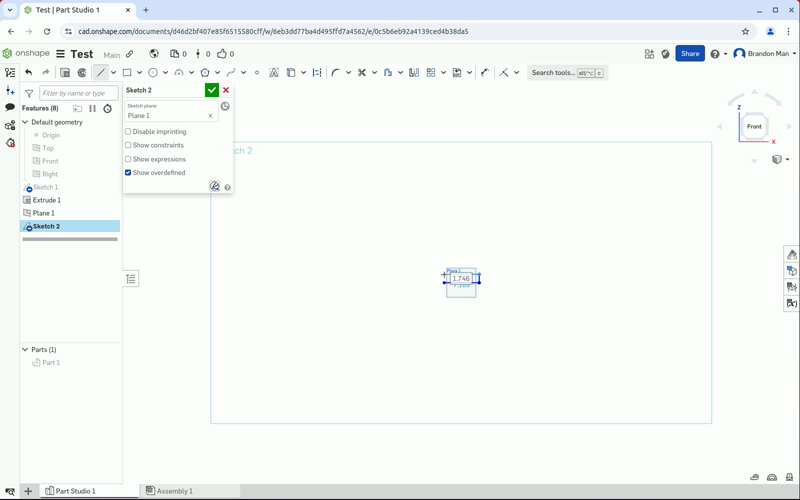
click(444, 274)
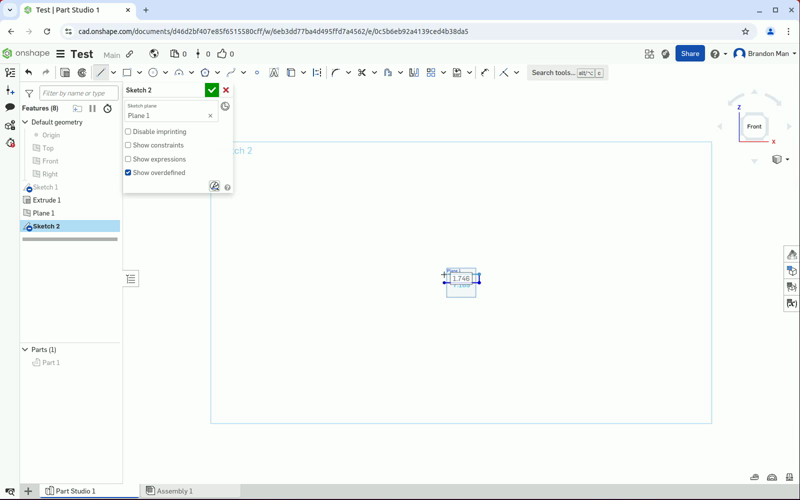
key_up(shift)
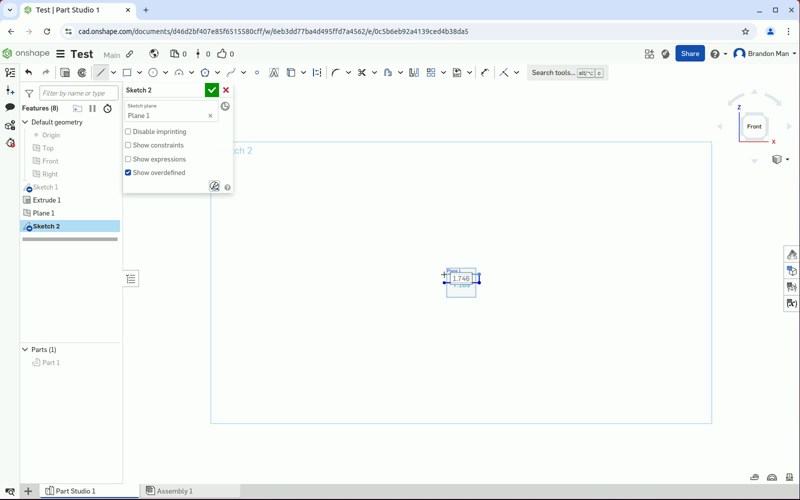
mouse_move(474, 274)
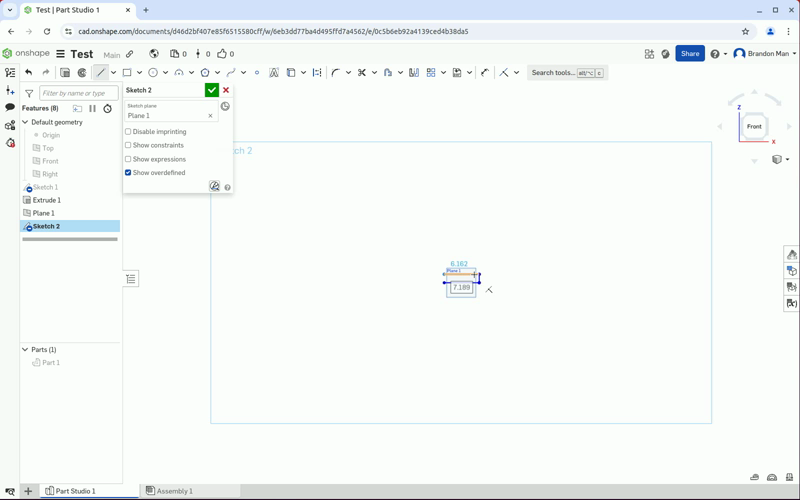
key_down(shift)
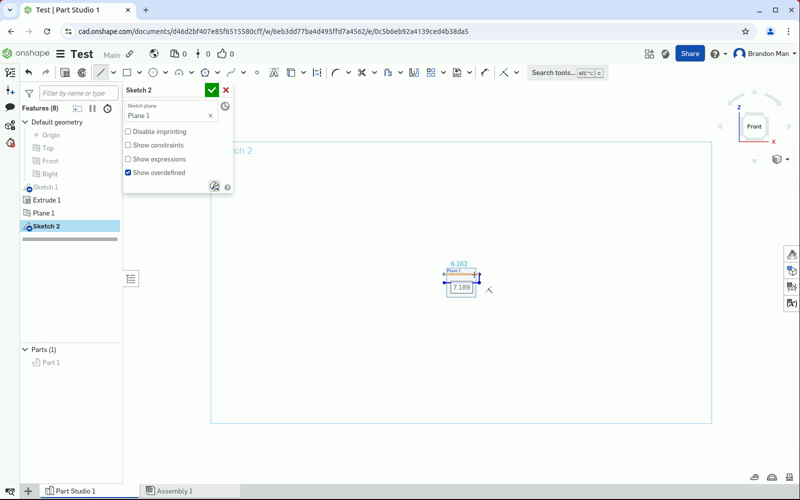
mouse_move(444, 282)
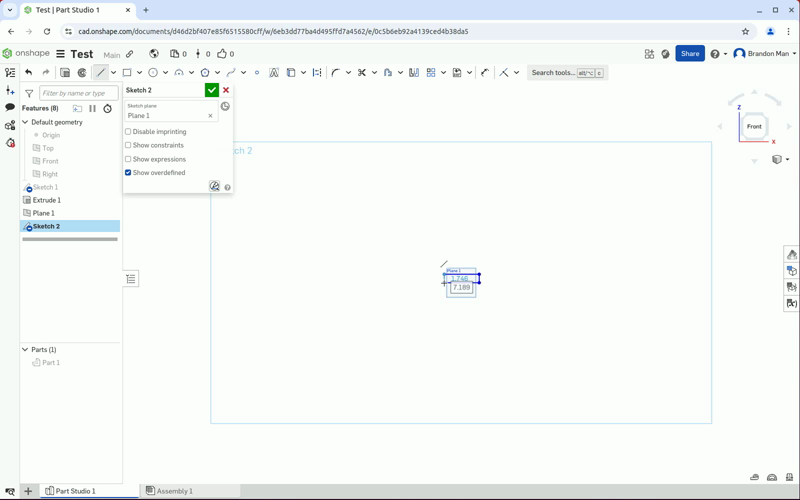
key_up(shift)
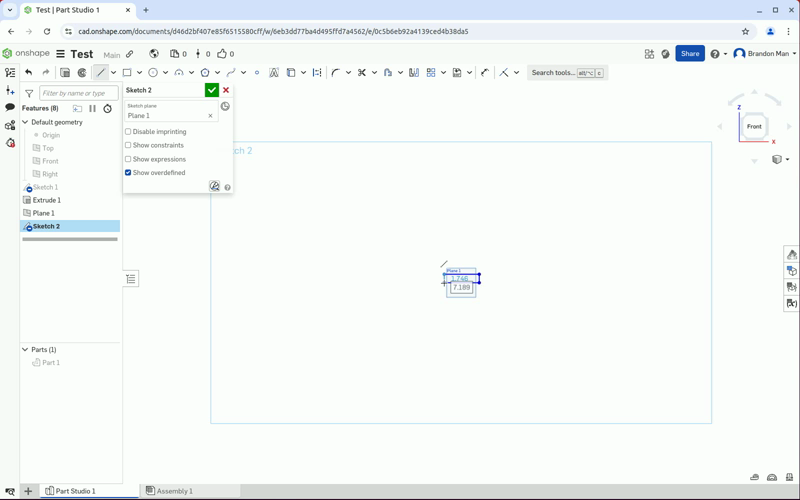
click(444, 282)
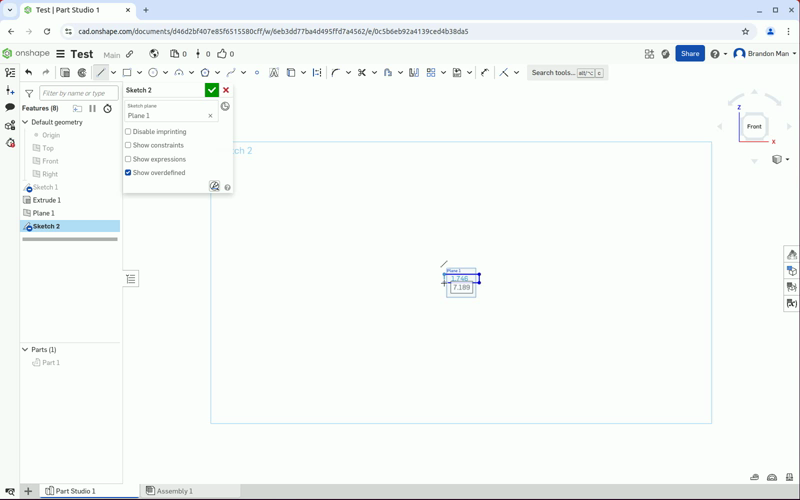
key(esc)
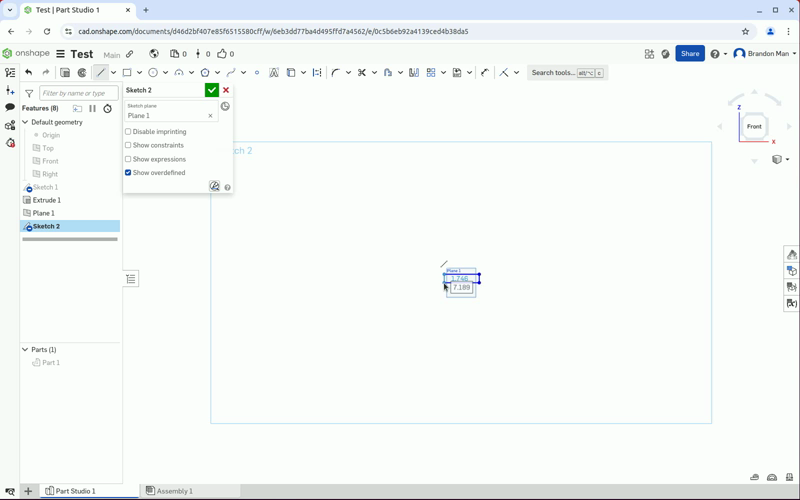
mouse_move(477, 278)
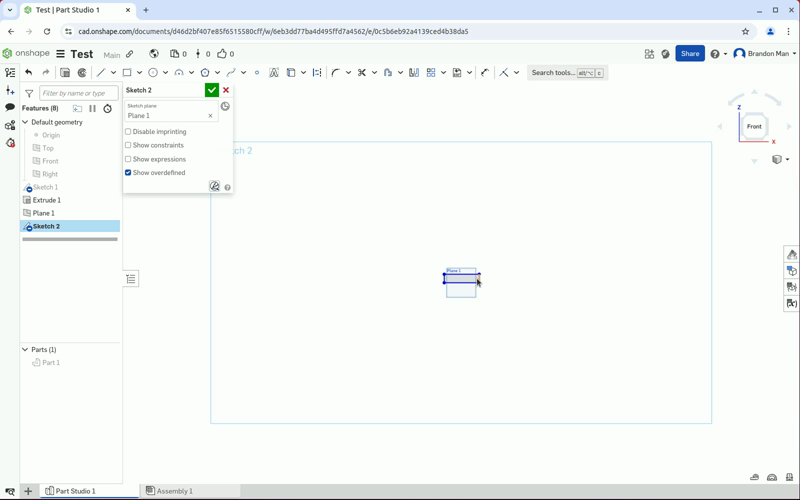
scroll(6)
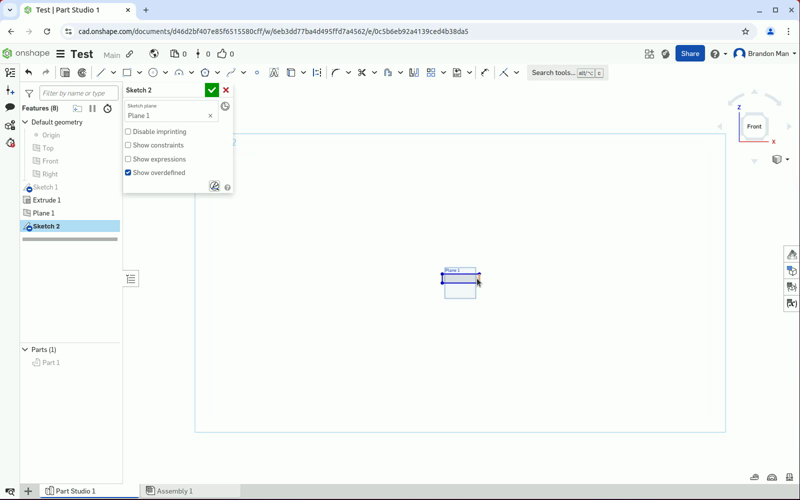
scroll(6)
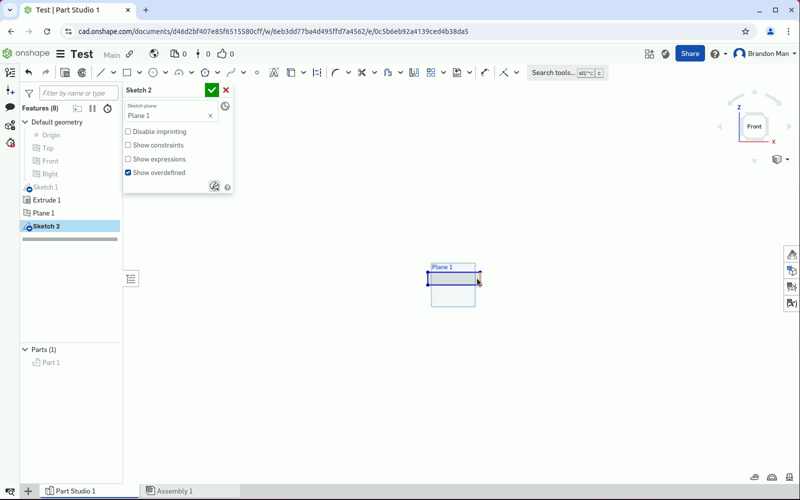
scroll(6)
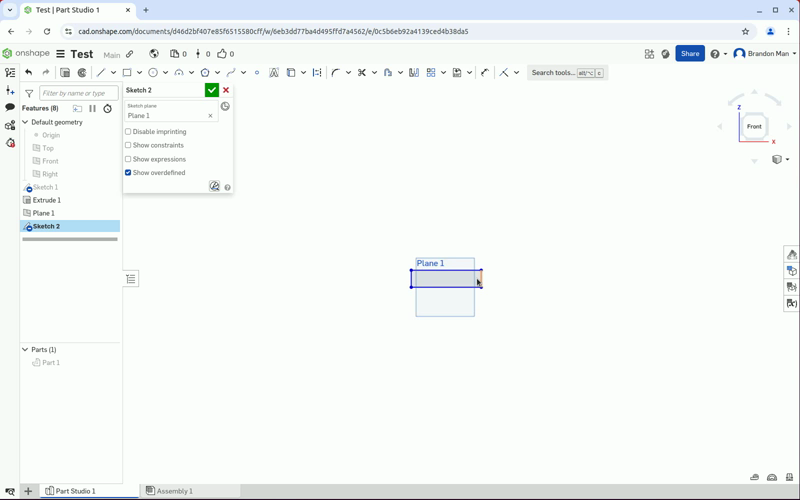
scroll(6)
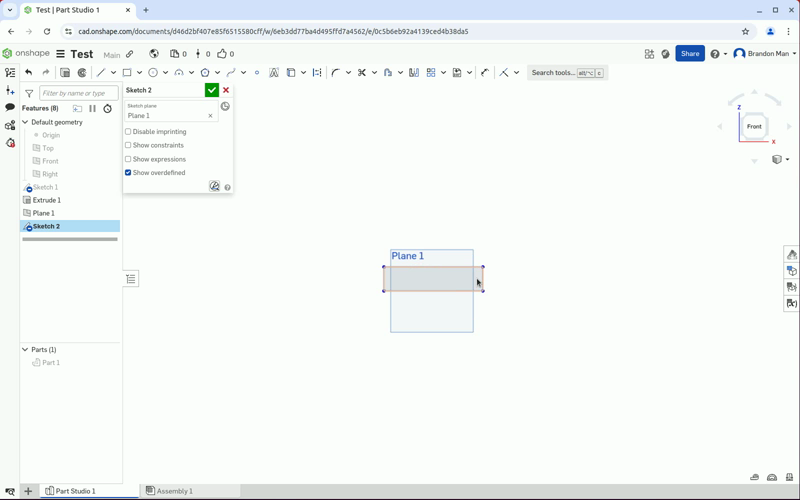
scroll(6)
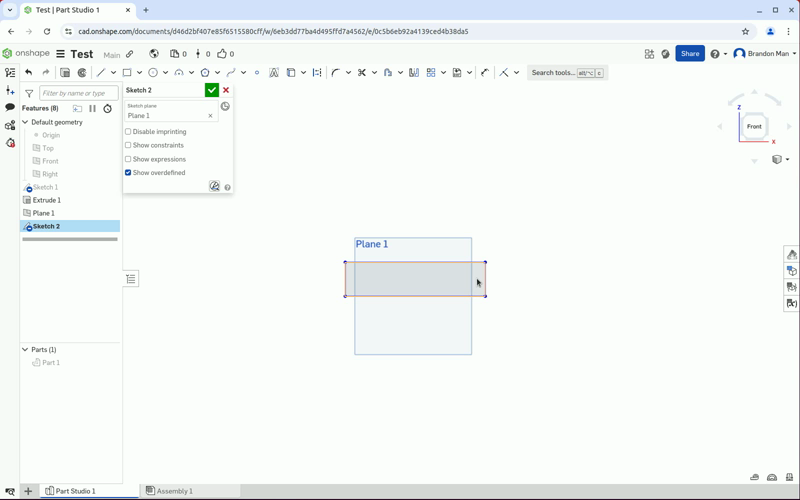
scroll(6)
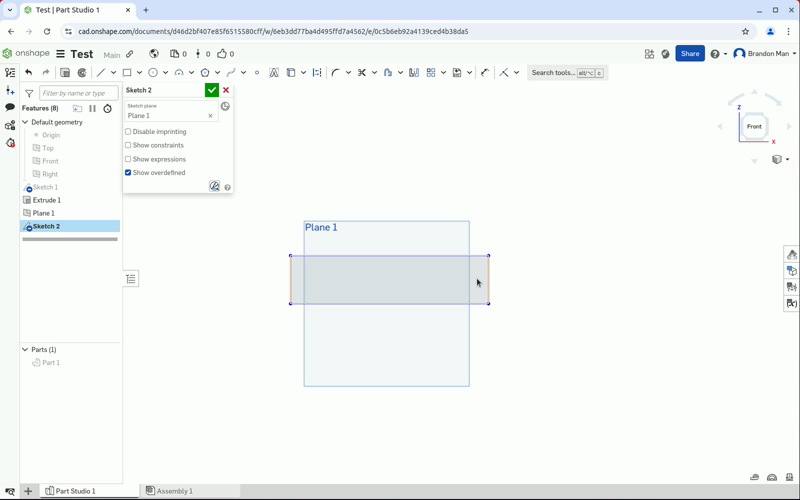
scroll(6)
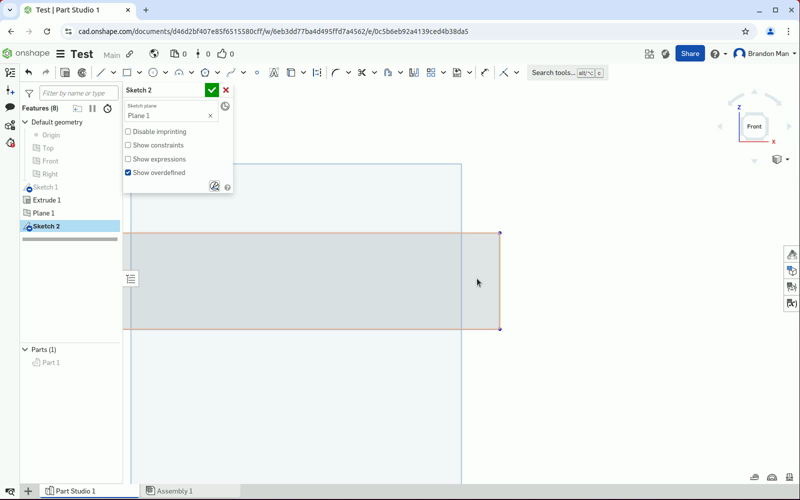
click(477, 278)
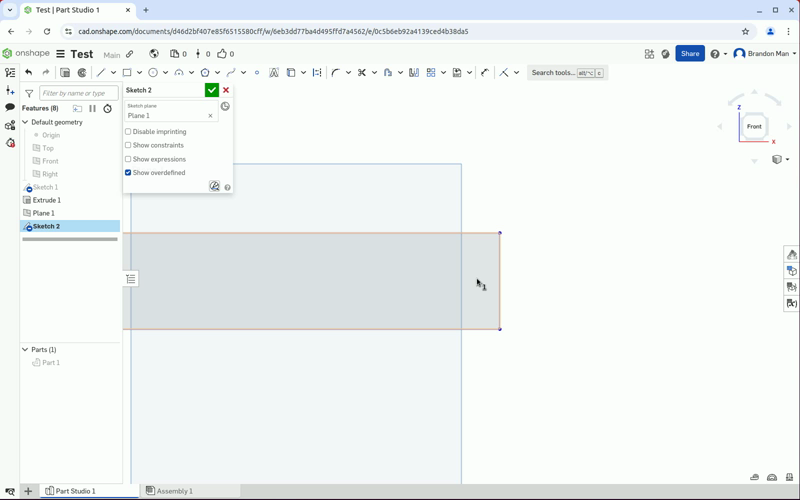
scroll(-6)
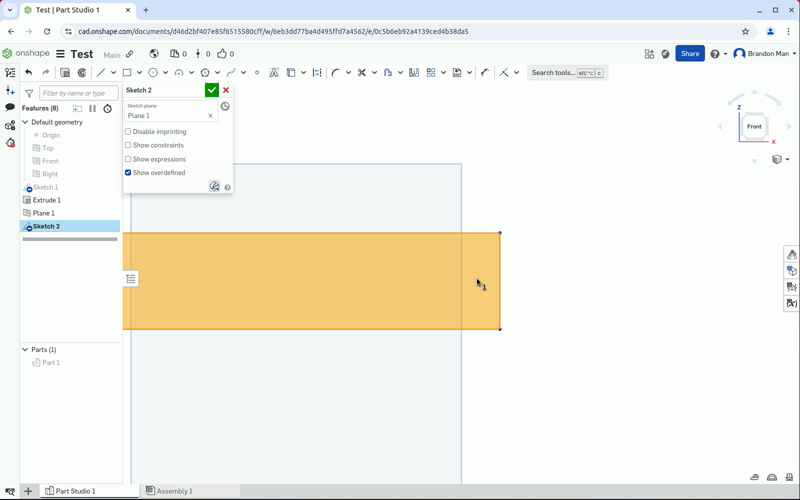
scroll(-6)
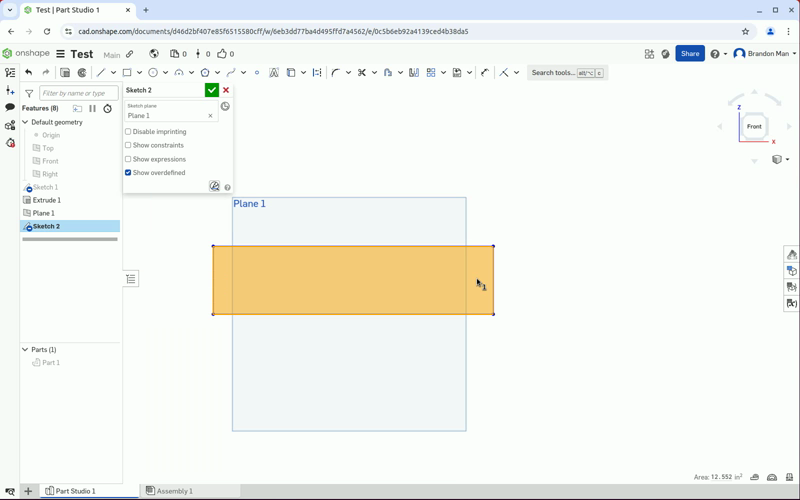
scroll(-6)
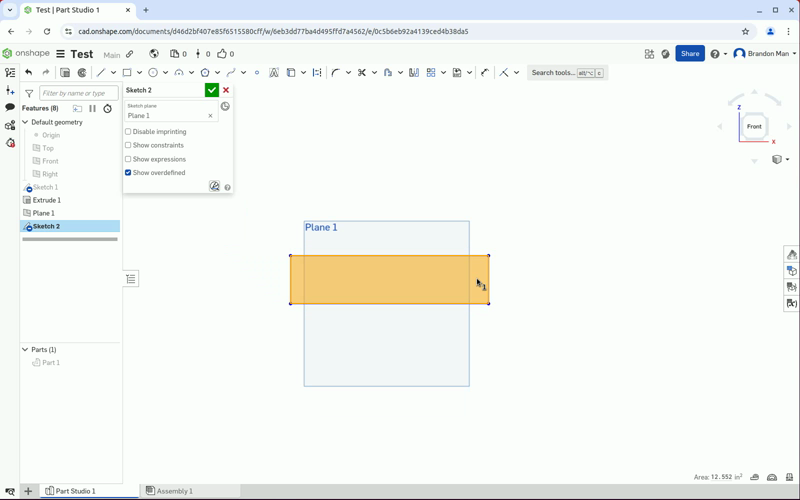
scroll(-6)
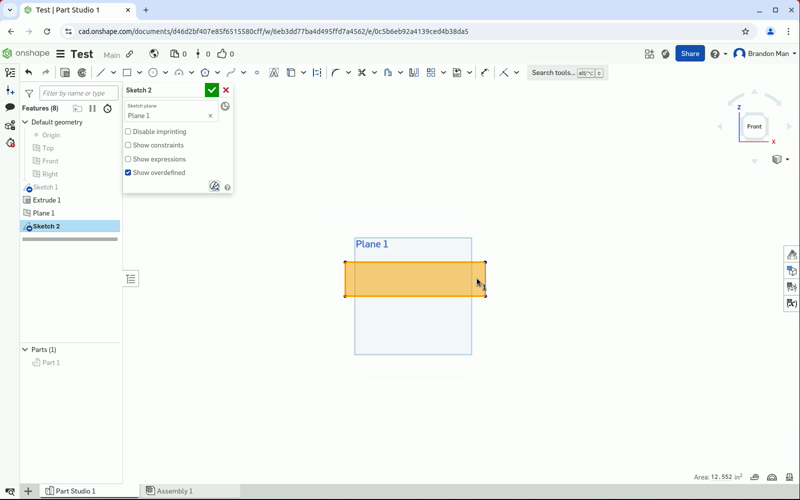
scroll(-6)
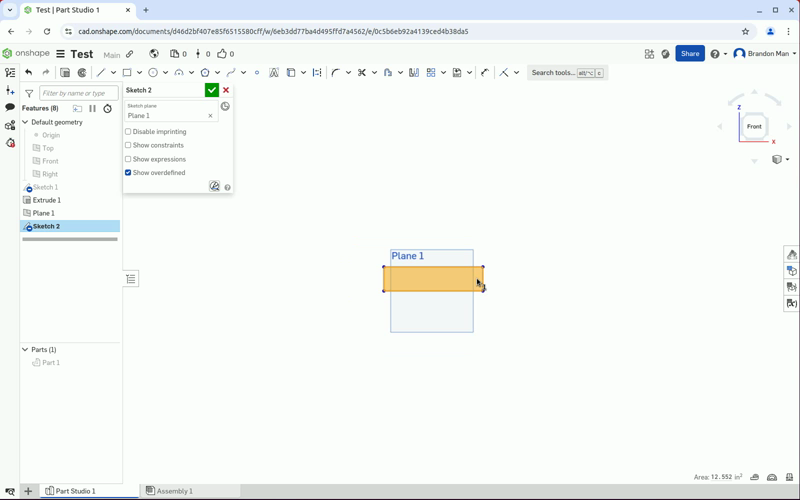
scroll(-6)
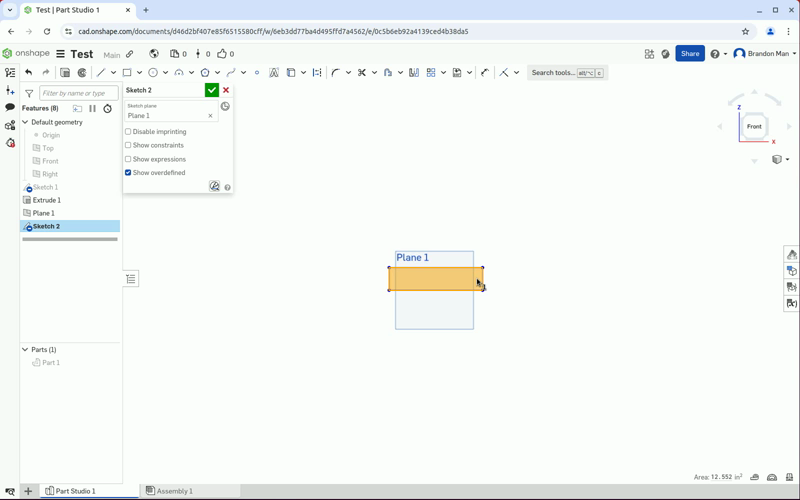
scroll(-6)
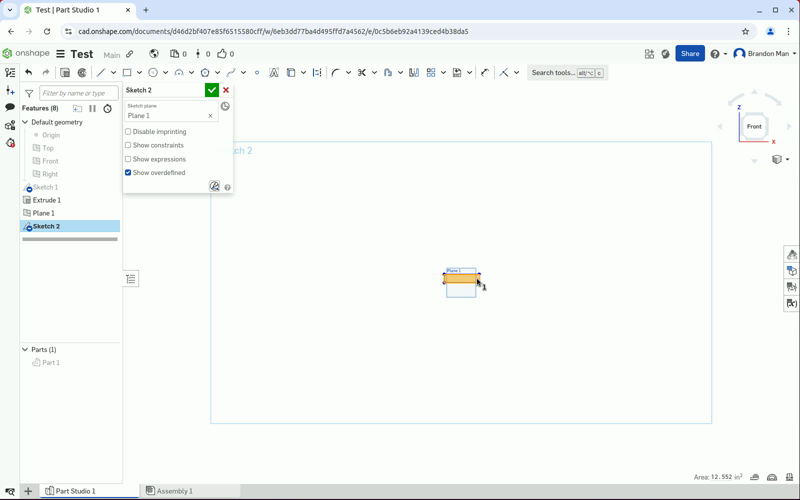
mouse_move(73, 352)
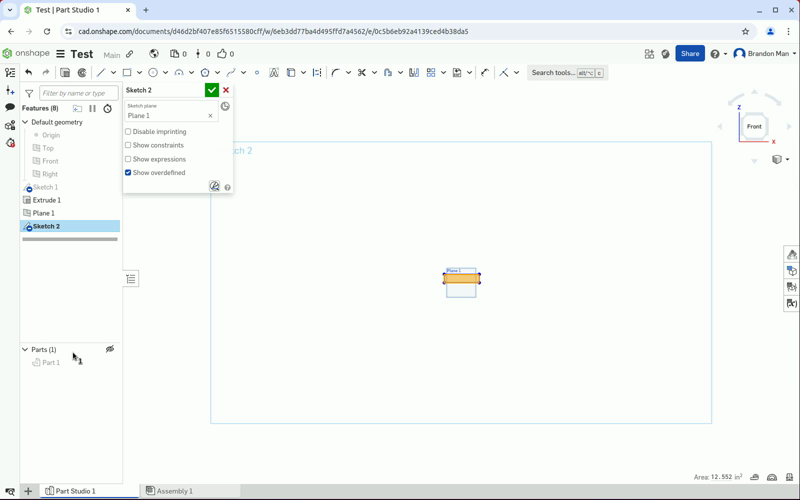
key(shift+y)
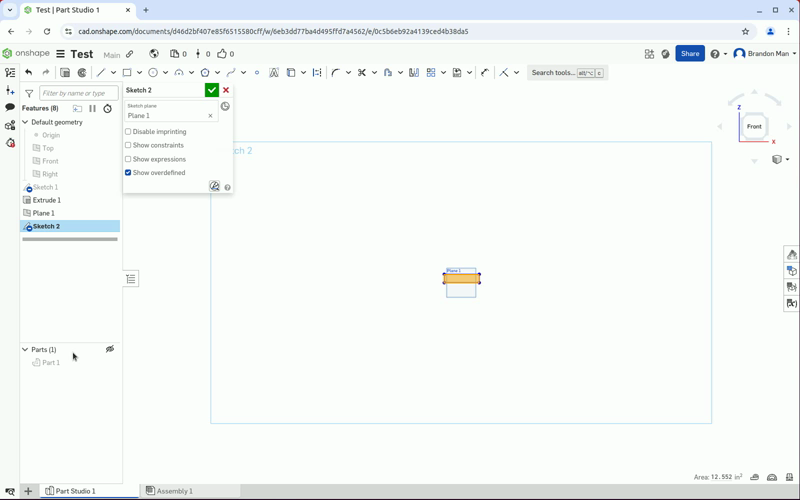
key(shift+e)
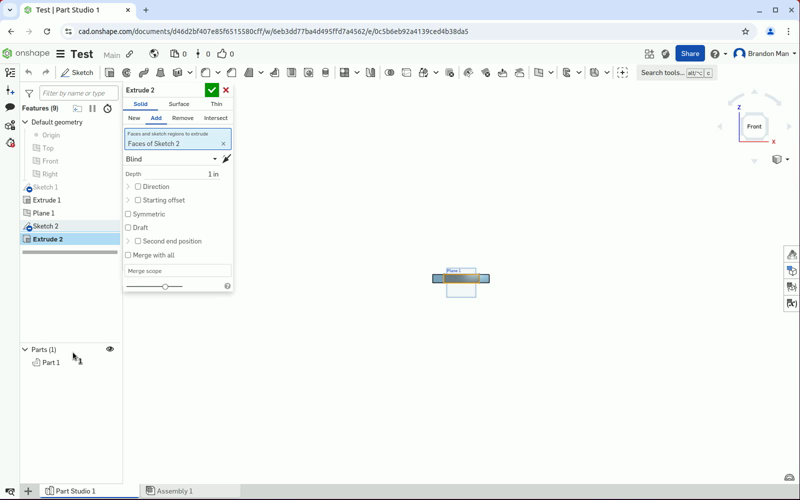
mouse_move(143, 106)
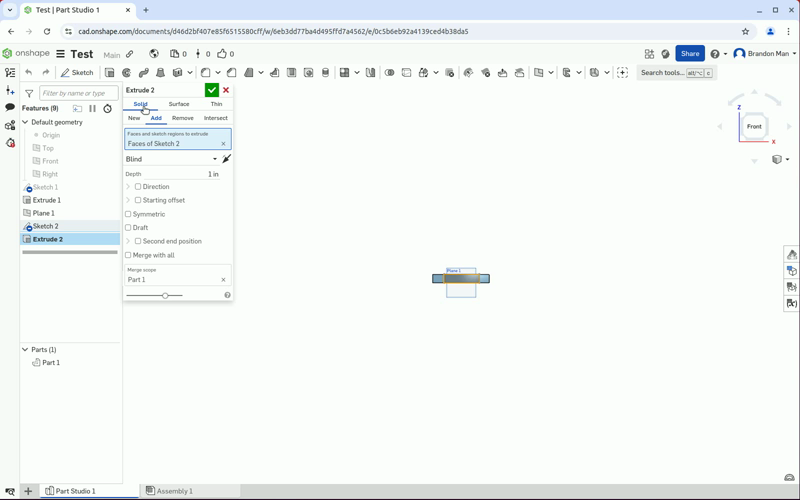
click(143, 106)
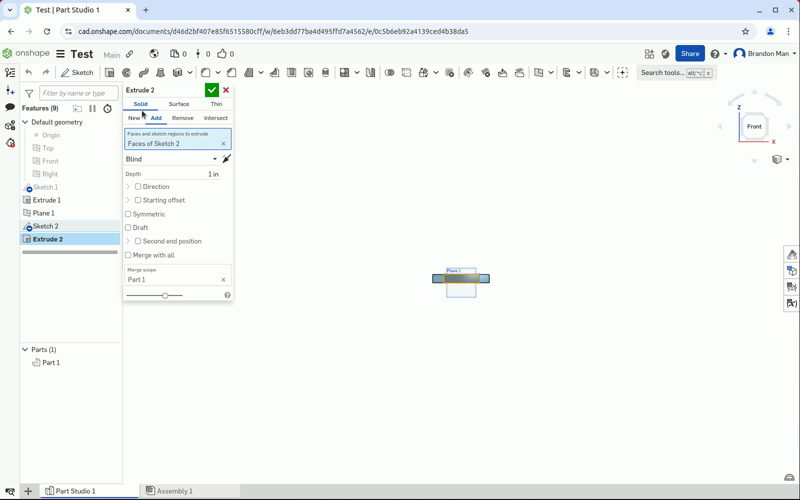
mouse_move(137, 120)
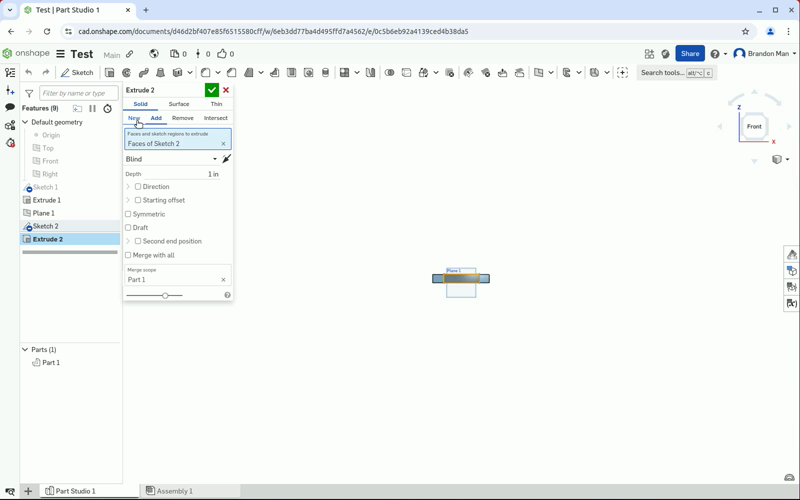
click(137, 120)
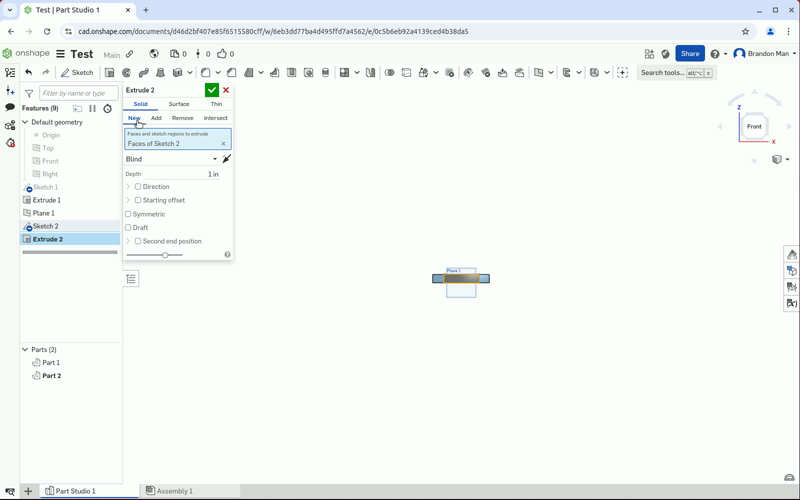
key(tab, 4)
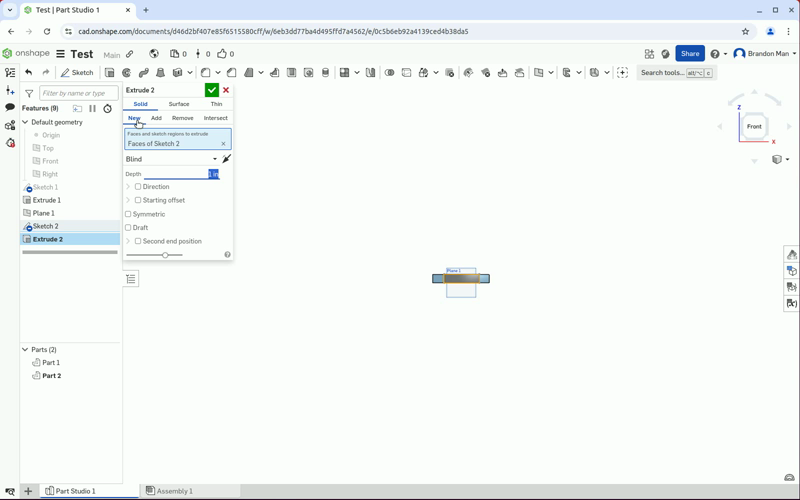
text(-1.685)
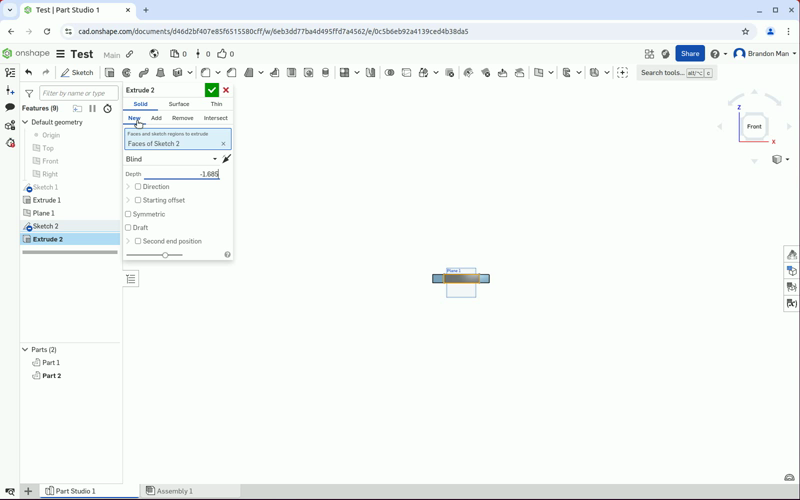
key(enter)
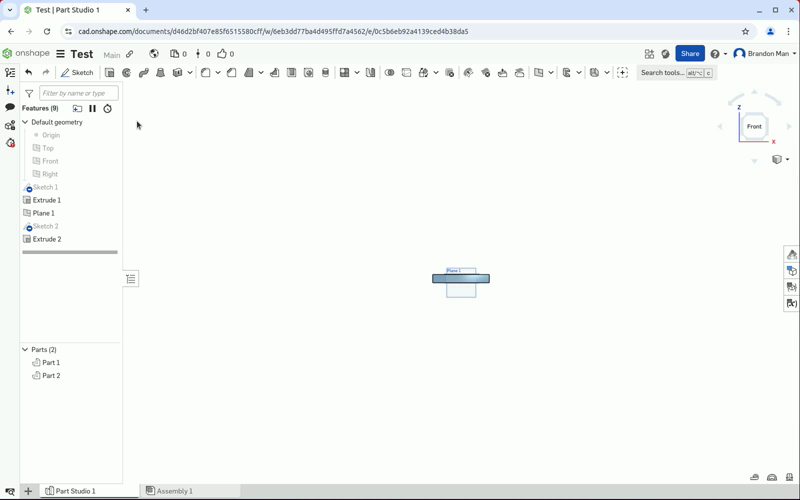
key(shift+h)
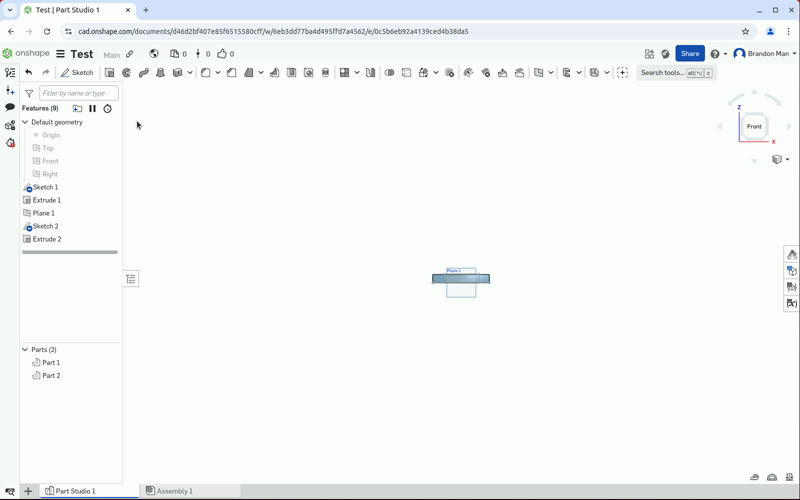
key(shift+h)
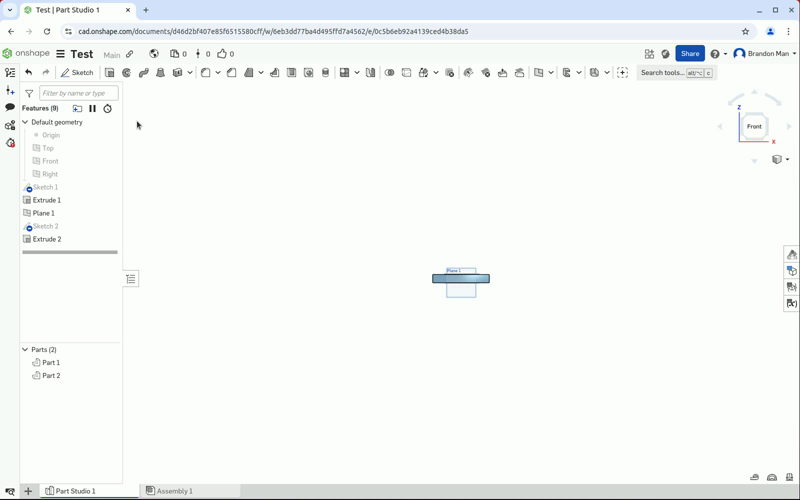
mouse_move(73, 189)
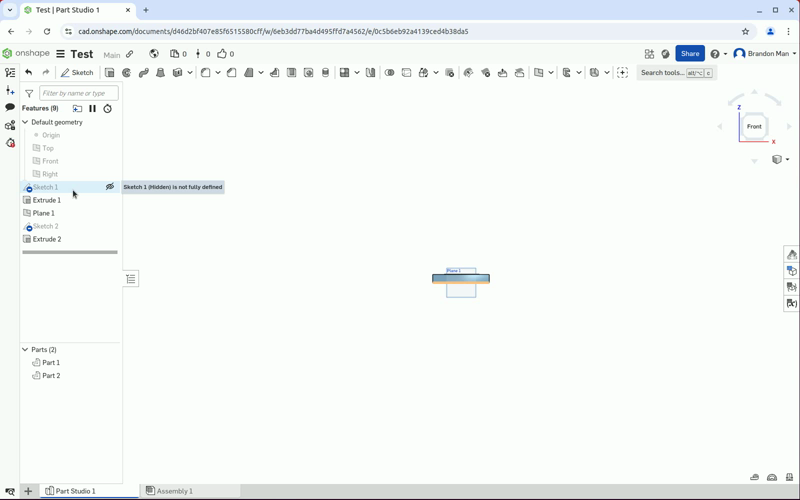
click(73, 189)
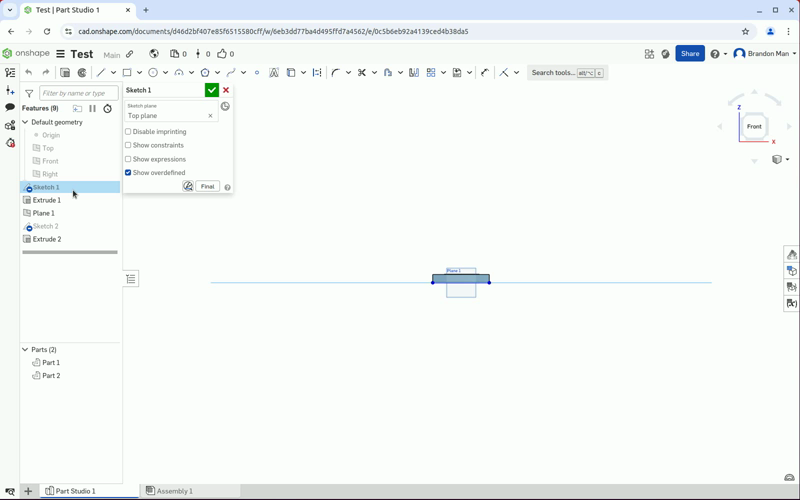
mouse_move(229, 92)
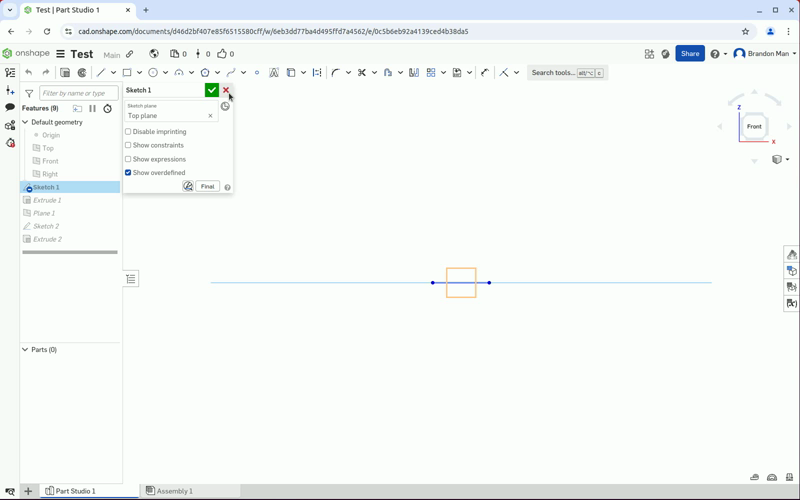
click(229, 92)
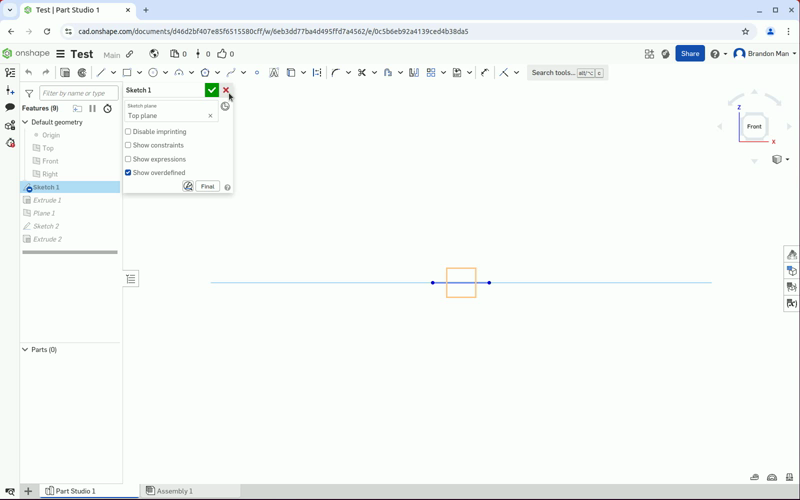
key(shift+s)
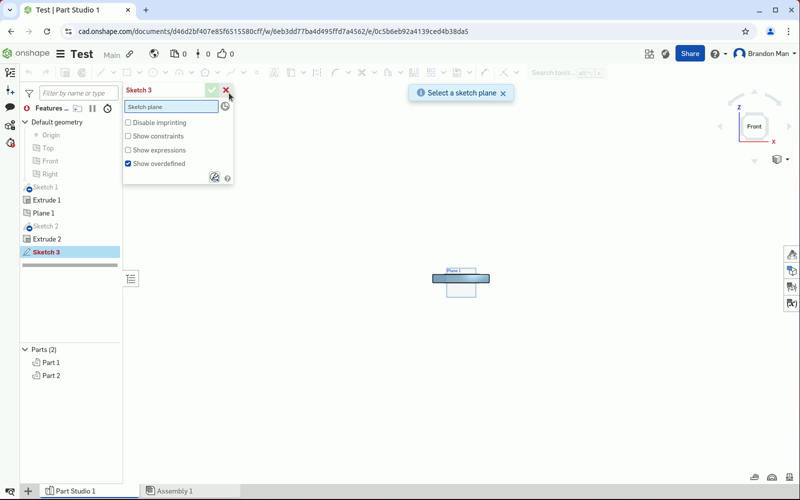
mouse_move(73, 215)
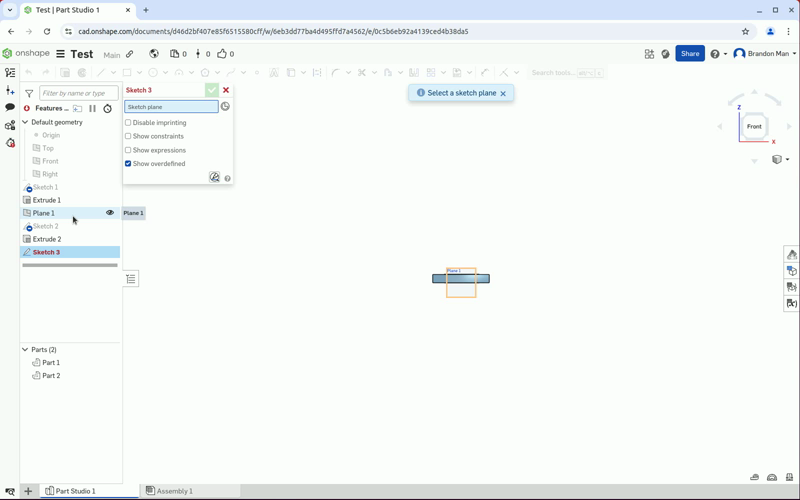
click(73, 215)
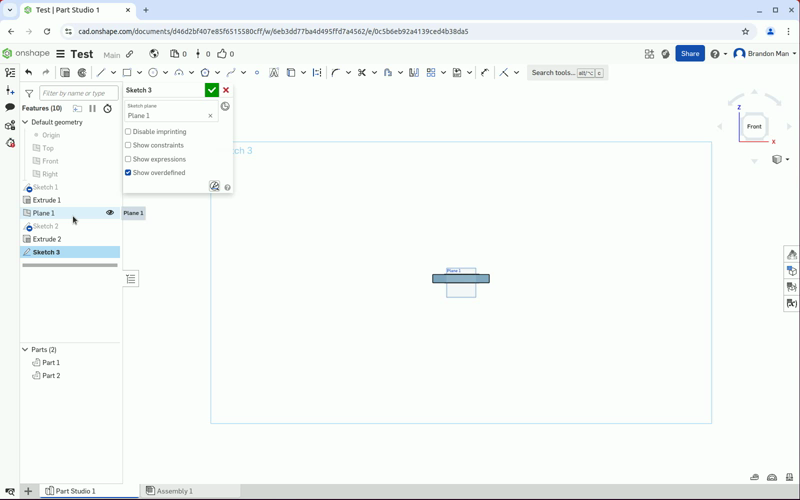
mouse_move(73, 352)
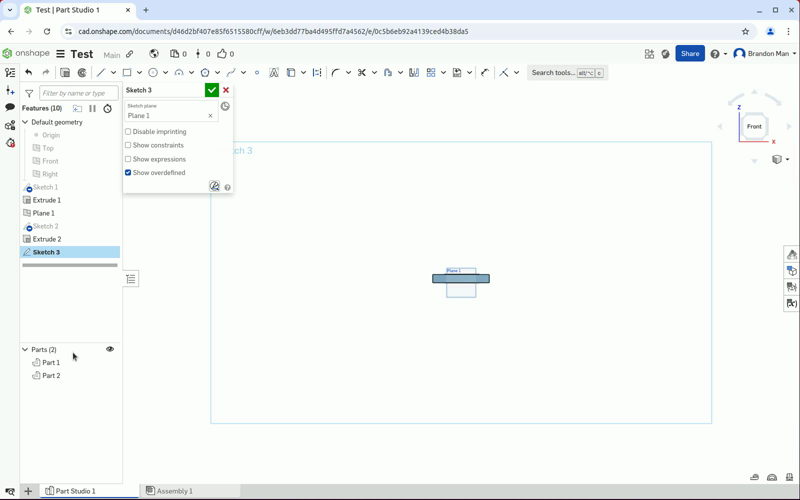
key(y)
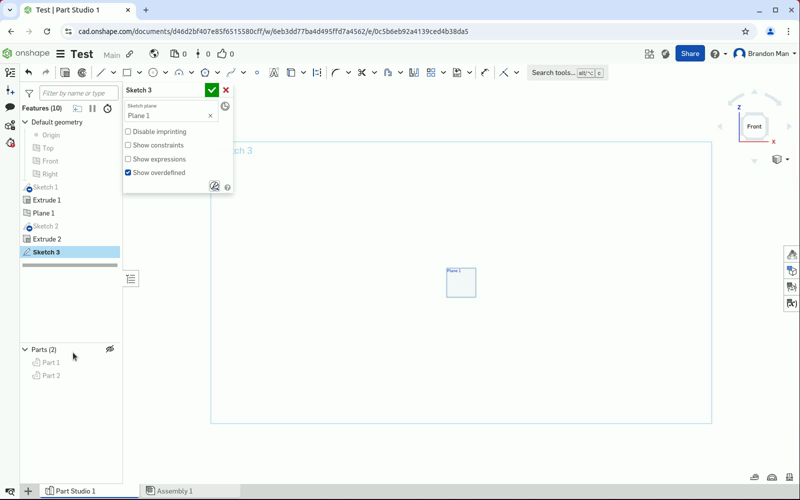
key(l)
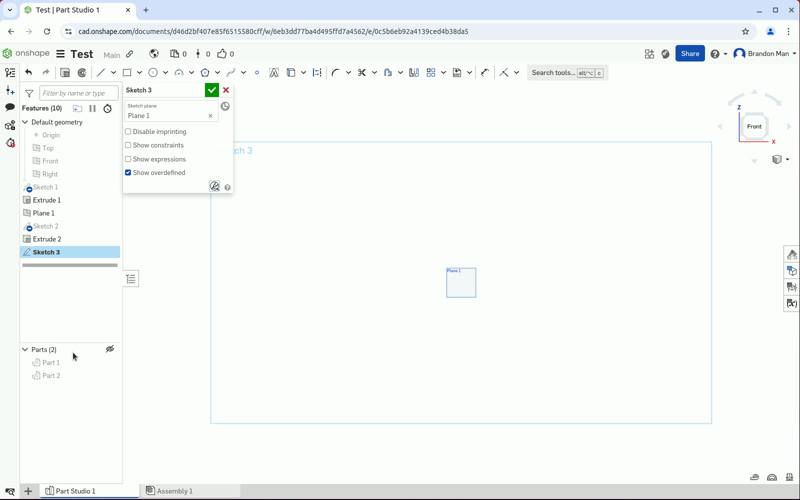
key_down(shift)
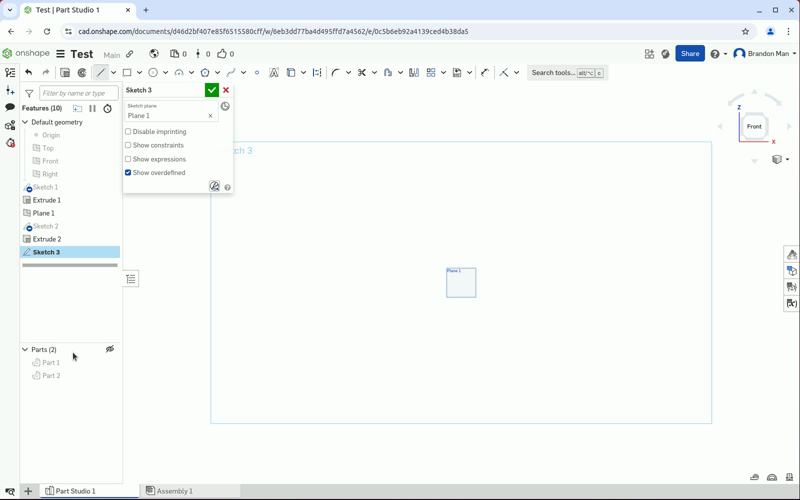
mouse_move(444, 274)
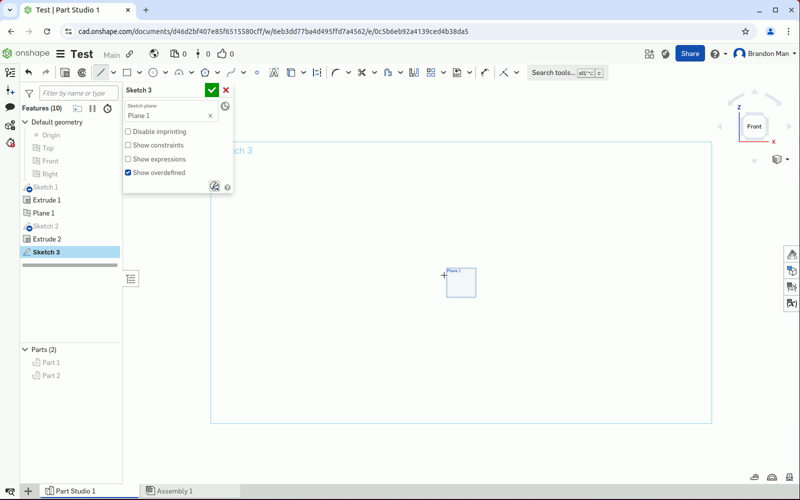
click(444, 274)
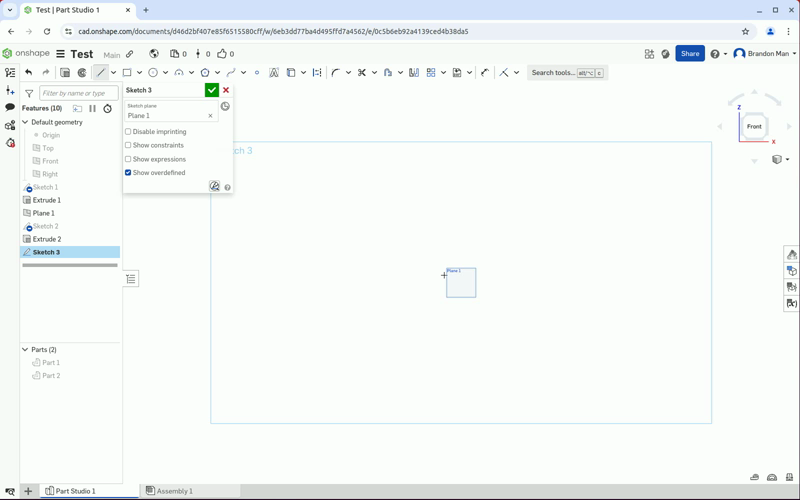
key_up(shift)
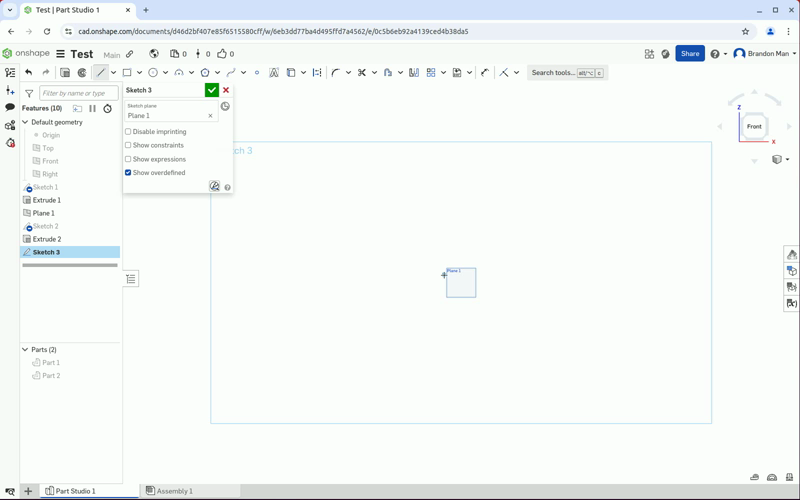
key_down(shift)
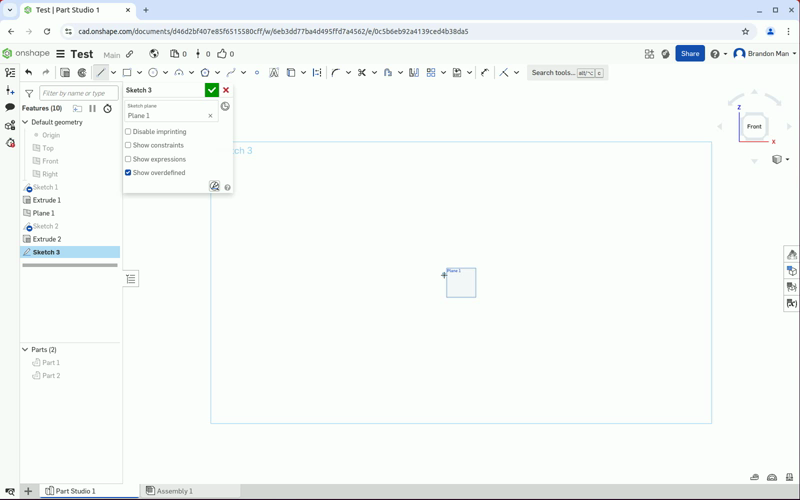
mouse_move(474, 274)
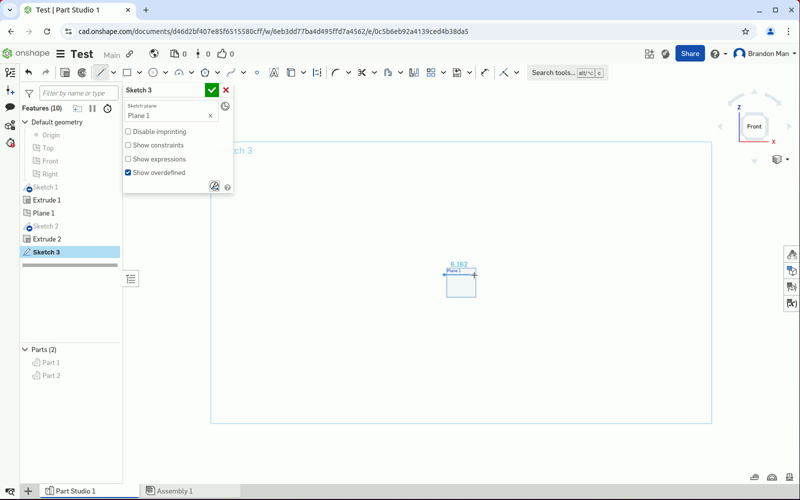
mouse_move(478, 274)
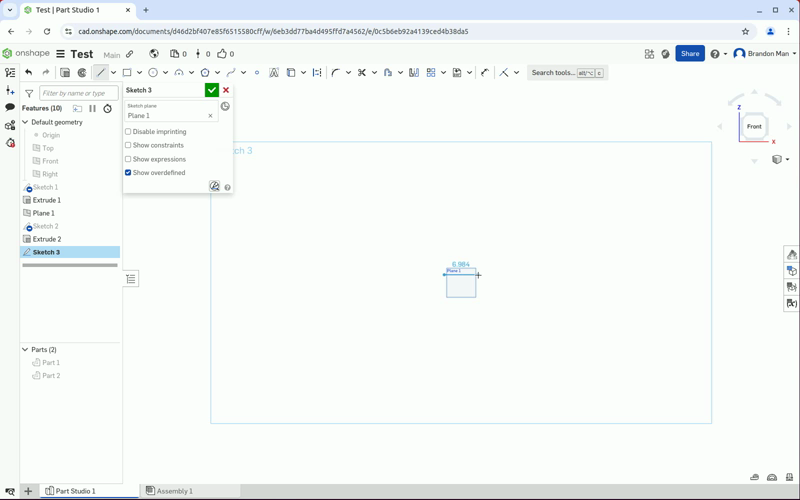
click(478, 274)
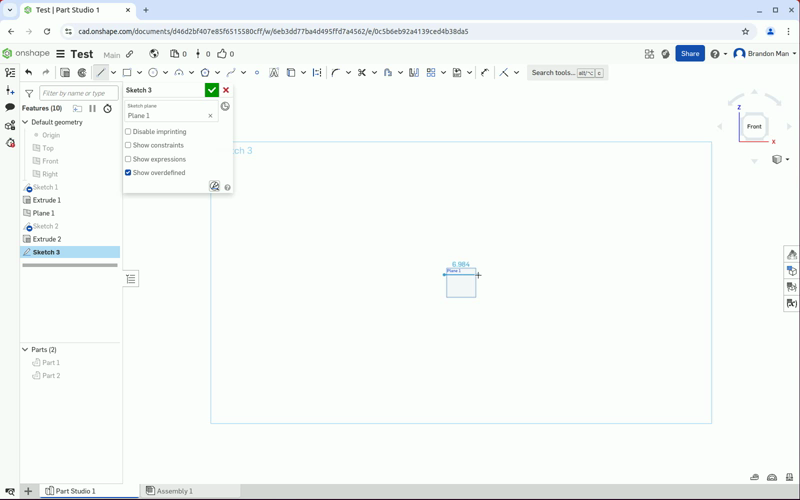
key_up(shift)
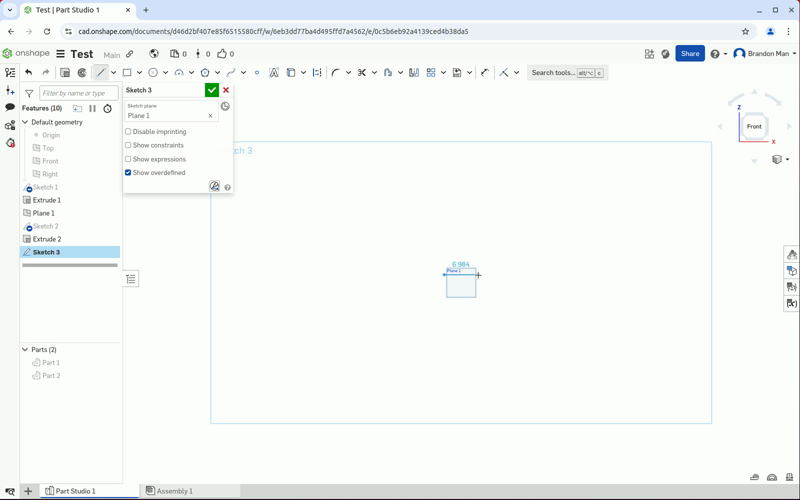
key_down(shift)
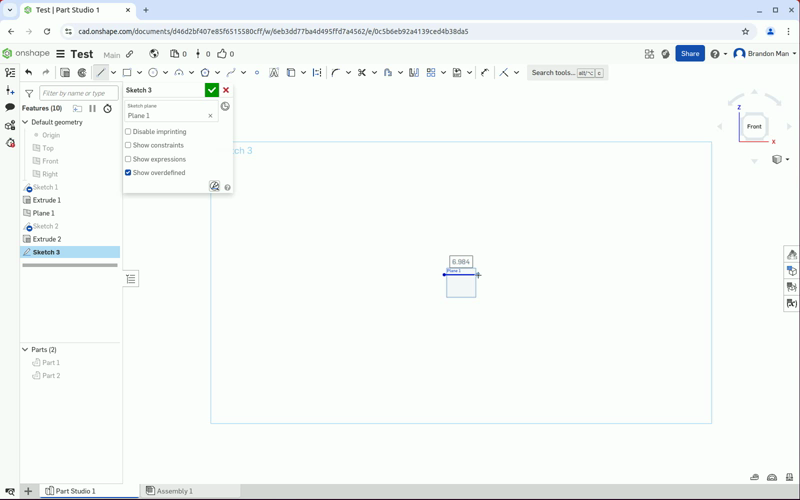
mouse_move(478, 198)
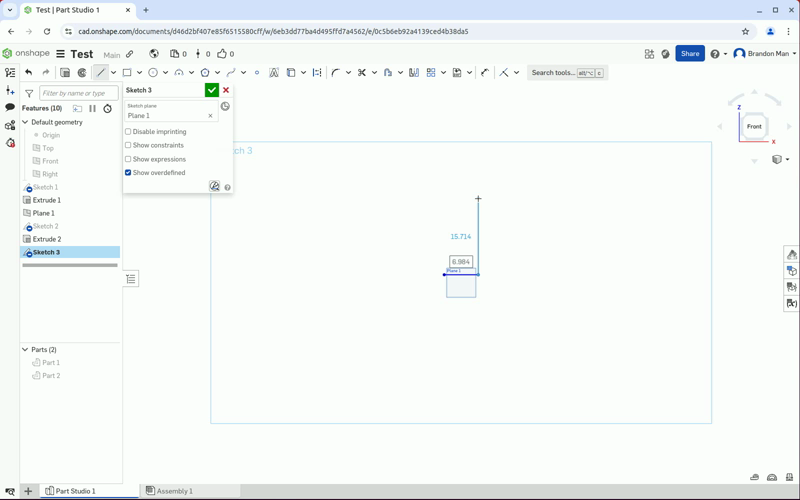
click(478, 198)
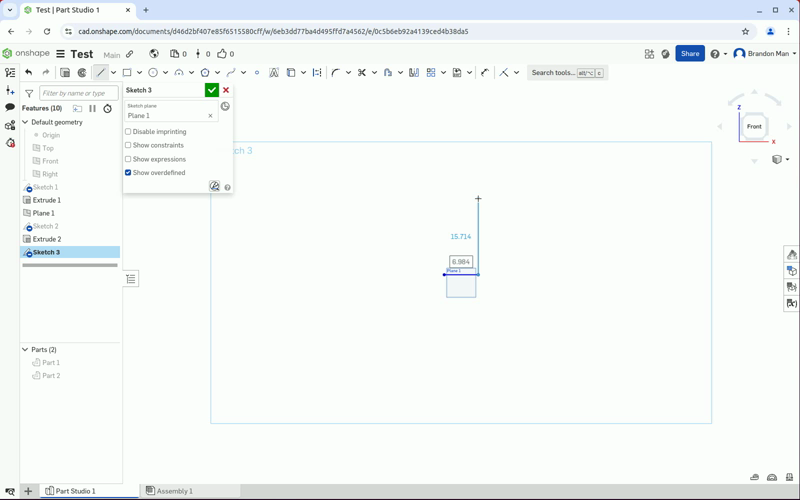
key_up(shift)
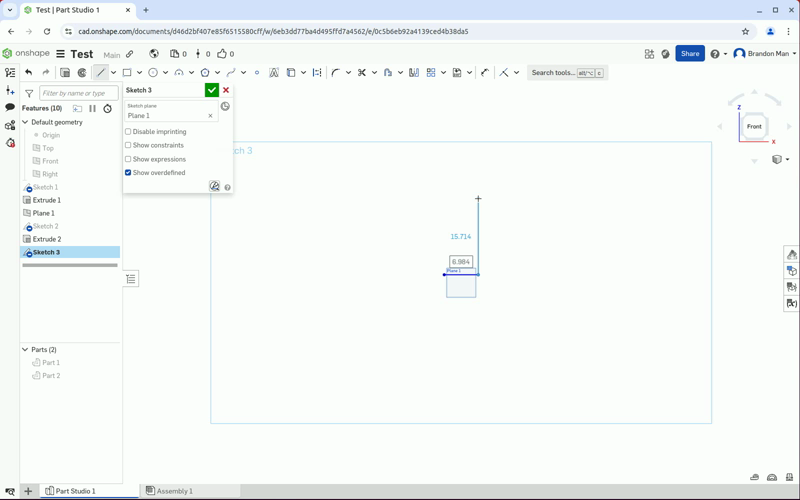
key_down(shift)
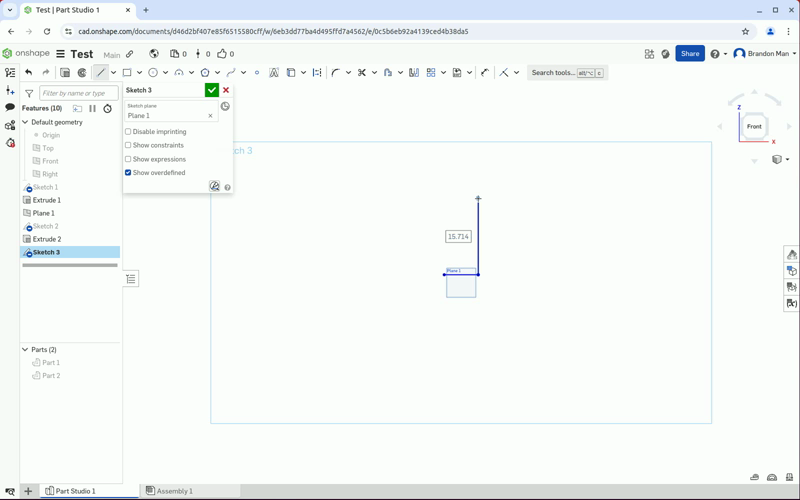
mouse_move(508, 198)
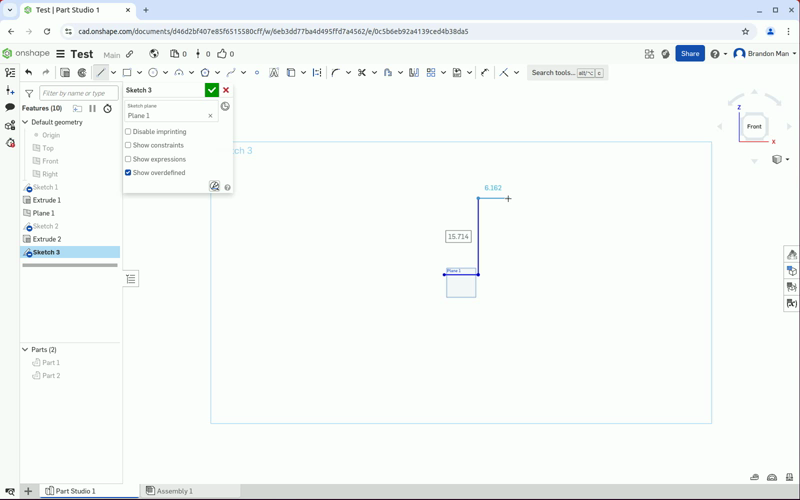
mouse_move(444, 198)
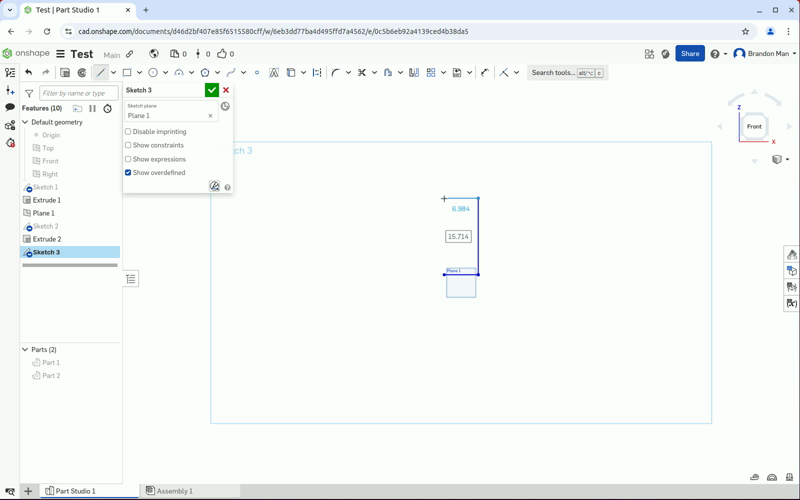
click(444, 198)
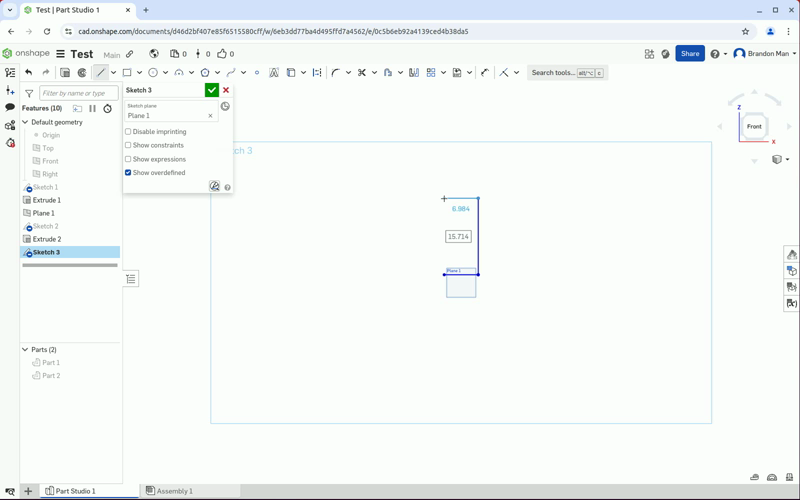
key_up(shift)
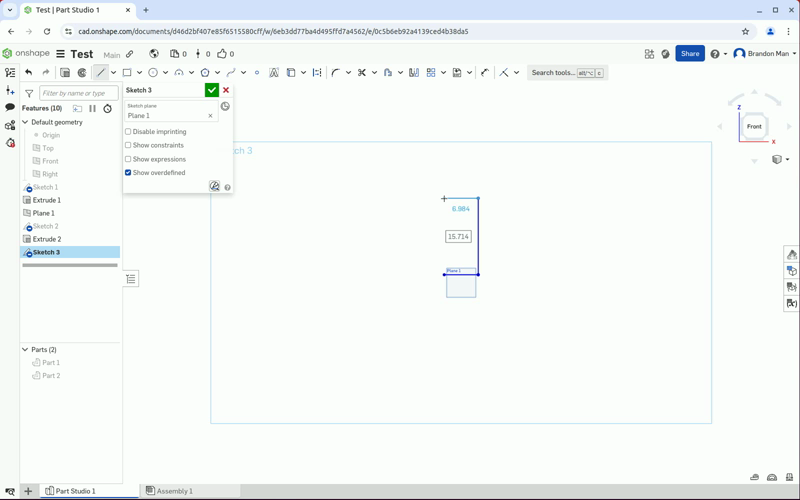
key_down(shift)
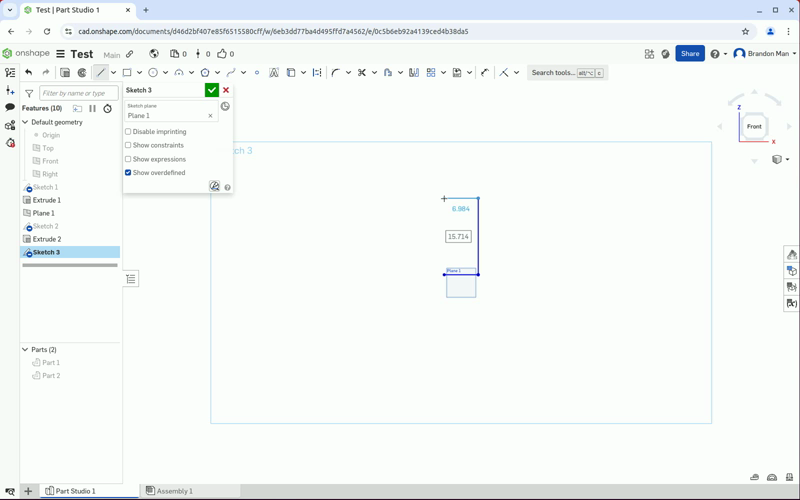
mouse_move(444, 274)
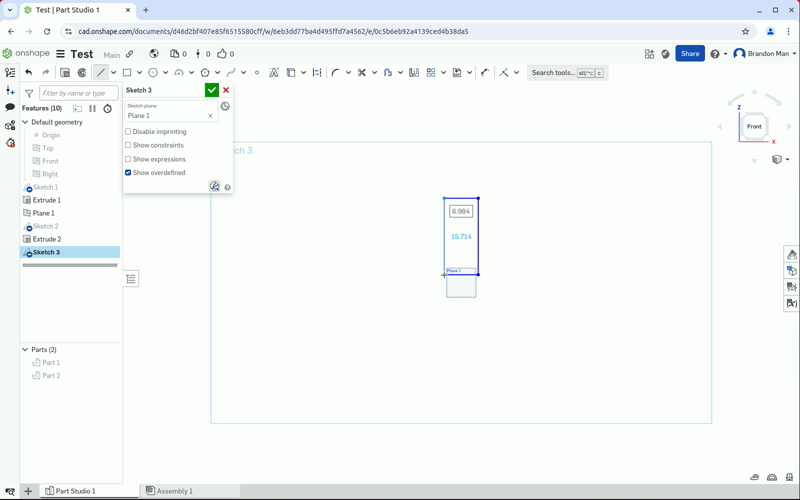
key_up(shift)
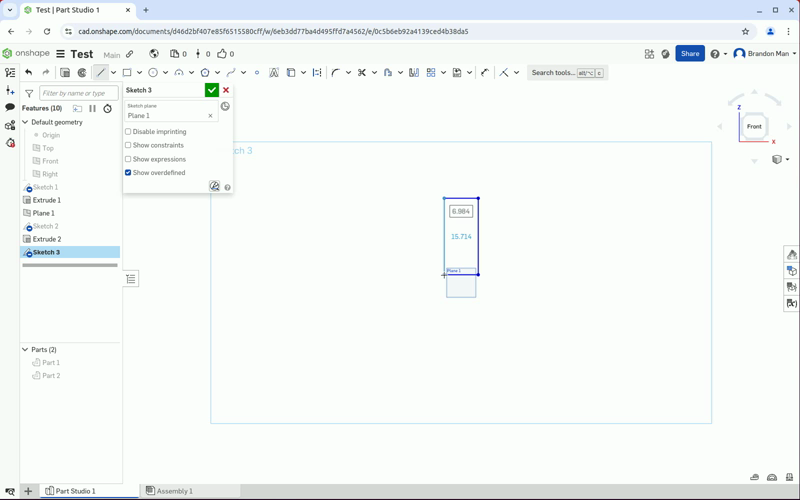
click(444, 274)
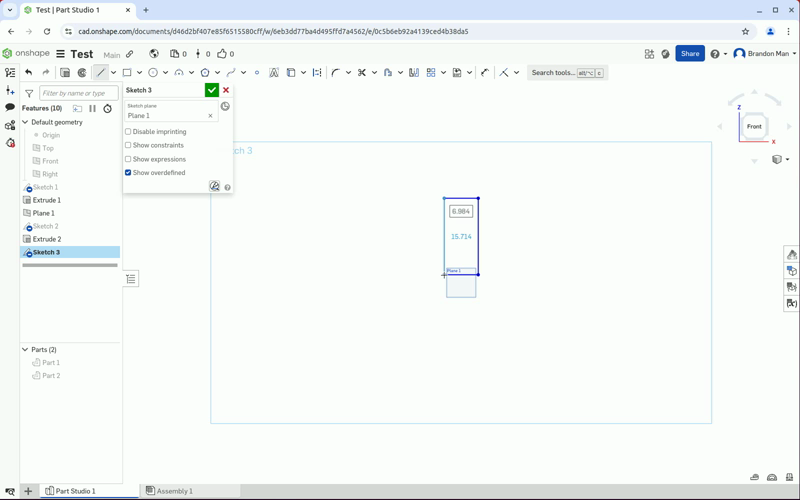
key(esc)
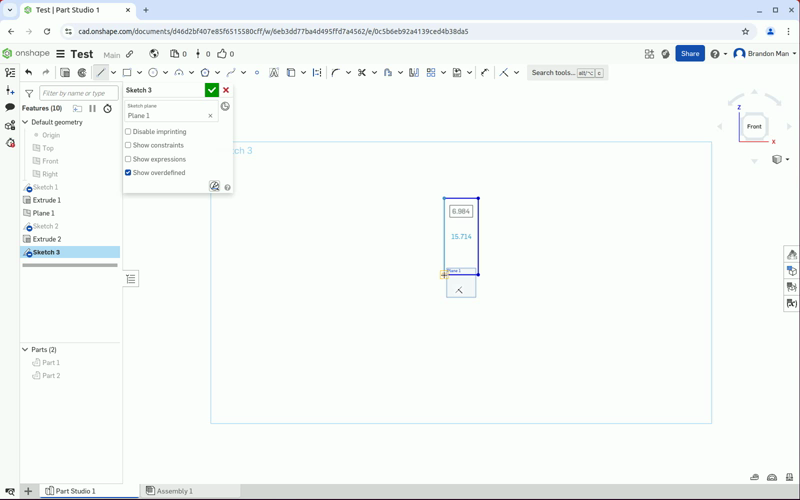
key(c)
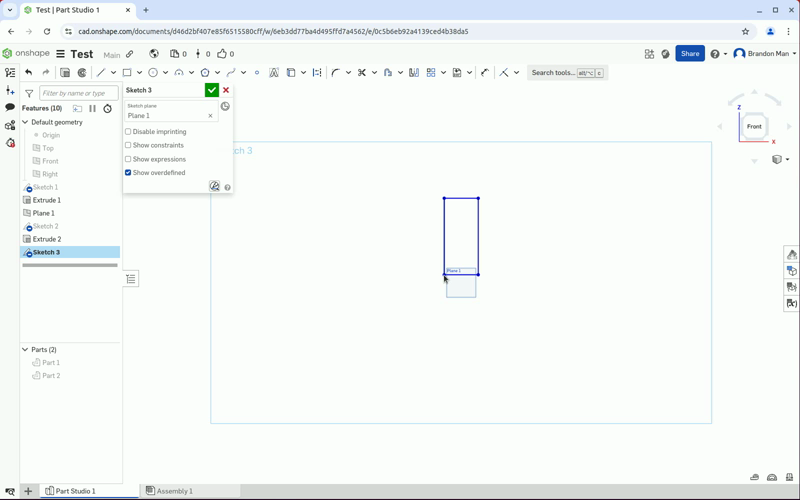
key_down(shift)
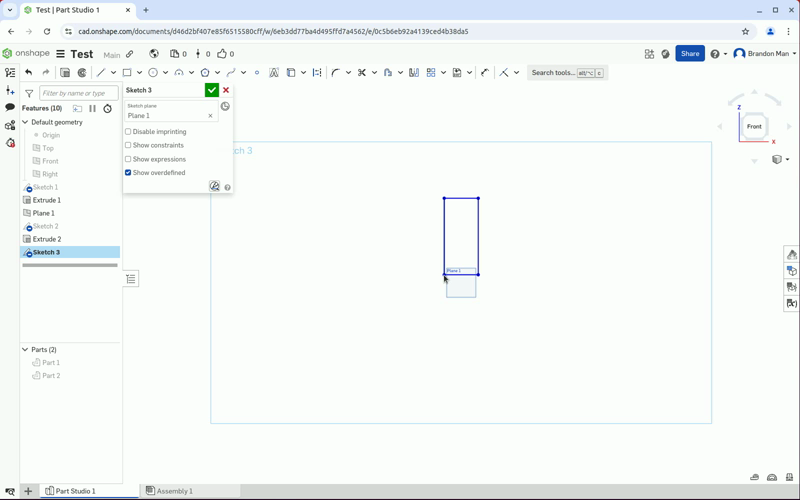
mouse_move(461, 265)
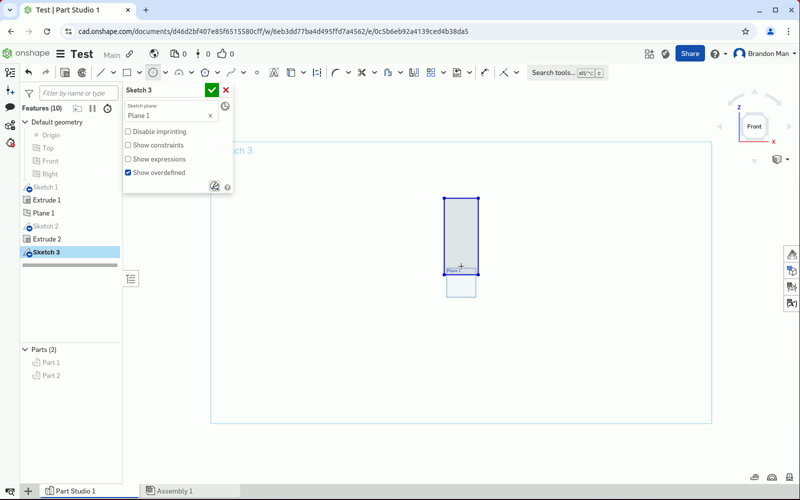
click(461, 265)
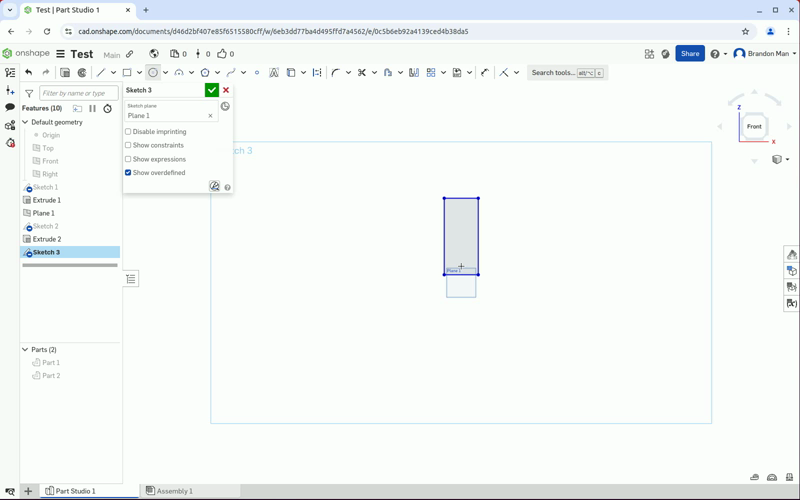
key_up(shift)
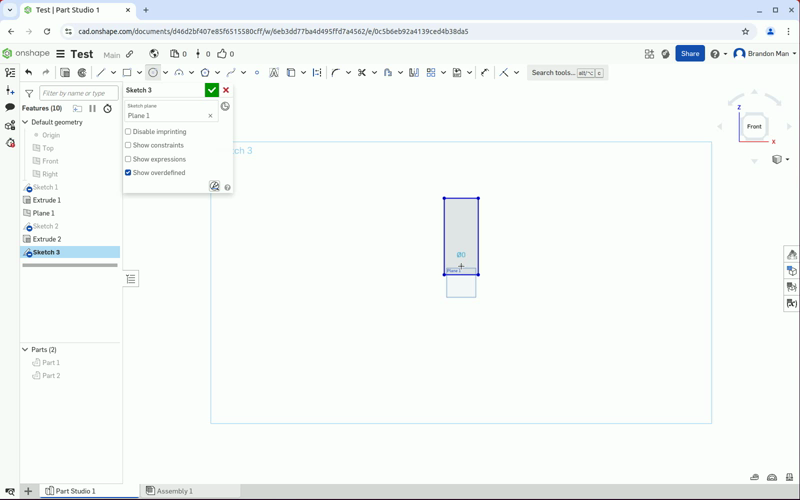
mouse_move(467, 265)
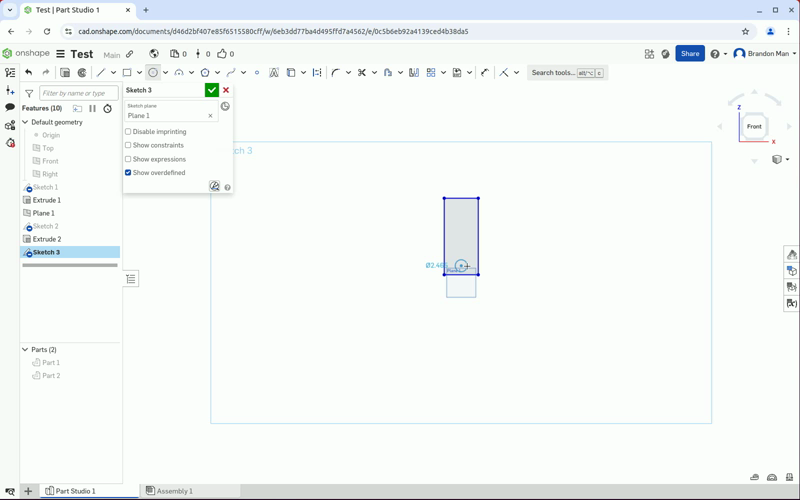
click(467, 265)
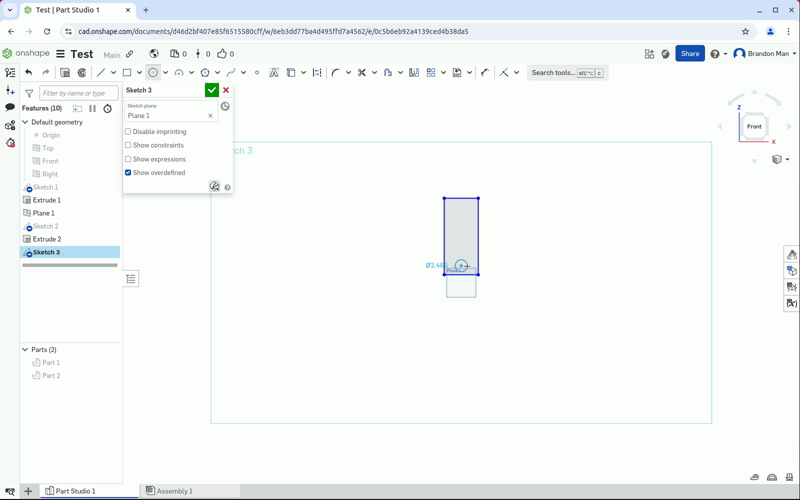
key(esc)
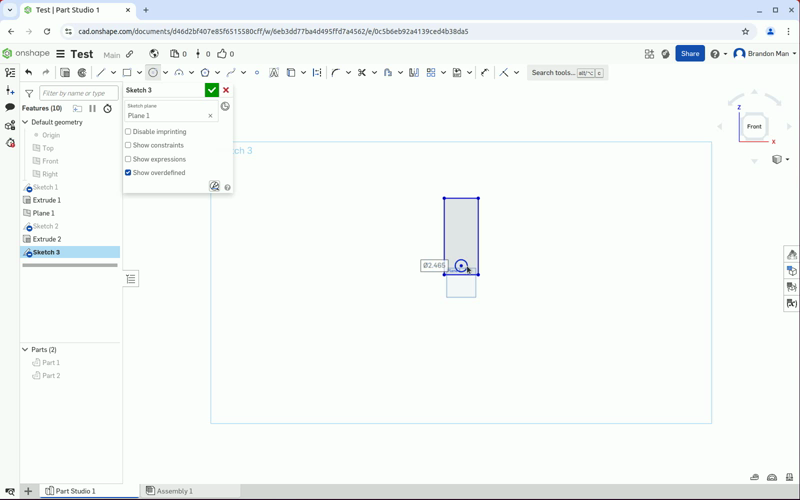
key(c)
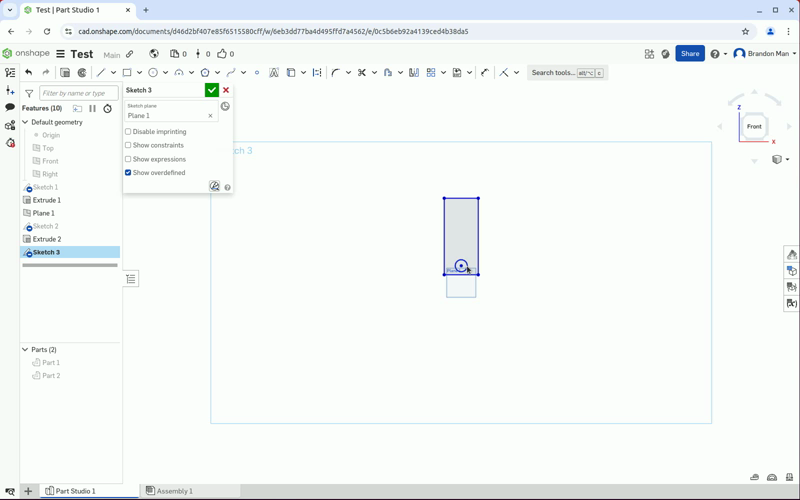
key_down(shift)
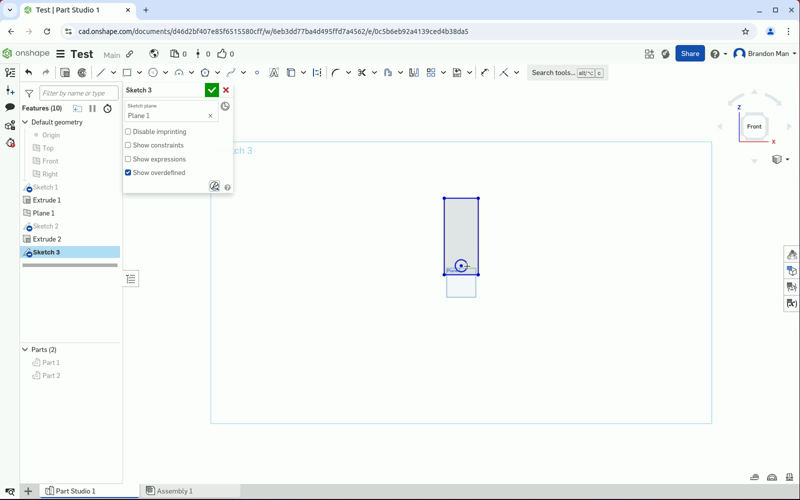
mouse_move(461, 216)
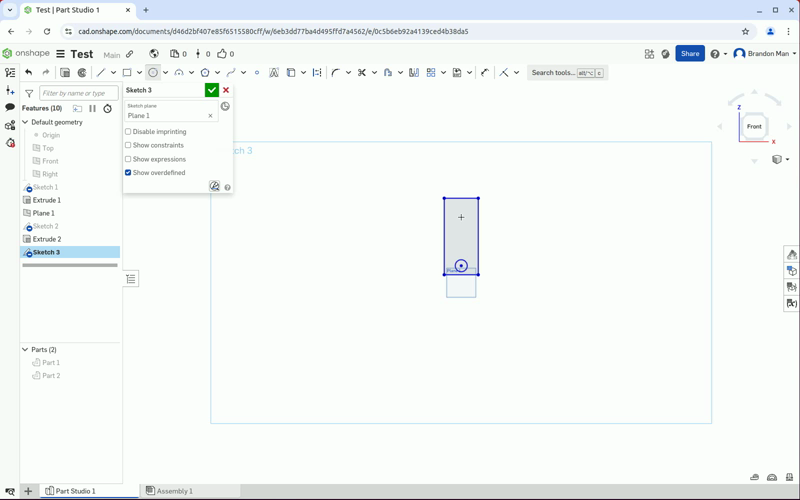
click(461, 216)
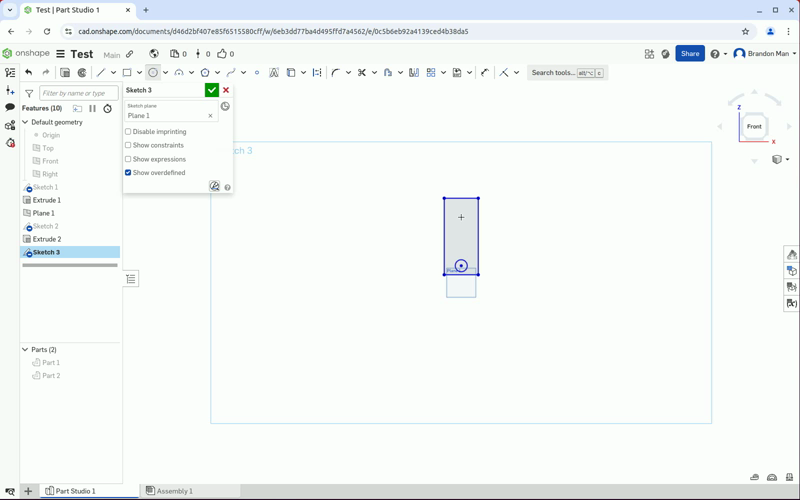
key_up(shift)
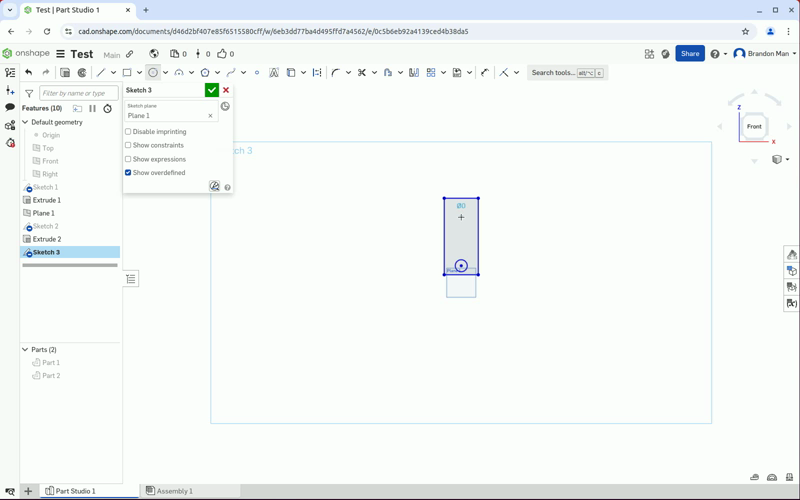
mouse_move(467, 216)
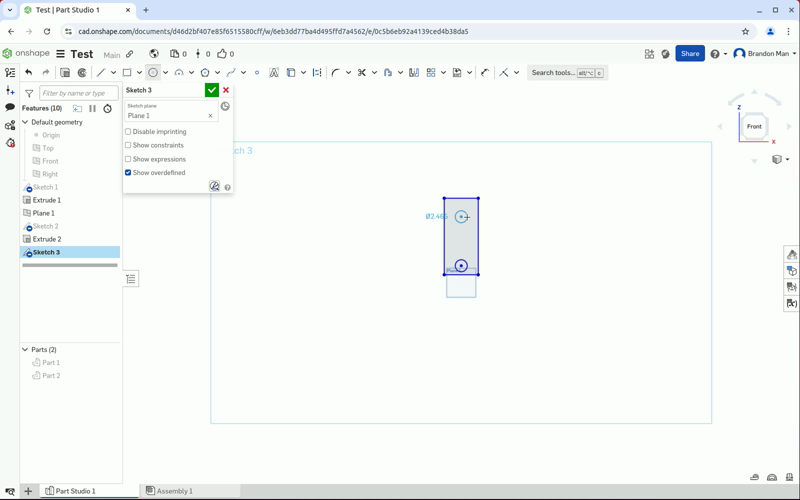
click(467, 216)
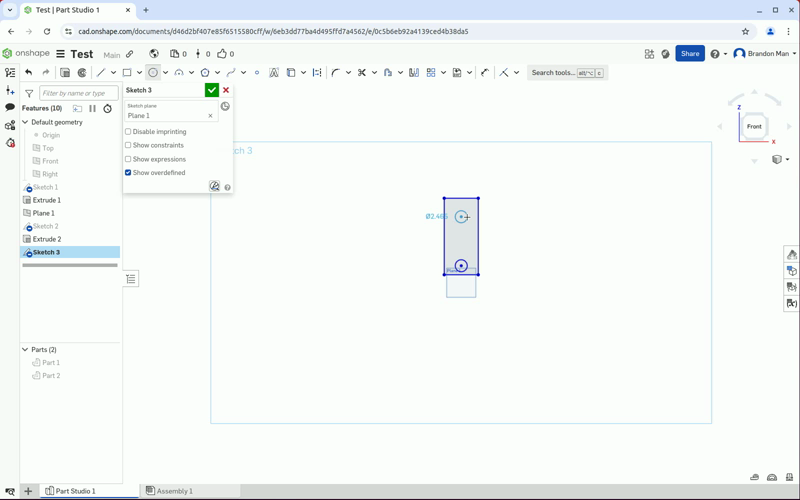
key(esc)
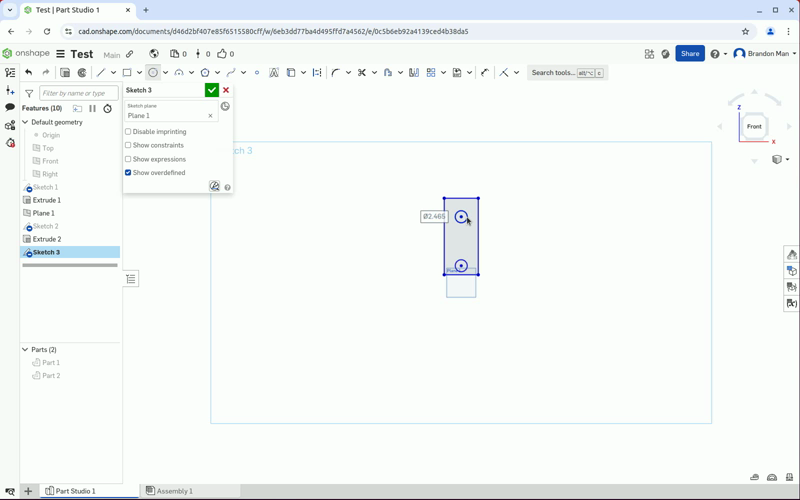
mouse_move(465, 243)
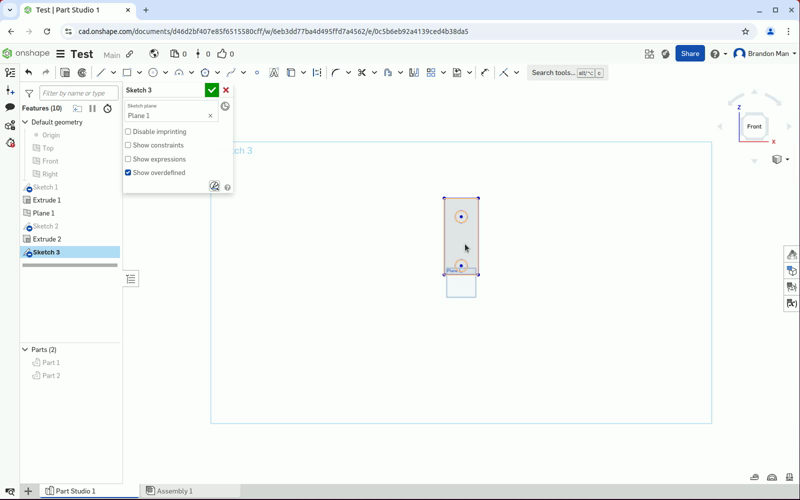
click(465, 243)
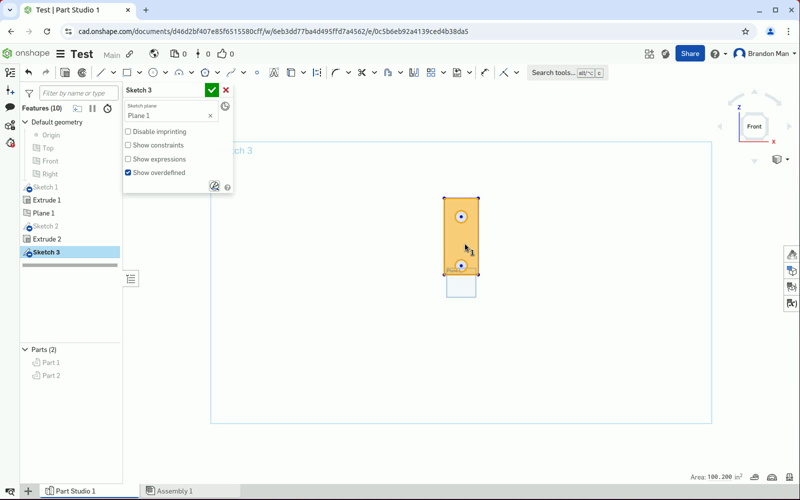
mouse_move(73, 352)
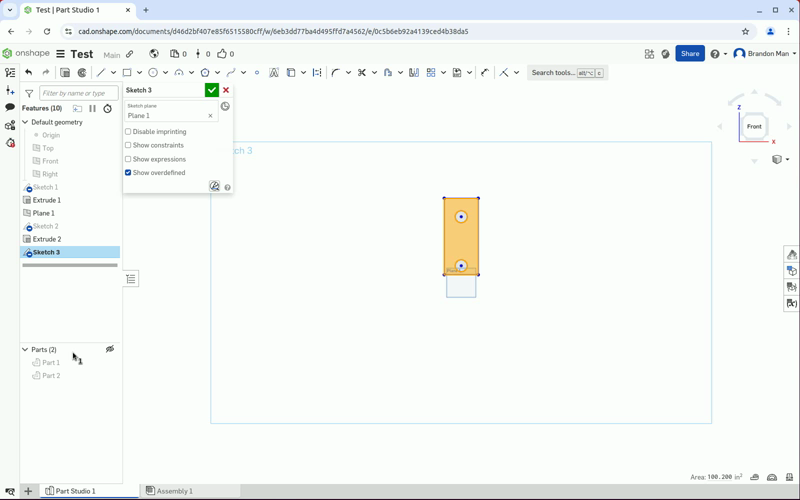
key(shift+y)
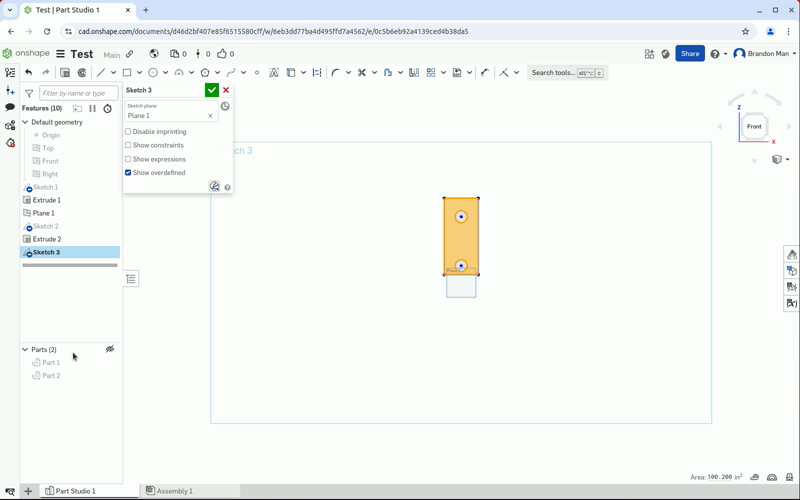
key(shift+e)
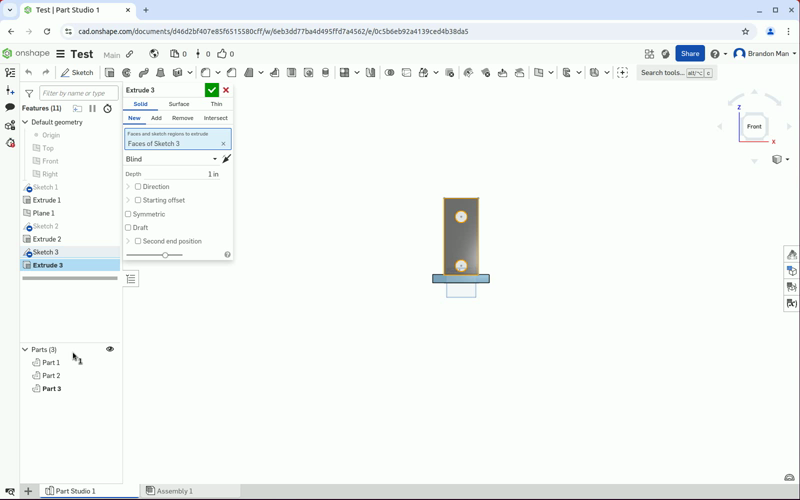
mouse_move(143, 106)
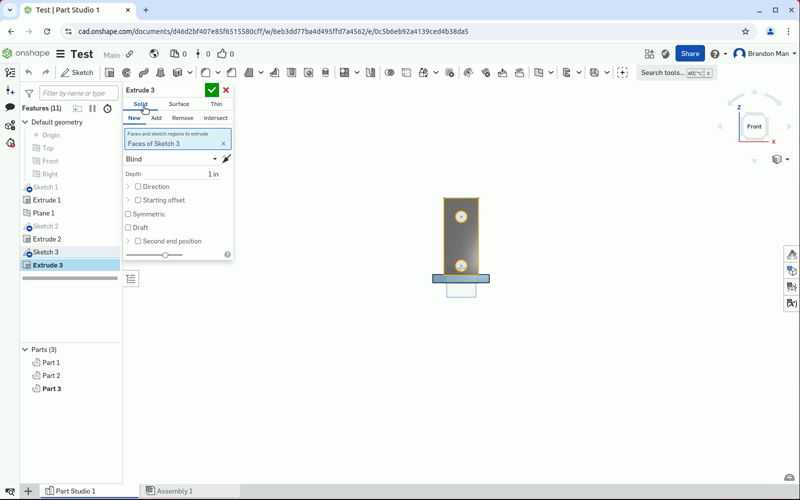
click(143, 106)
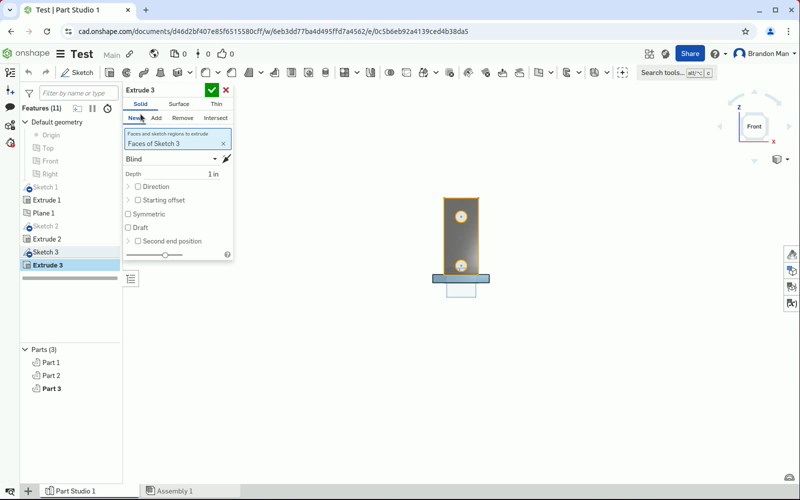
mouse_move(137, 120)
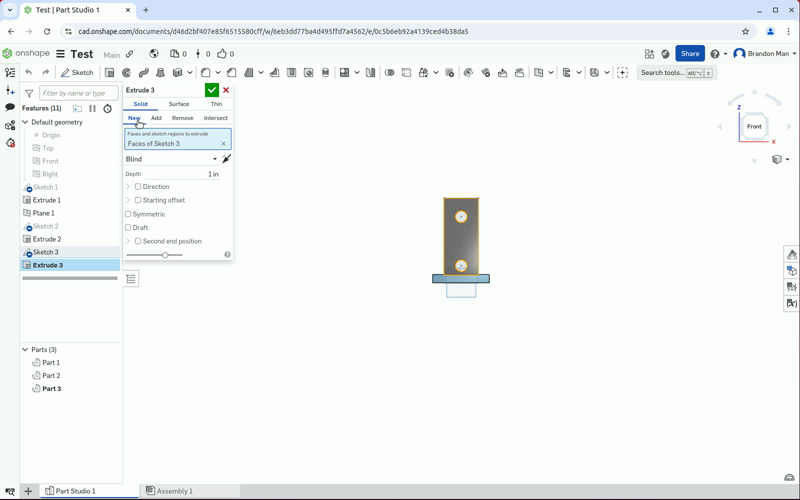
click(137, 120)
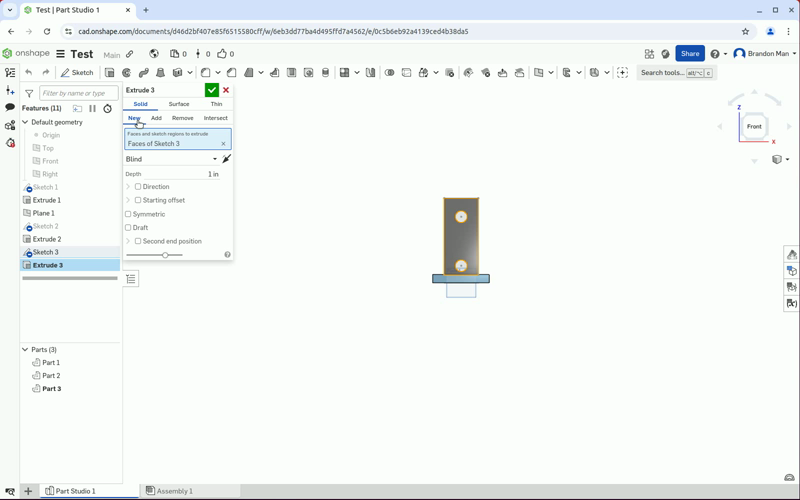
key(tab, 4)
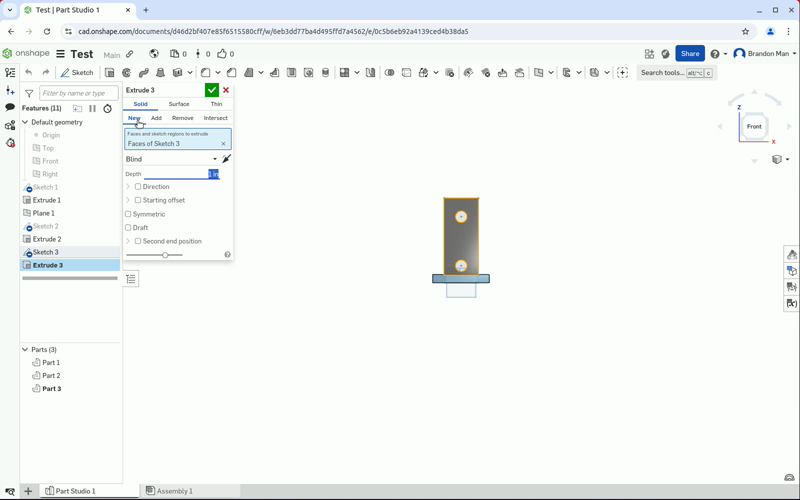
text(-1.685)
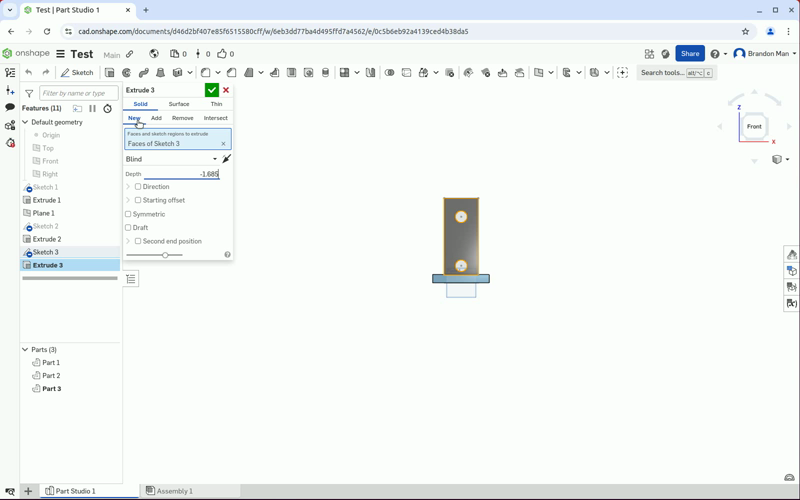
key(enter)
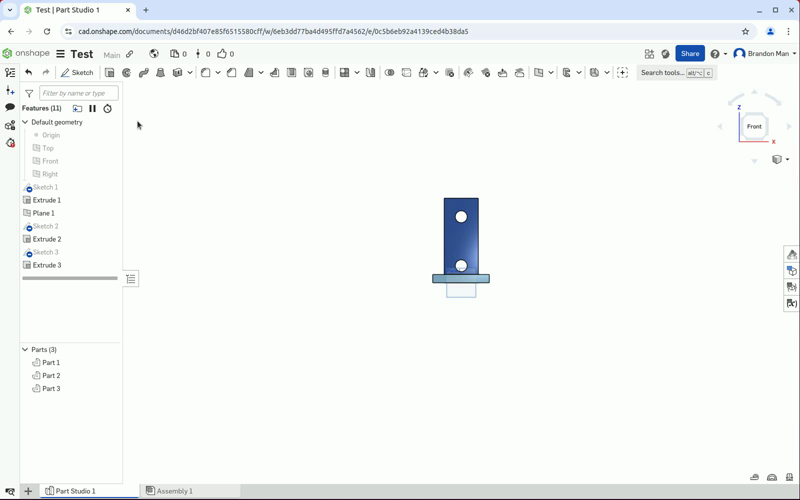
key(shift+h)
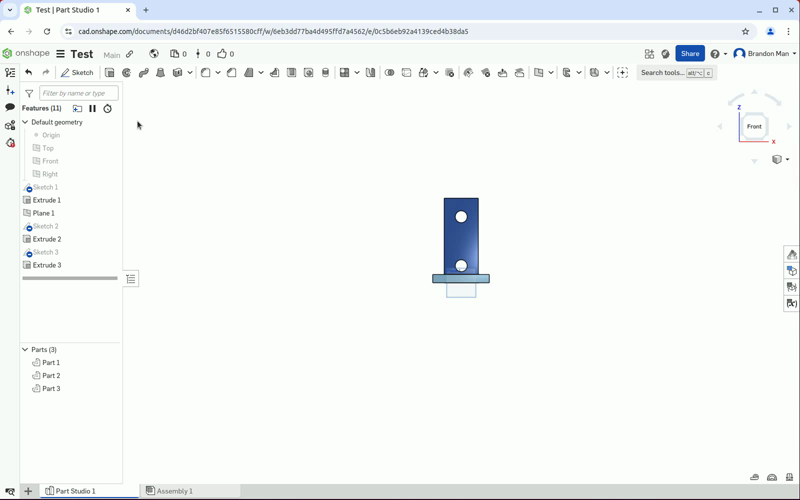
key(shift+h)
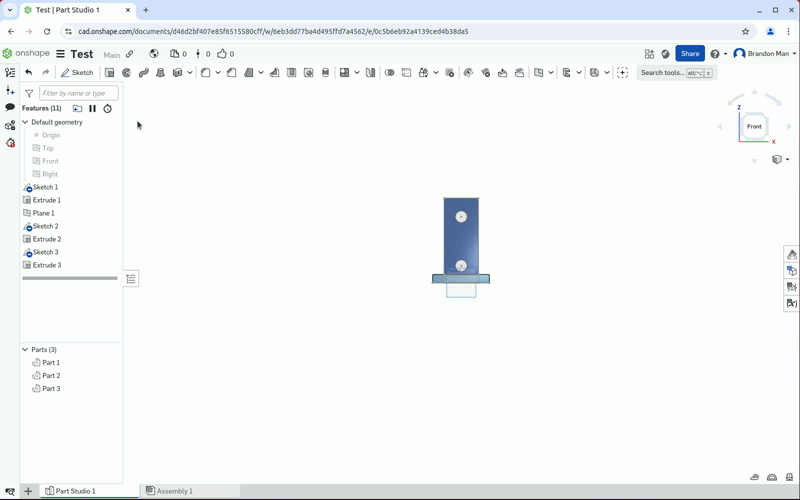
key(shift+7)
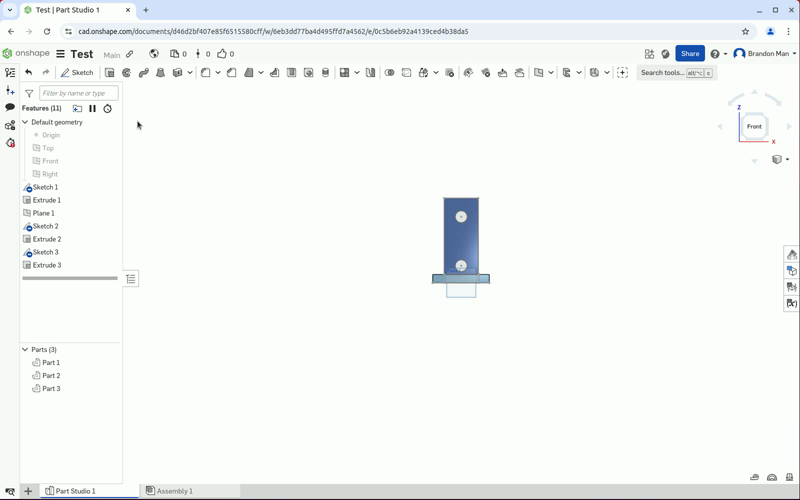
key(left, 2)
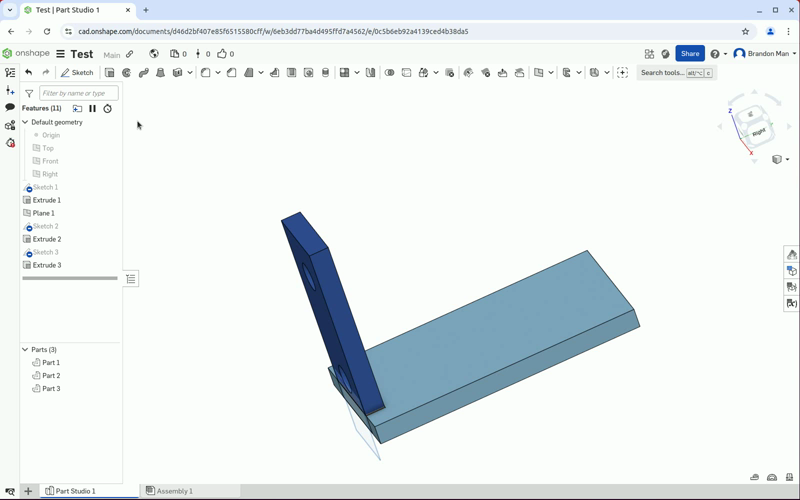
key(down, 2)
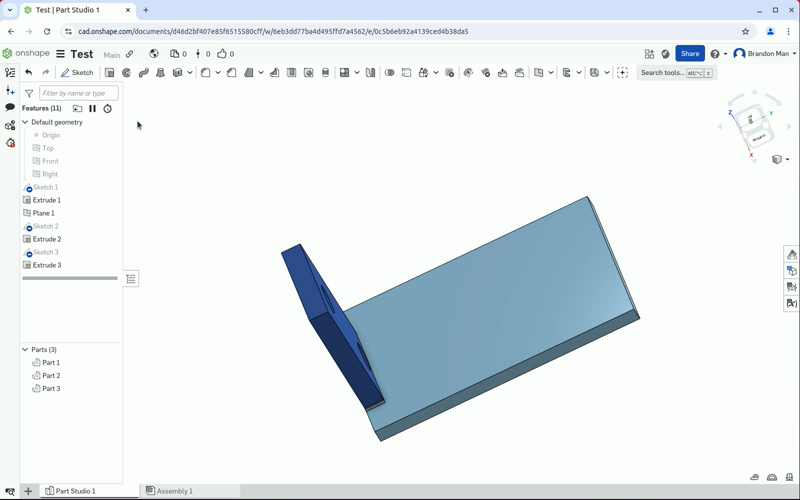
key(up, 2)
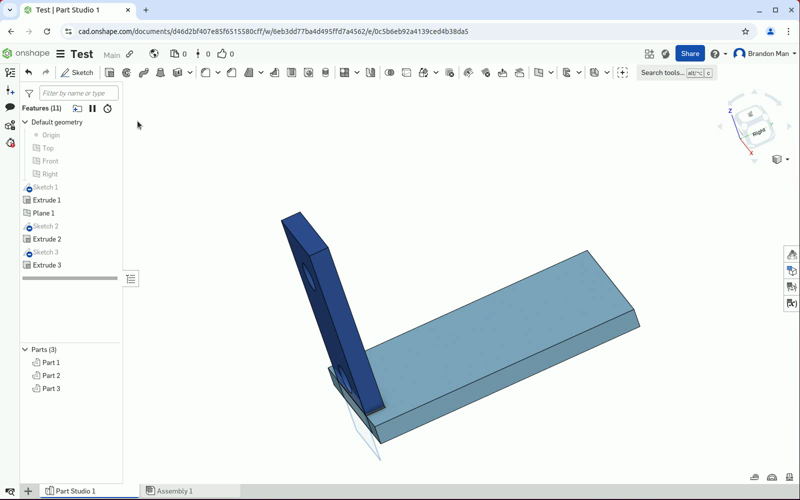
key(right, 2)
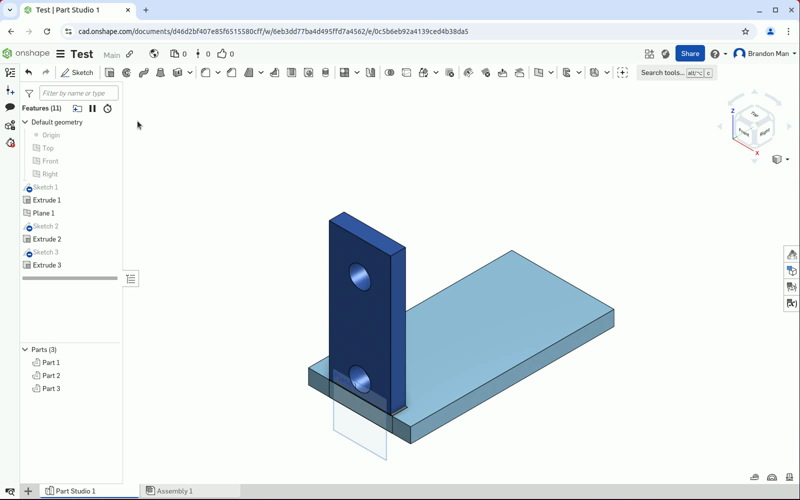
mouse_move(73, 189)
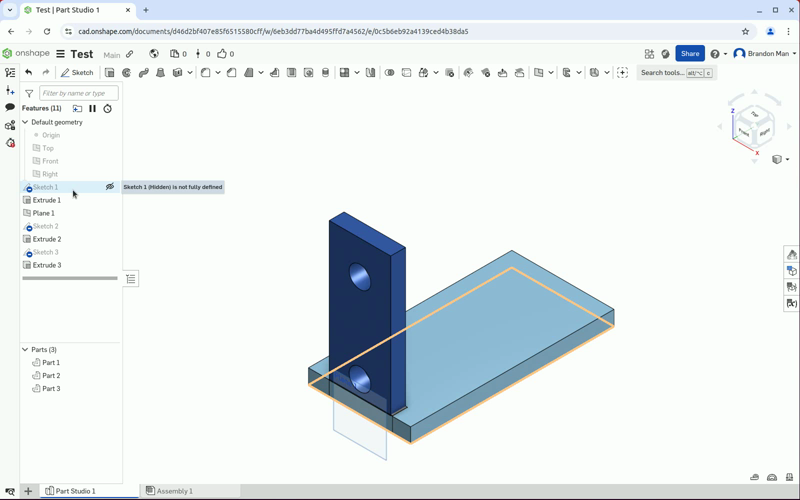
click(73, 189)